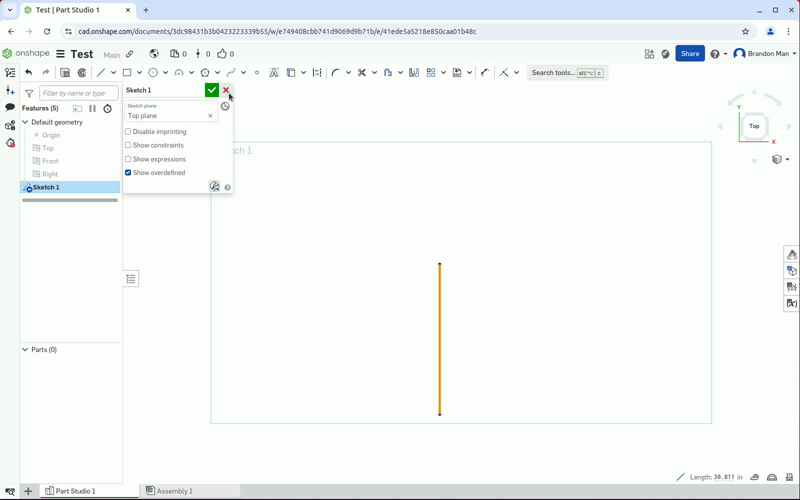
key(shift+h)
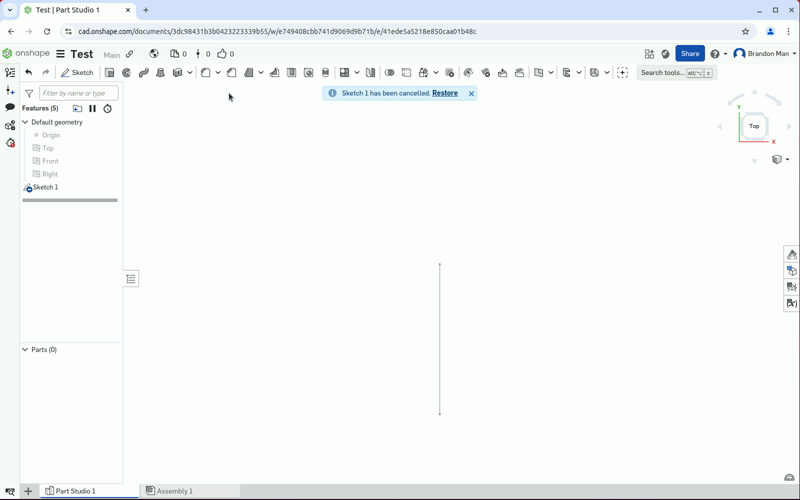
mouse_move(73, 352)
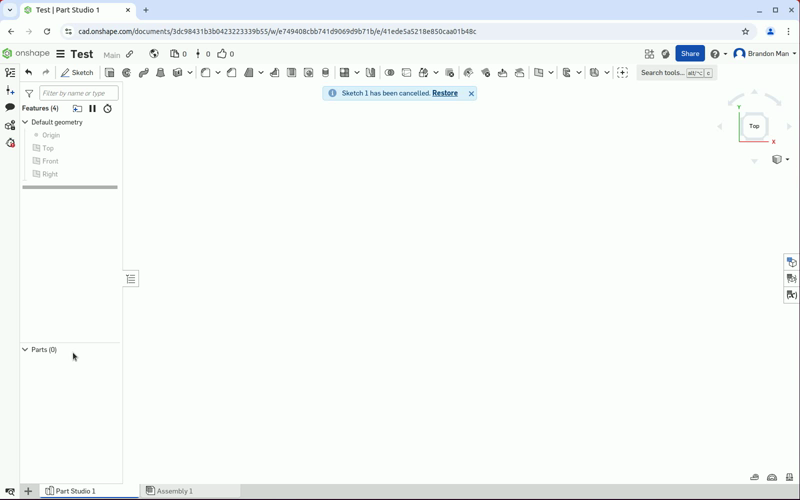
key(y)
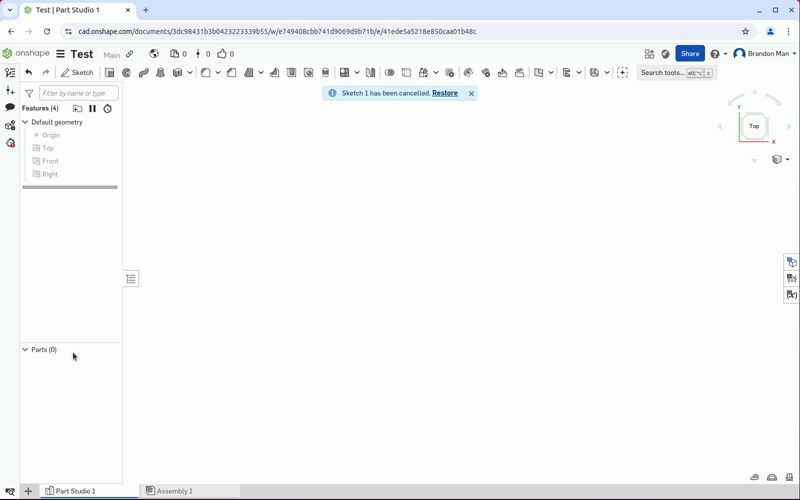
key(shift+p)
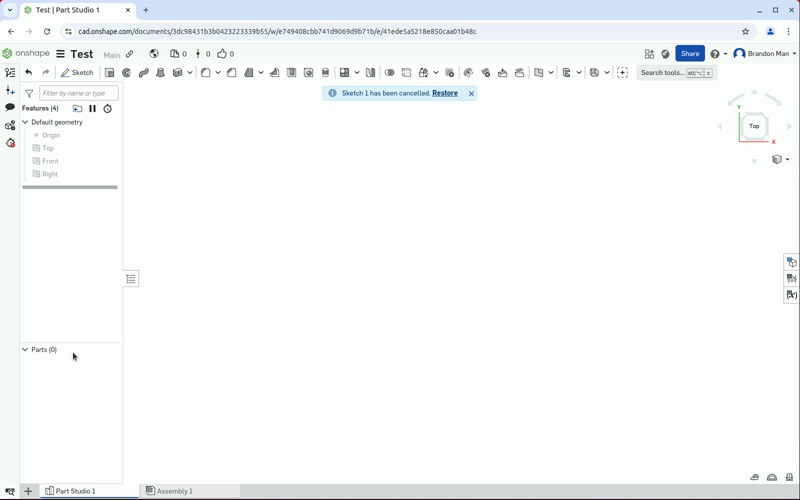
key(space)
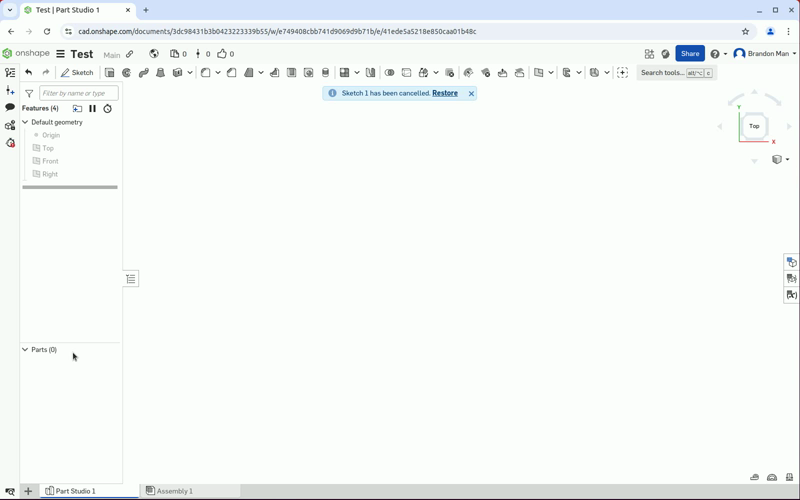
key_down(shift)
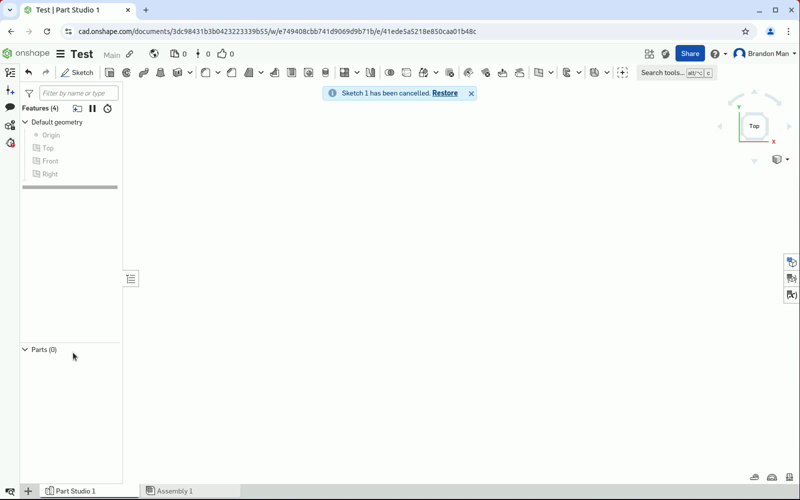
key(up)
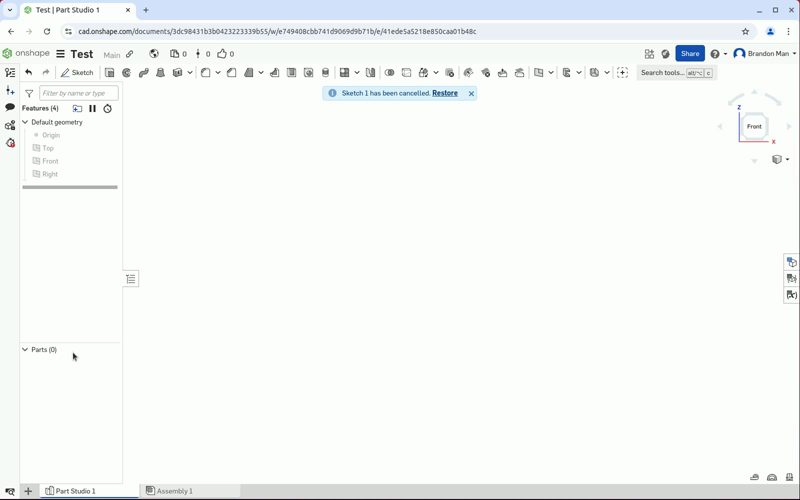
key_up(shift)
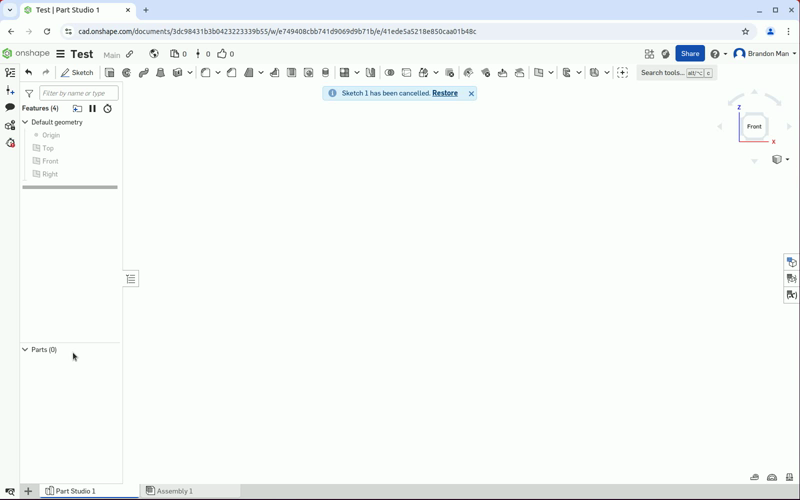
mouse_move(73, 352)
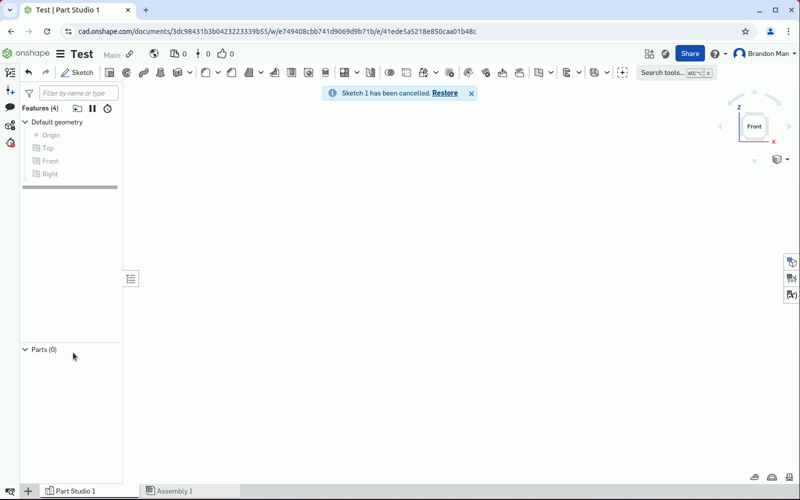
key(shift+y)
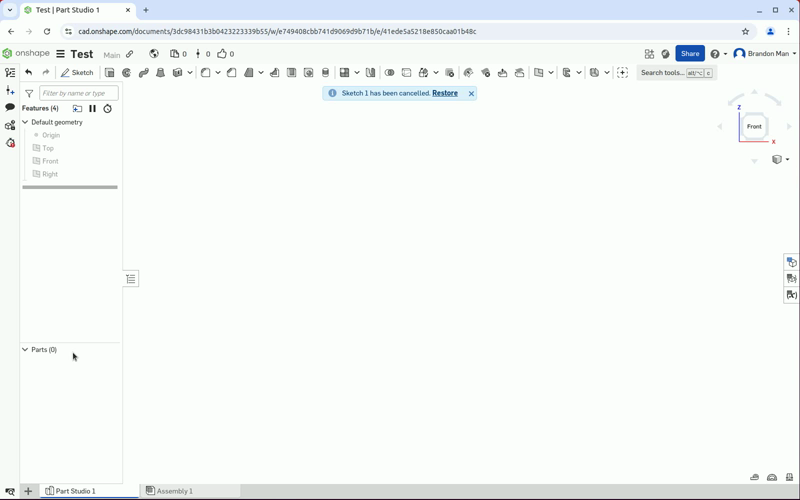
key(shift+s)
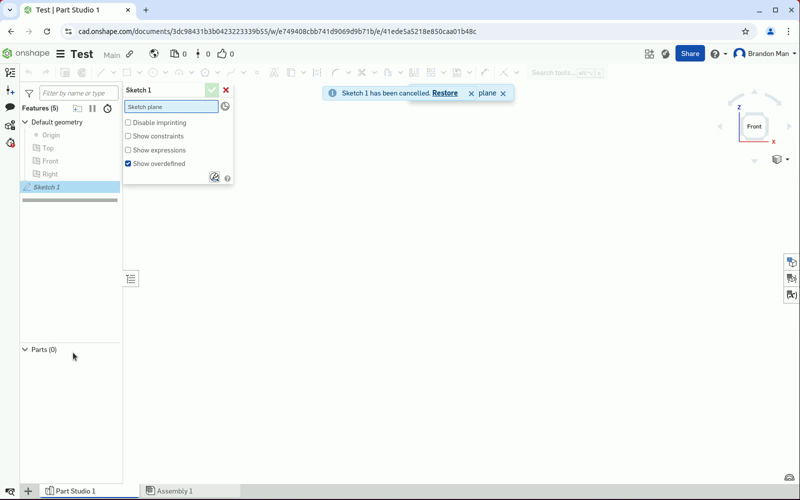
mouse_move(73, 163)
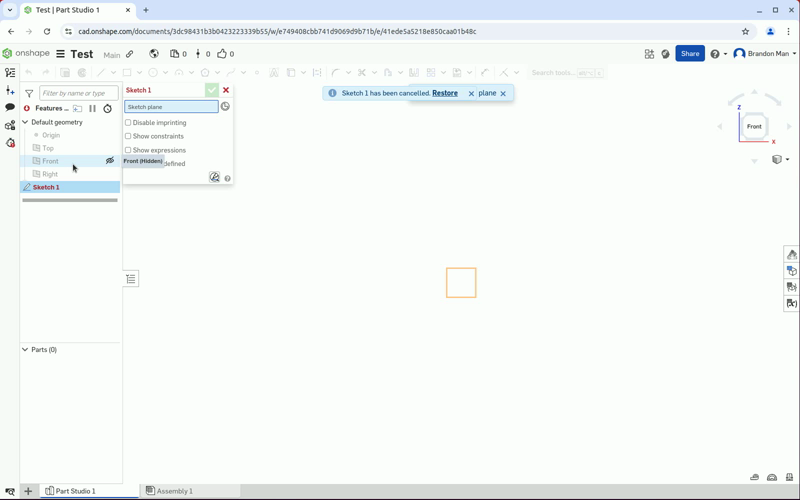
click(73, 163)
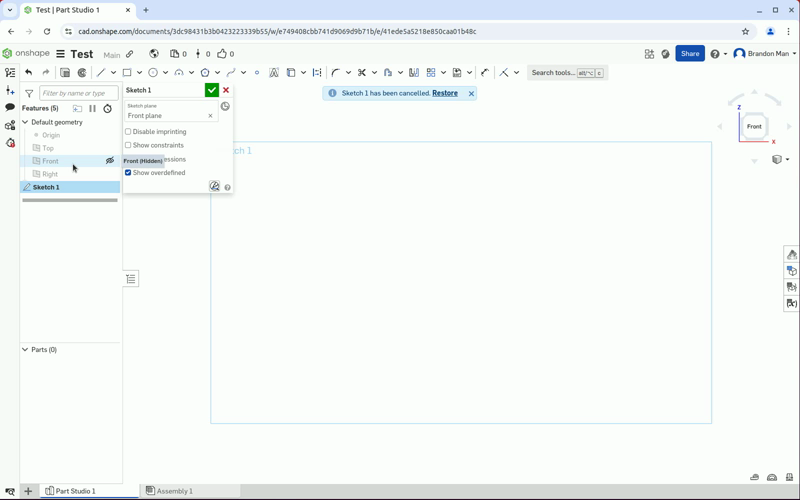
mouse_move(73, 352)
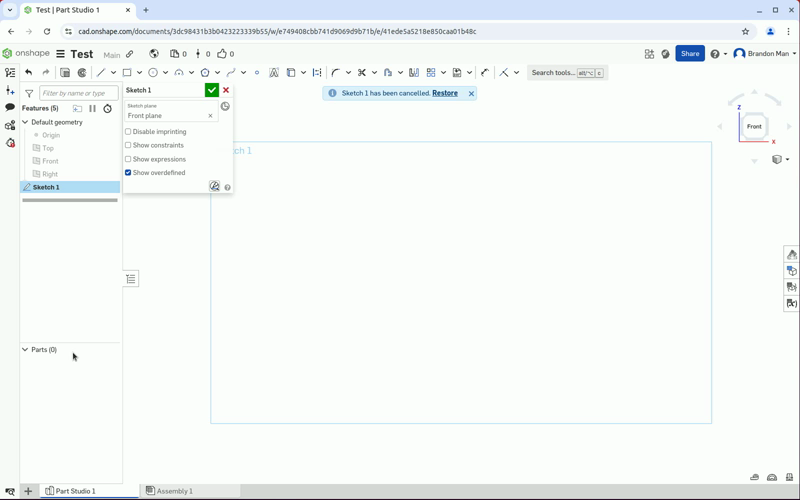
key(y)
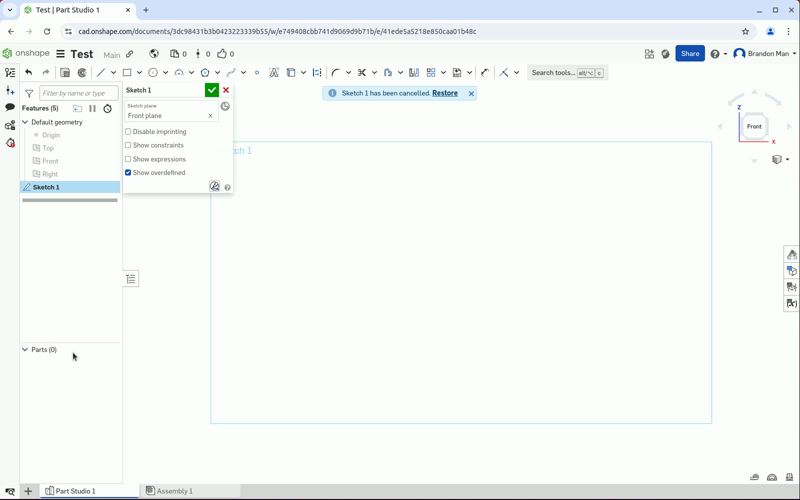
key(l)
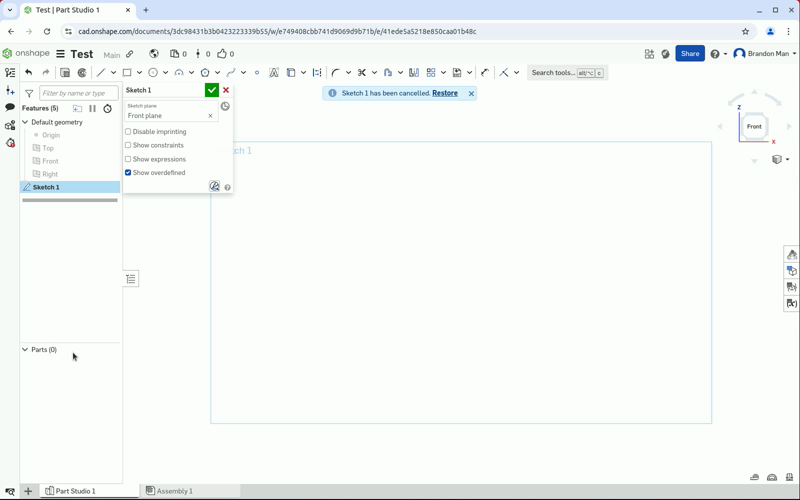
key_down(shift)
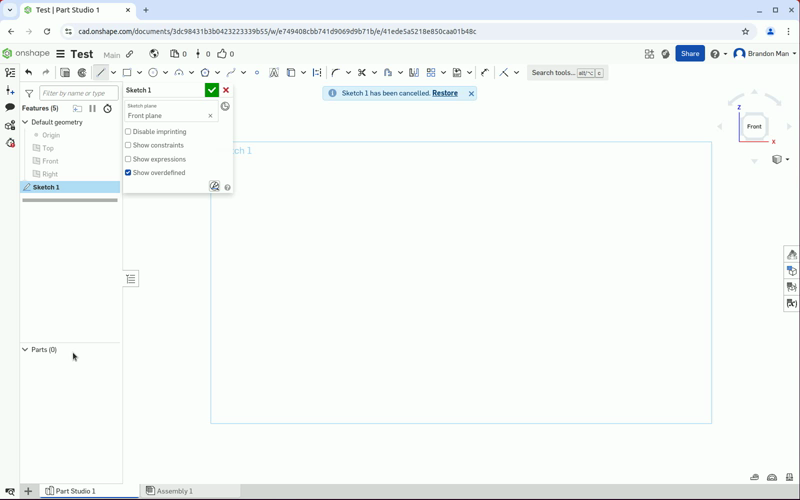
mouse_move(452, 207)
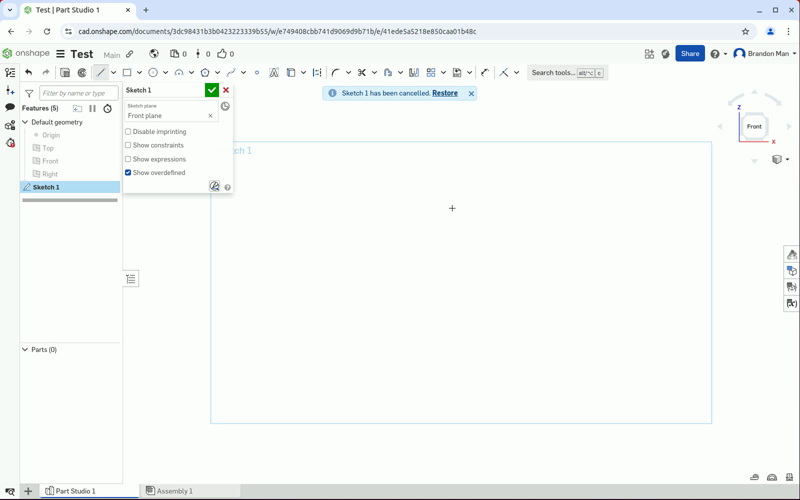
click(452, 207)
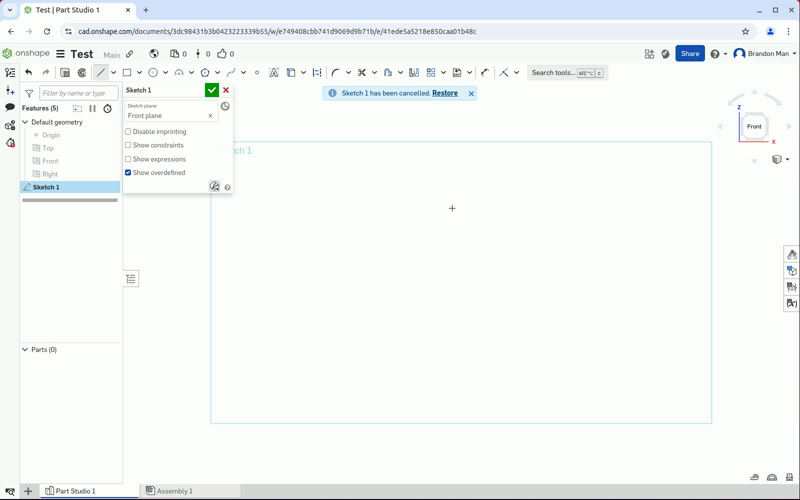
key_up(shift)
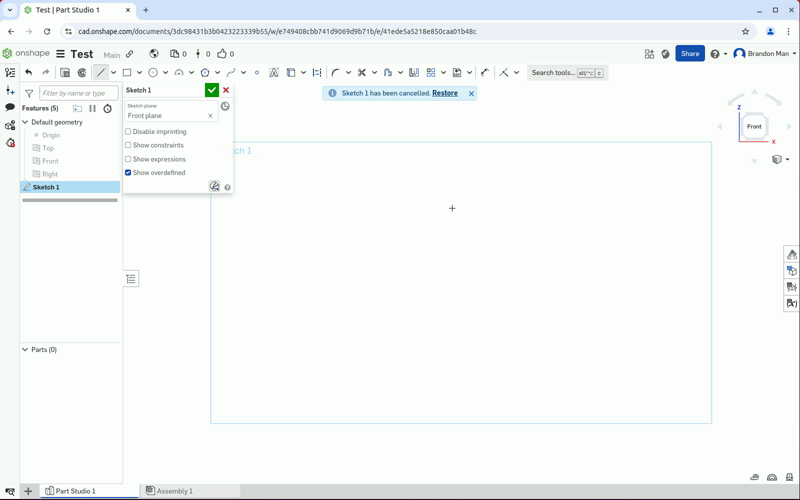
key_down(shift)
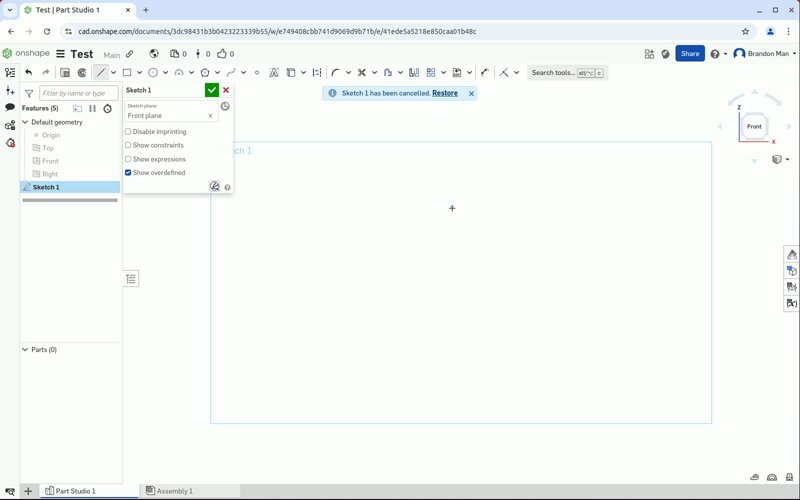
mouse_move(482, 207)
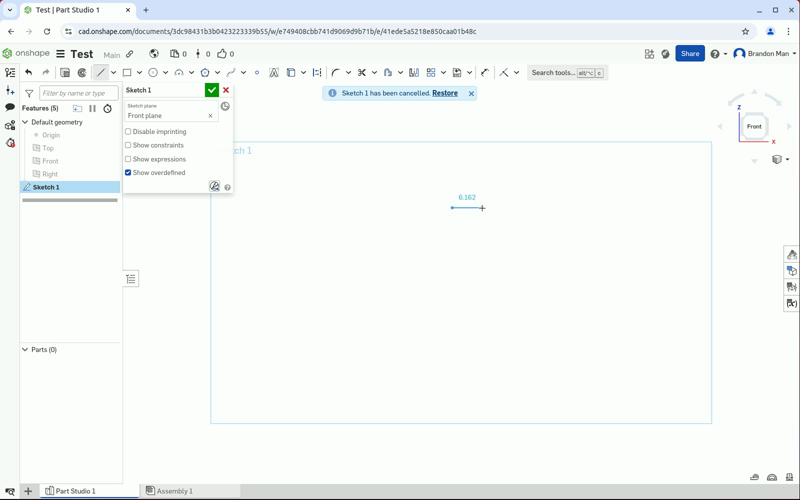
mouse_move(490, 207)
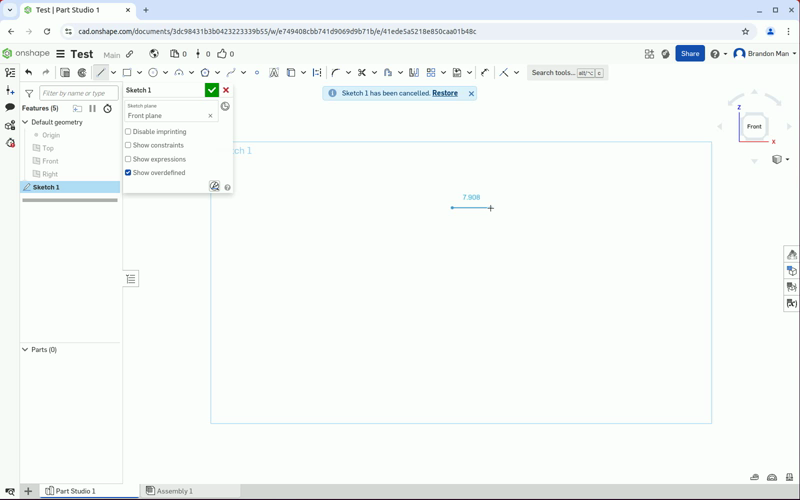
click(490, 207)
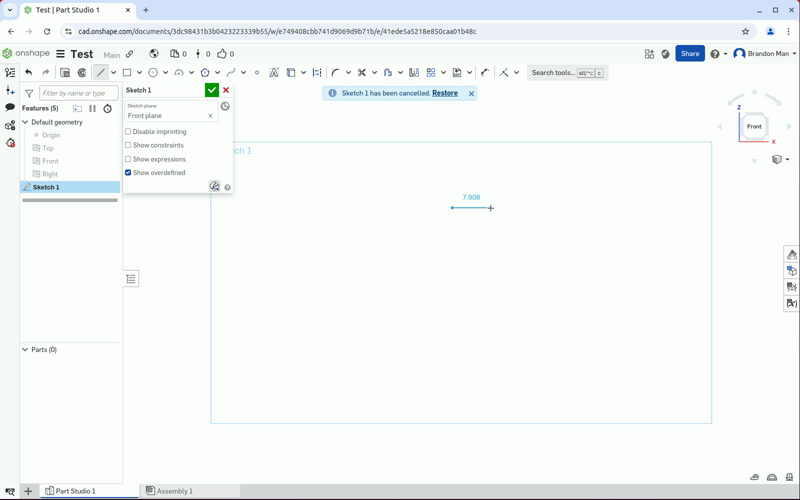
key_up(shift)
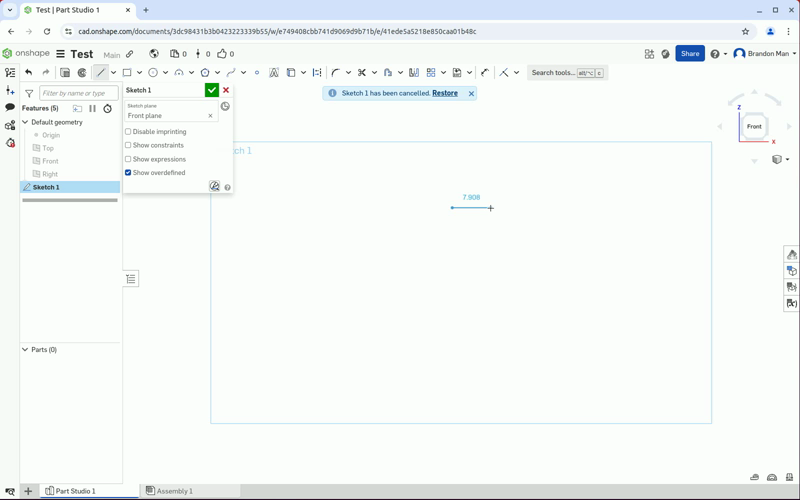
key_down(shift)
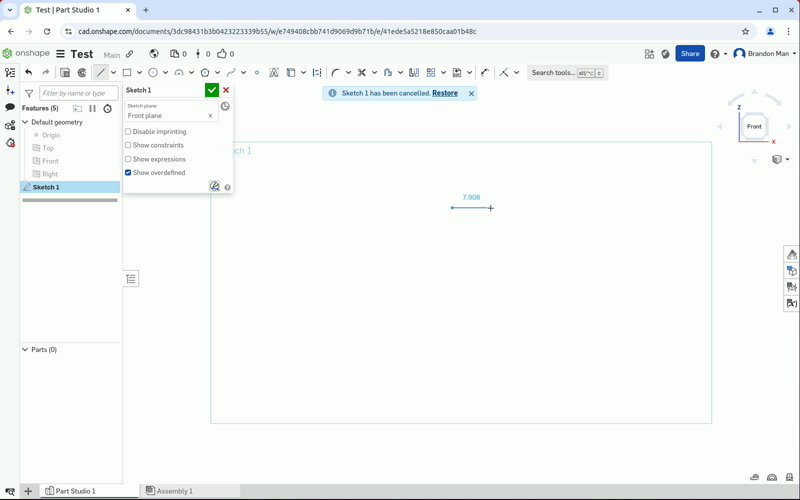
mouse_move(520, 207)
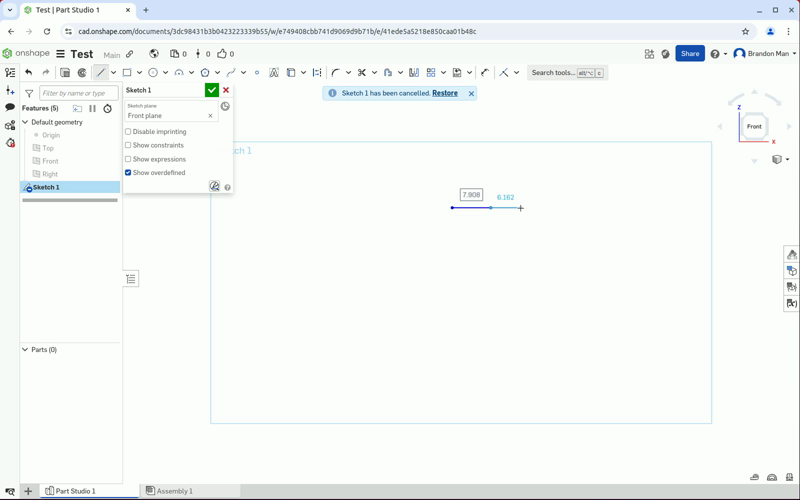
mouse_move(490, 169)
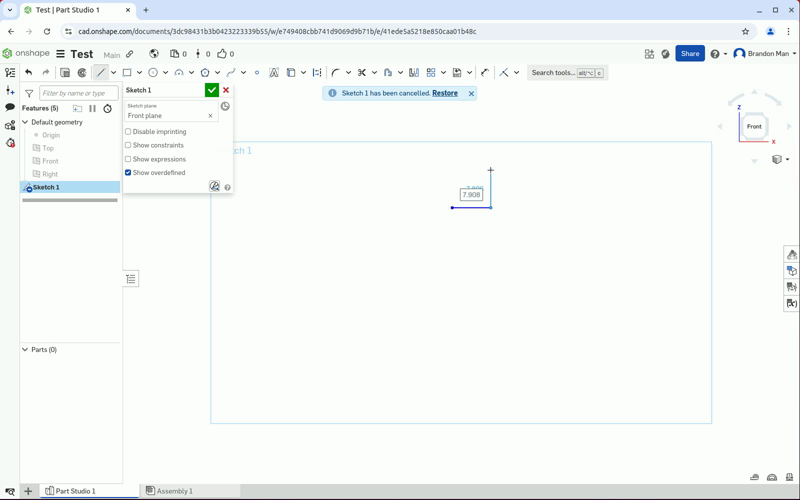
click(490, 169)
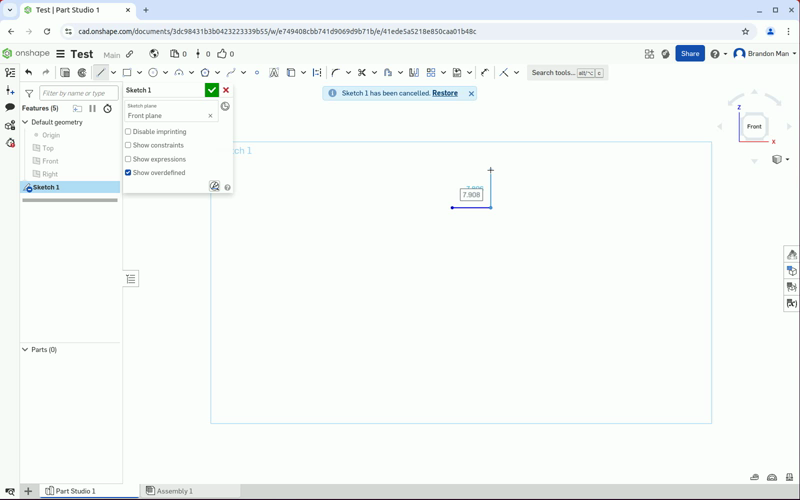
key_up(shift)
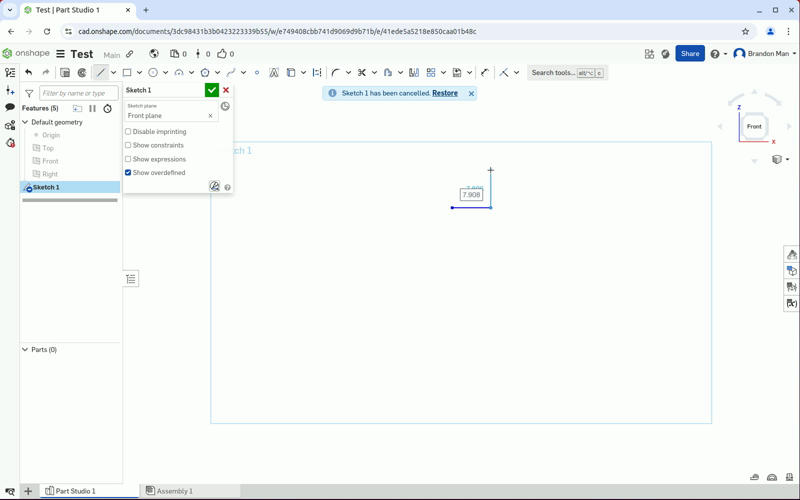
key_down(shift)
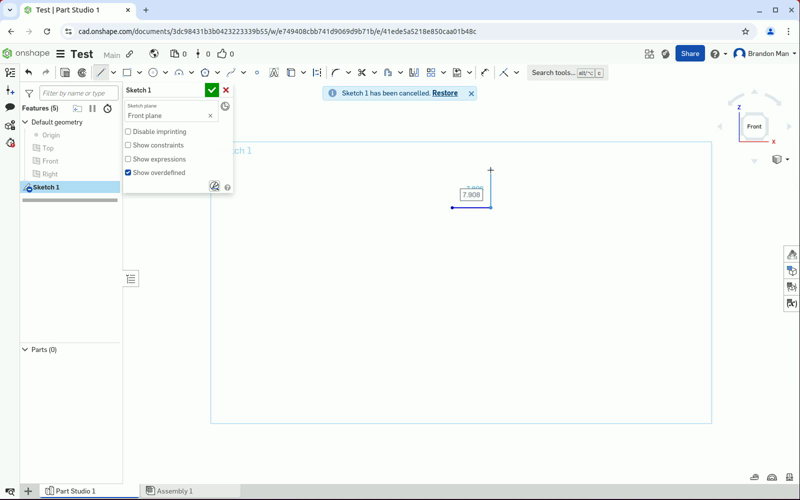
mouse_move(520, 169)
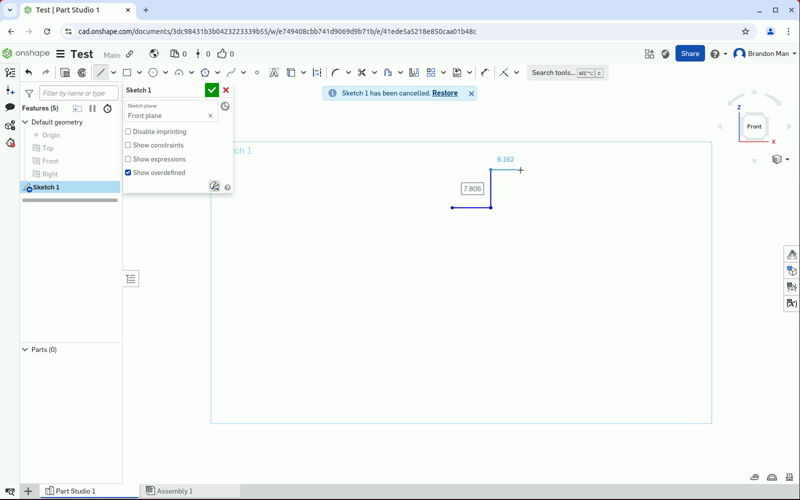
mouse_move(452, 169)
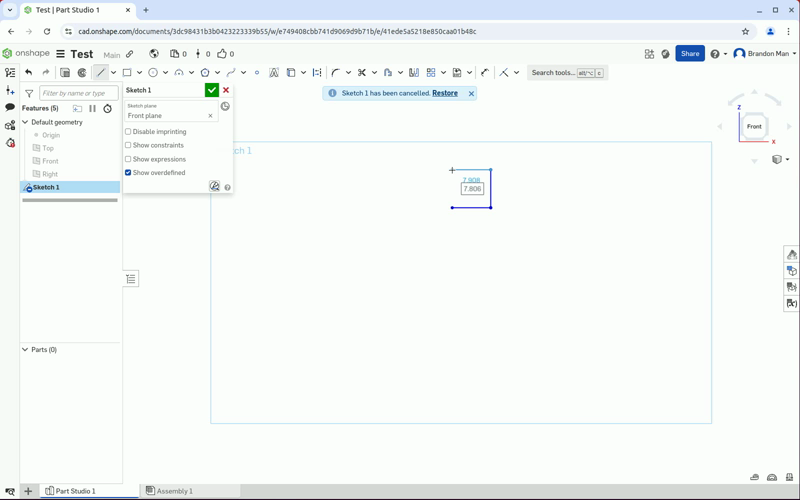
click(452, 169)
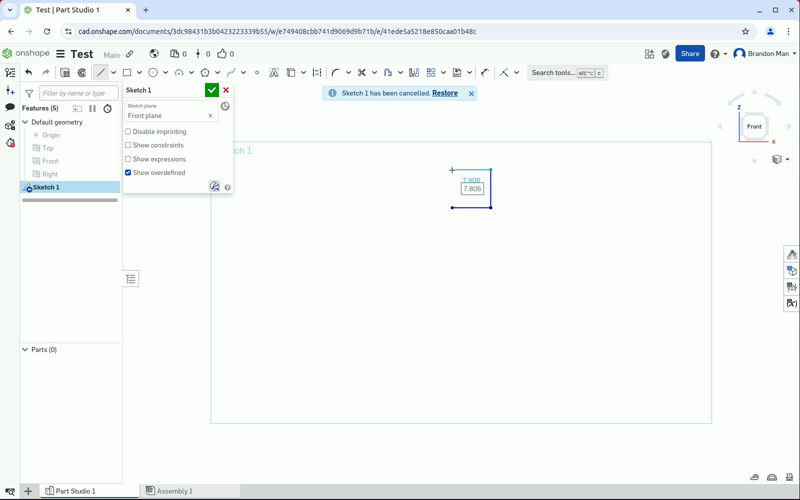
key_up(shift)
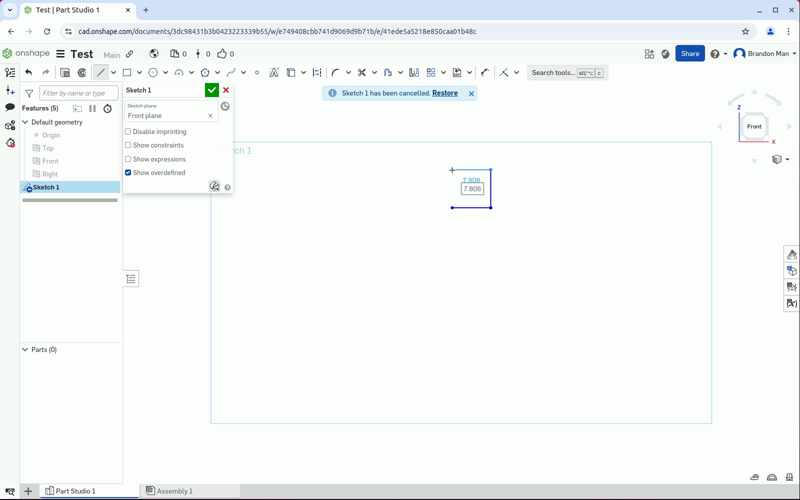
mouse_move(482, 169)
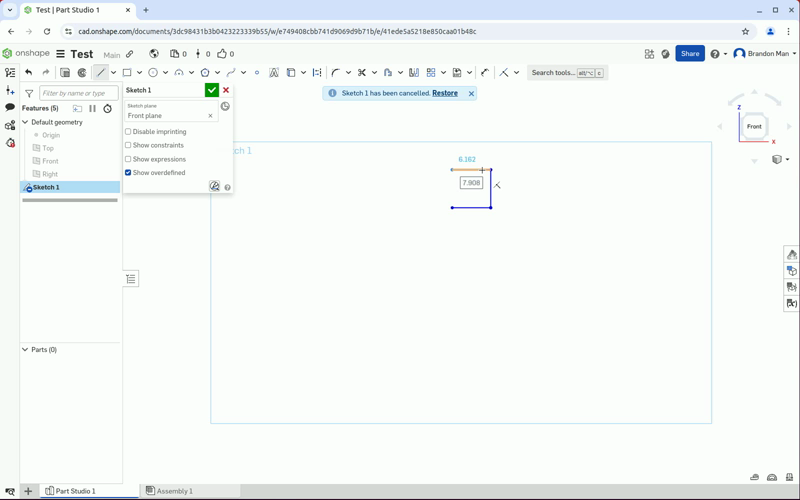
key_down(shift)
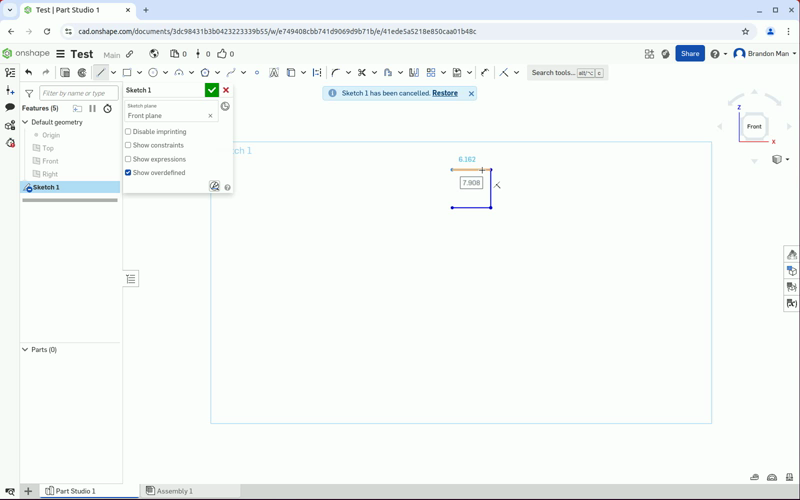
mouse_move(452, 207)
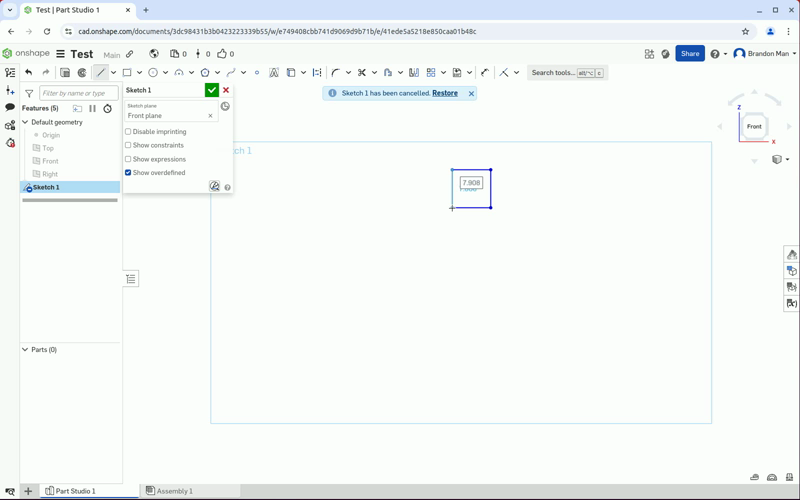
key_up(shift)
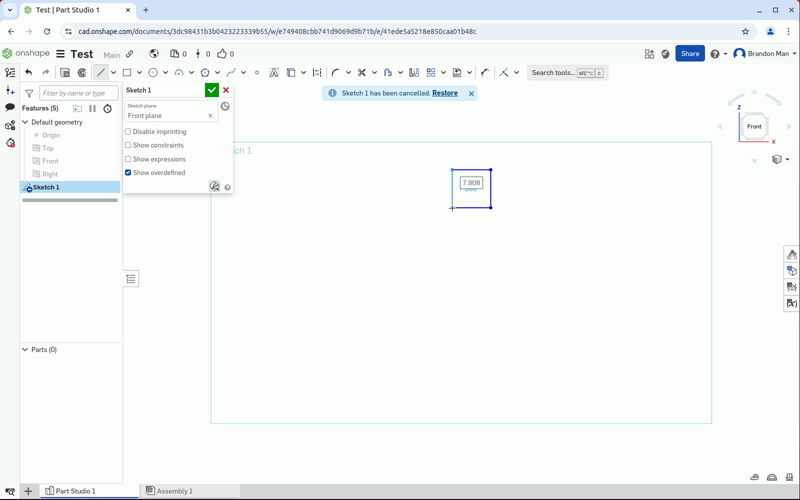
click(452, 207)
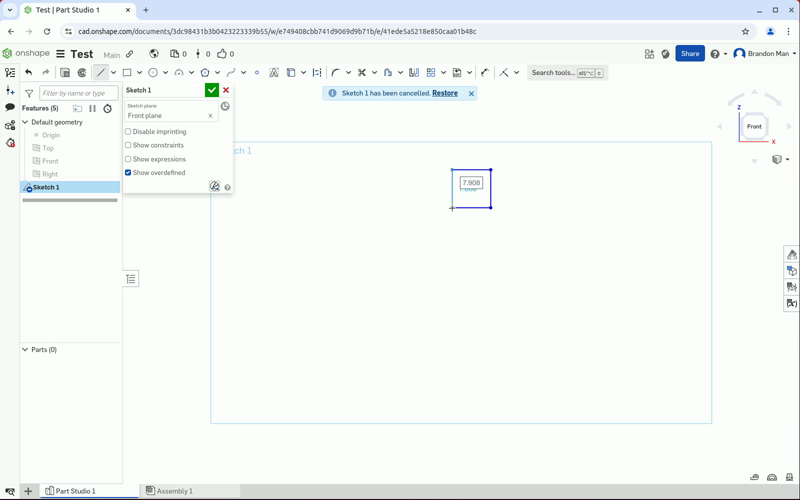
key(esc)
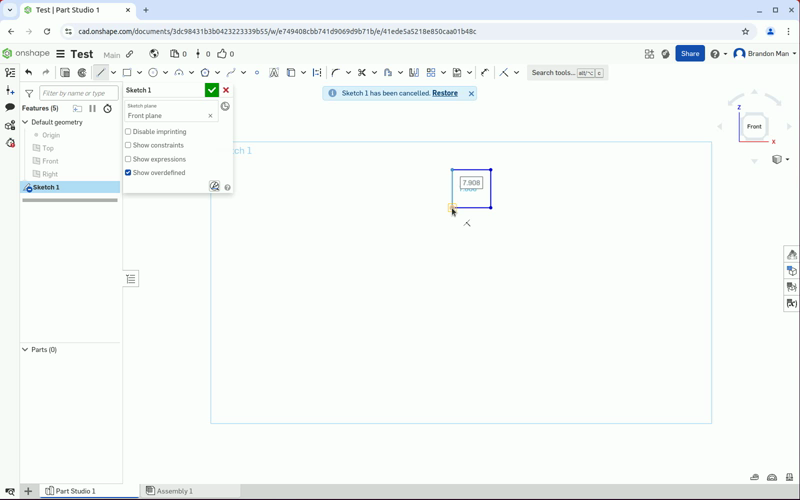
mouse_move(459, 182)
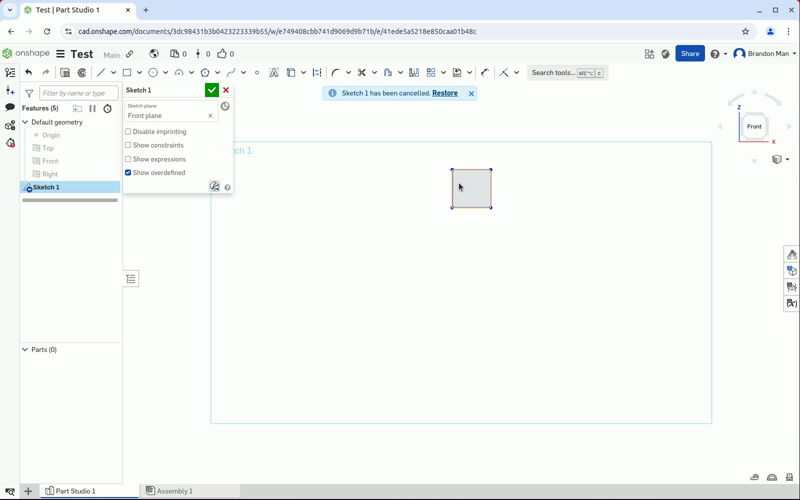
scroll(6)
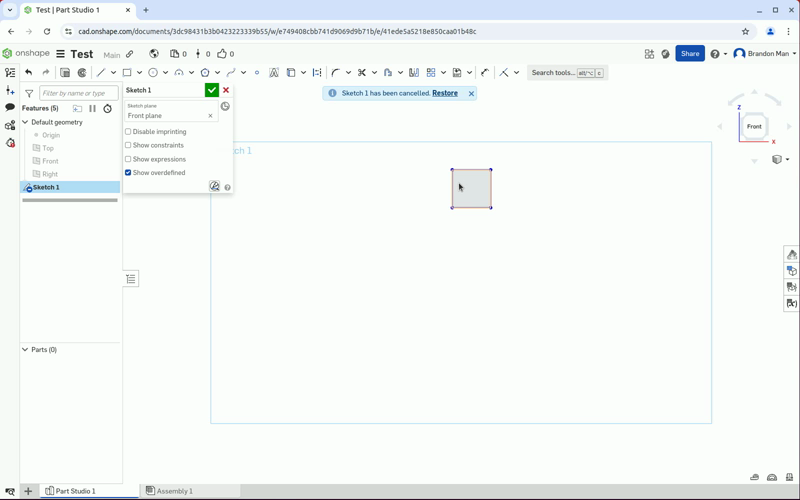
scroll(6)
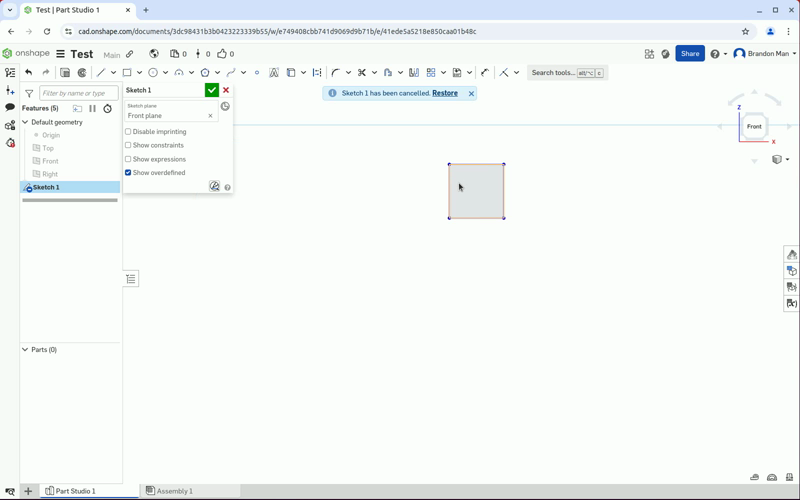
scroll(6)
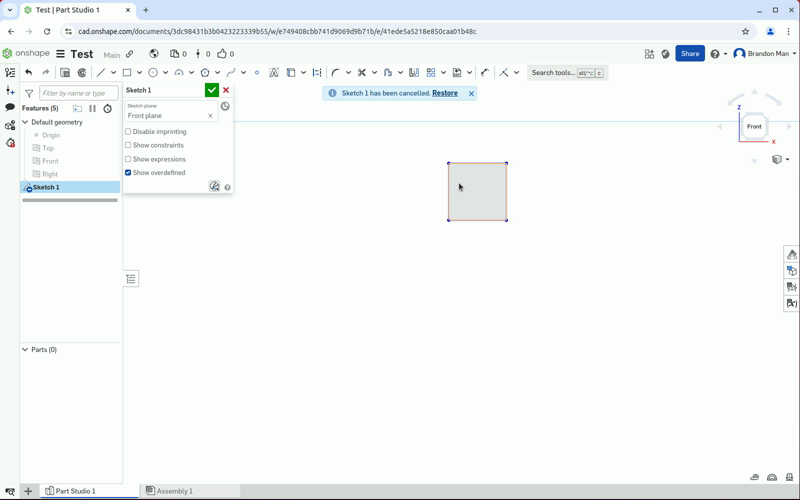
scroll(6)
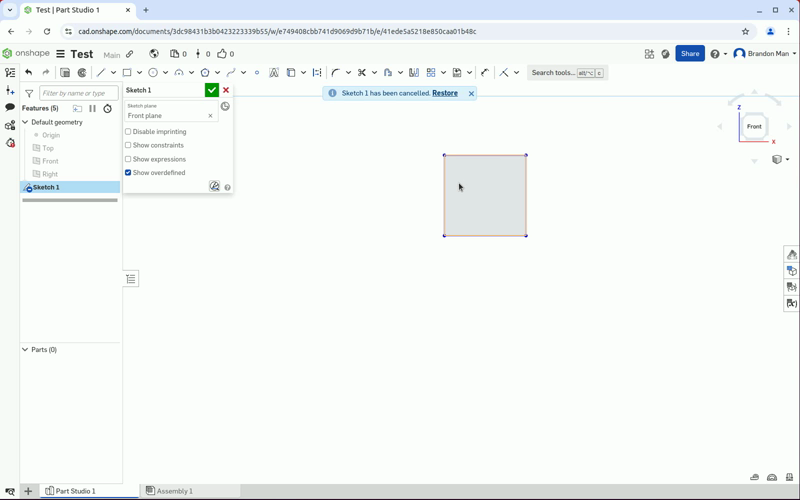
scroll(6)
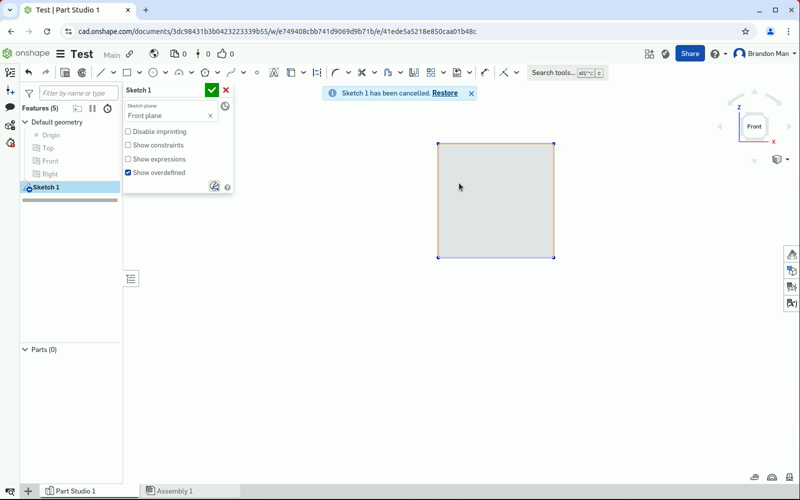
scroll(6)
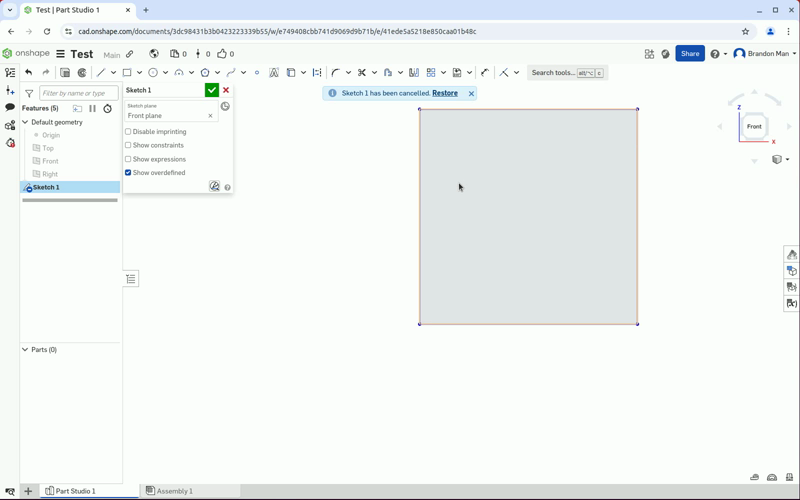
scroll(6)
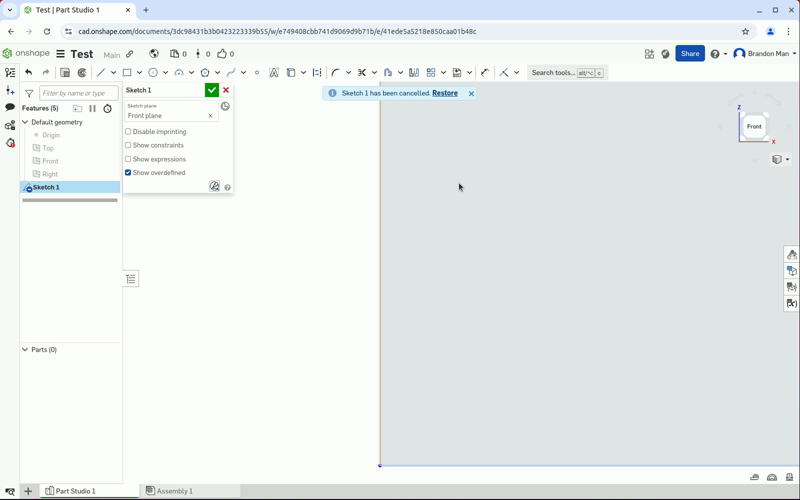
click(459, 182)
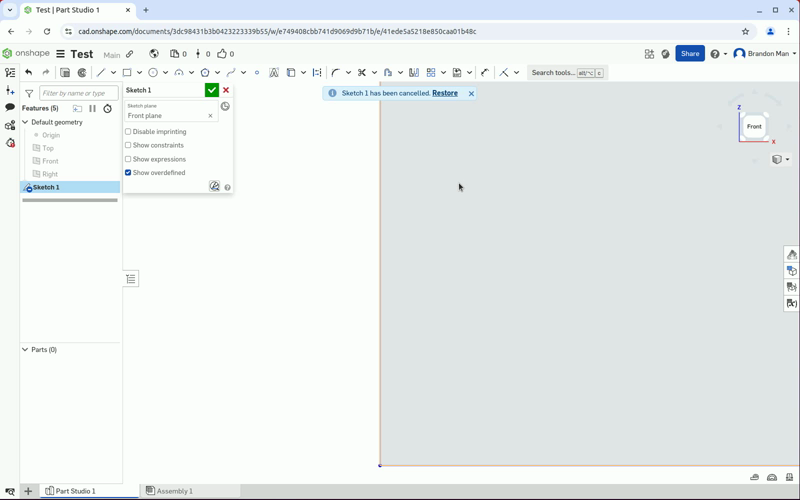
scroll(-6)
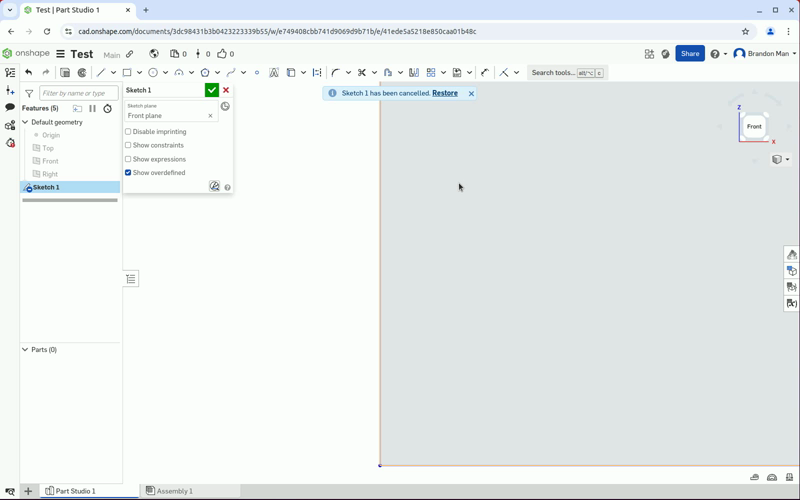
scroll(-6)
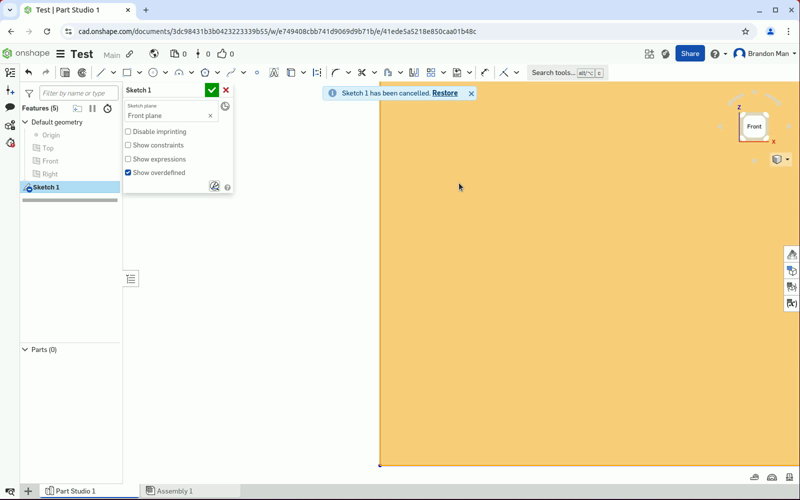
scroll(-6)
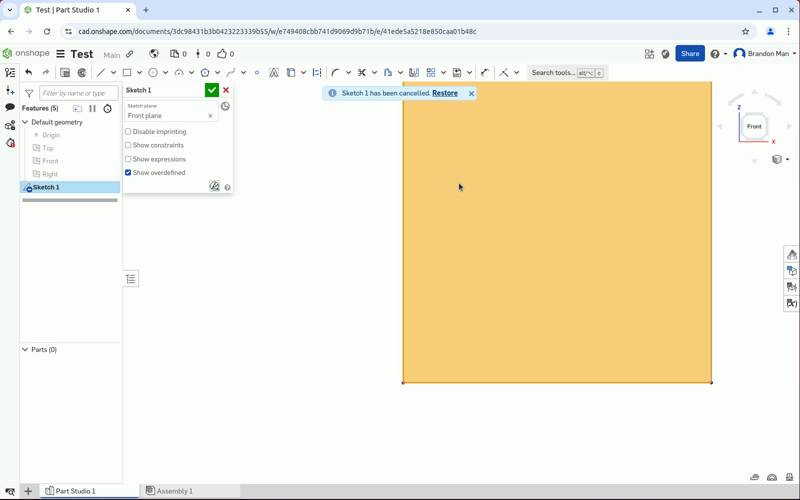
scroll(-6)
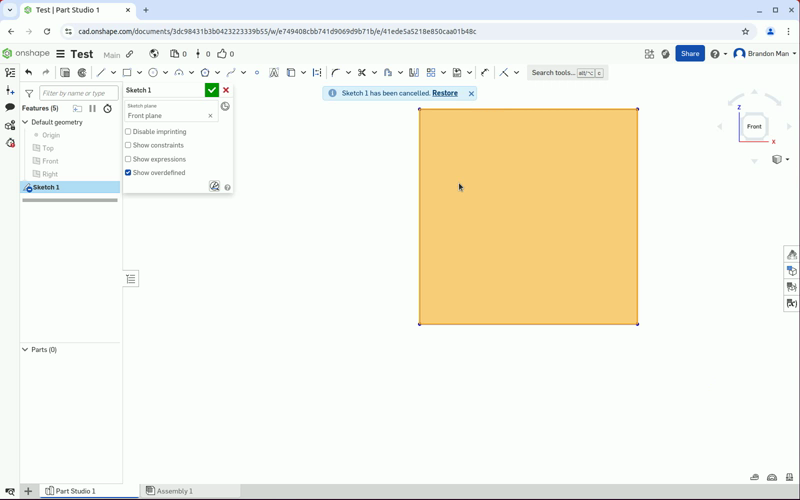
scroll(-6)
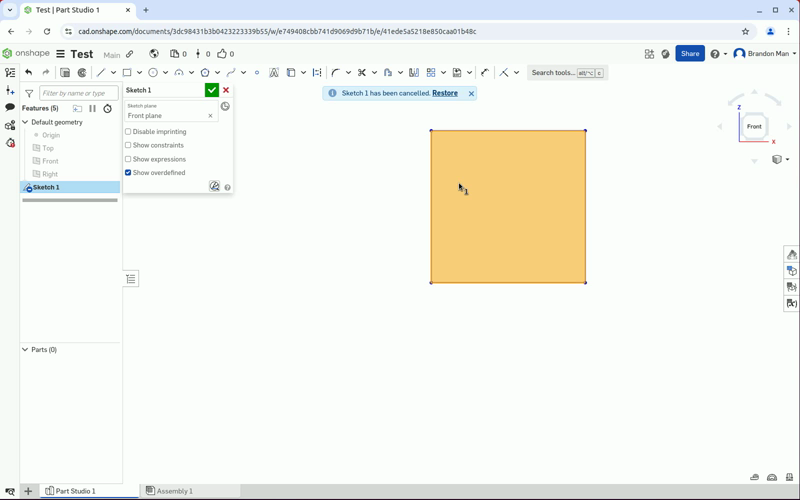
scroll(-6)
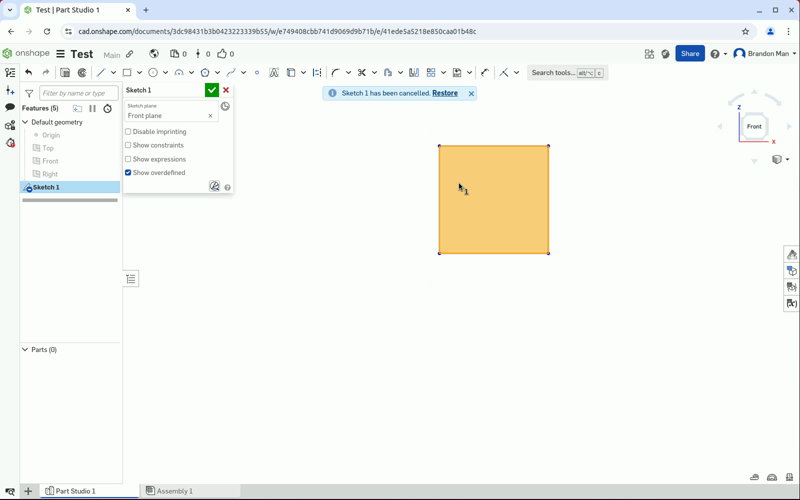
scroll(-6)
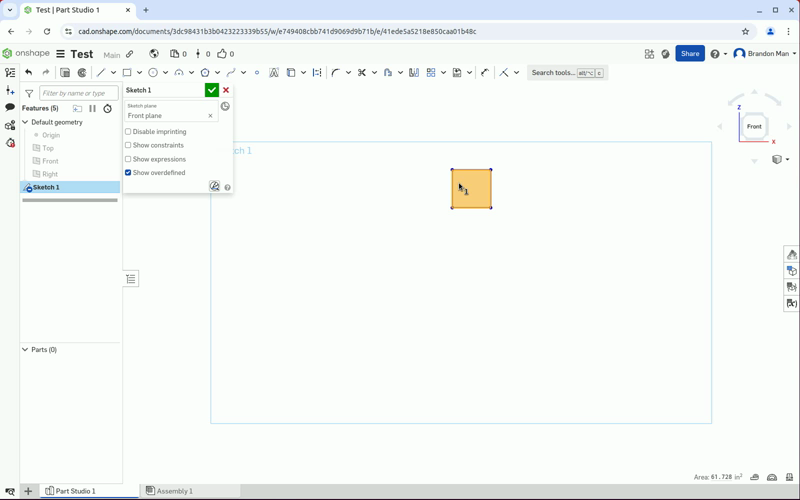
mouse_move(73, 352)
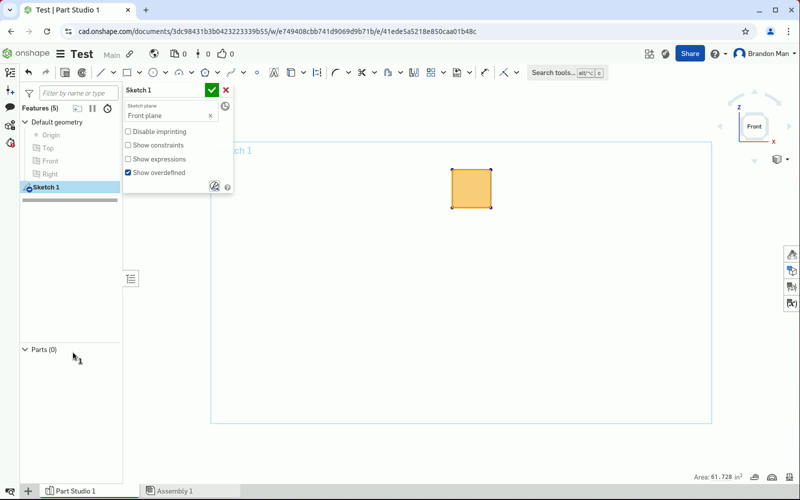
key(shift+y)
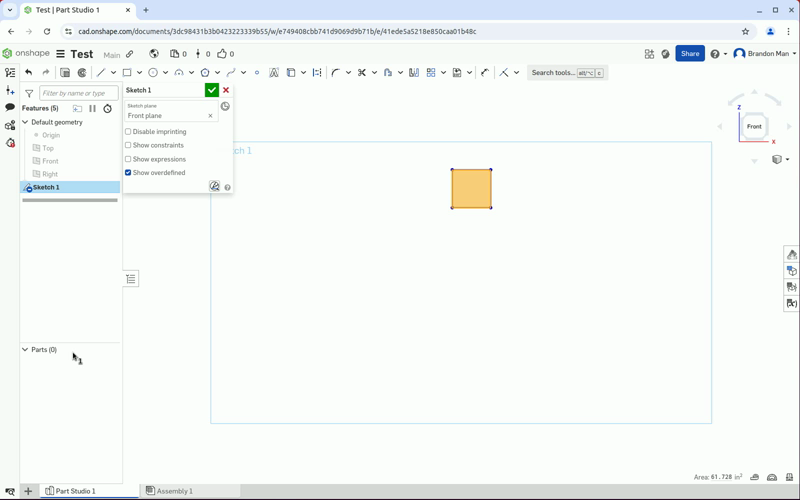
key(shift+e)
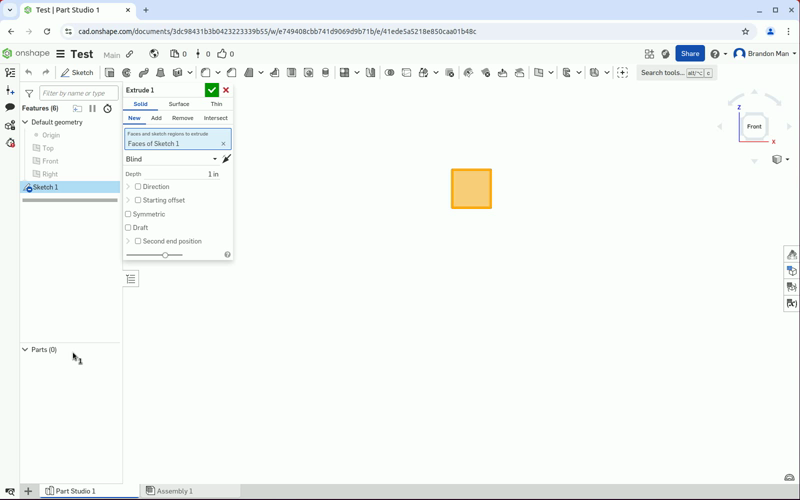
mouse_move(143, 106)
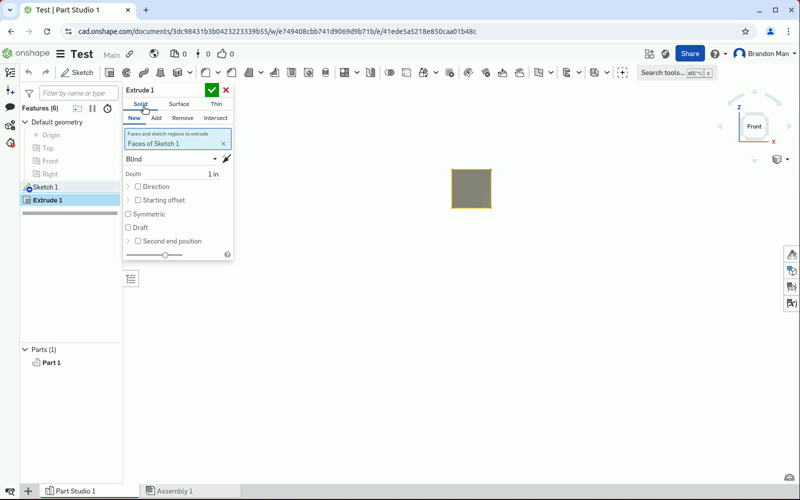
click(143, 106)
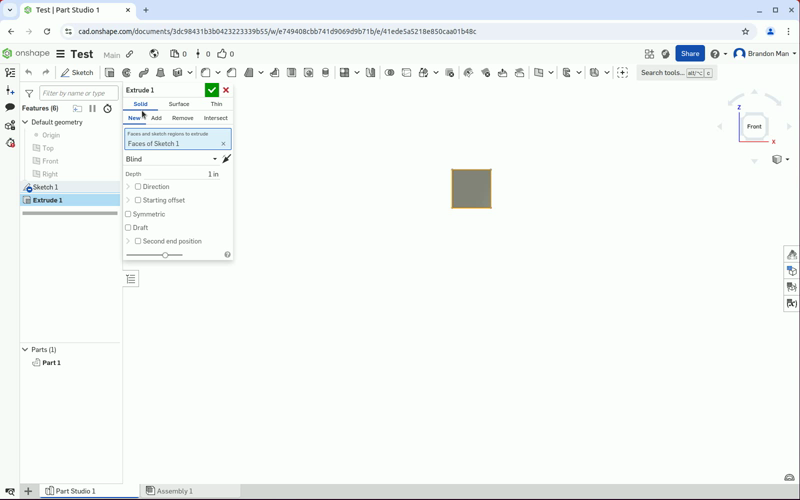
mouse_move(137, 120)
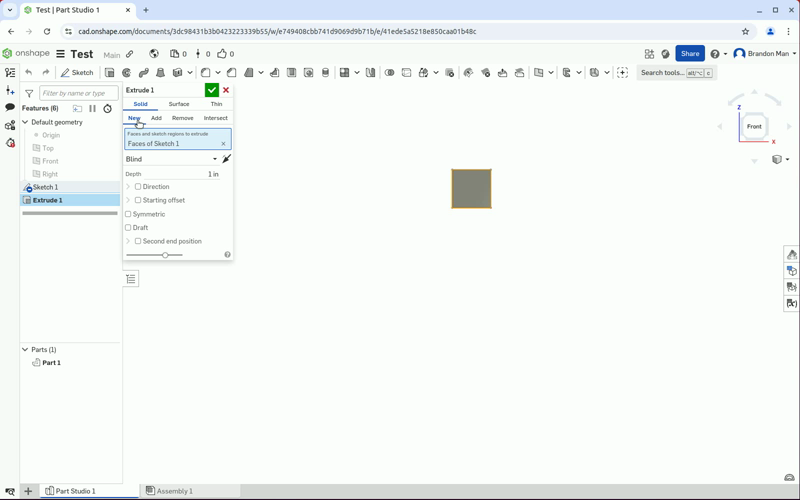
click(137, 120)
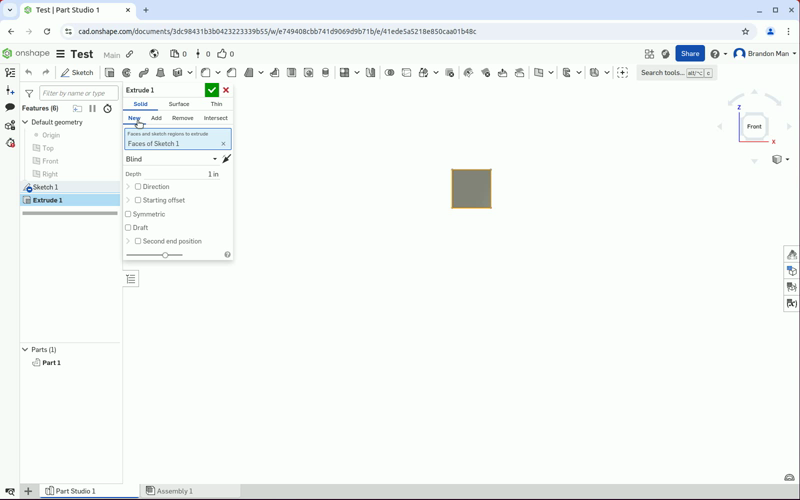
key(tab, 4)
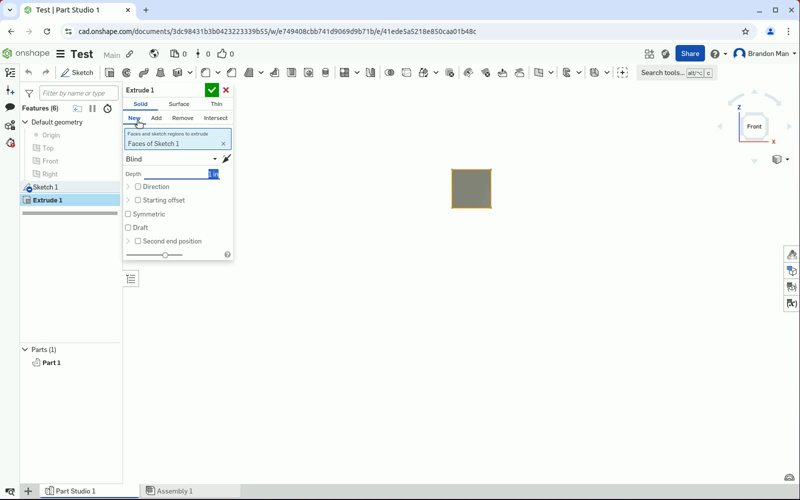
text(7.703)
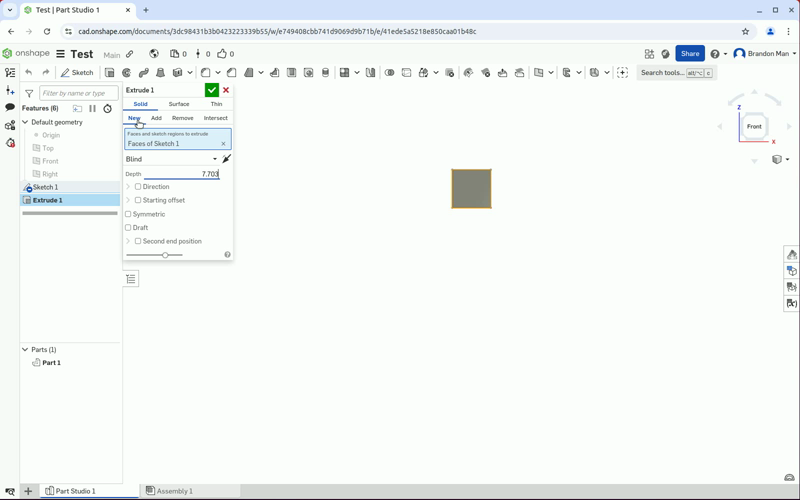
key(enter)
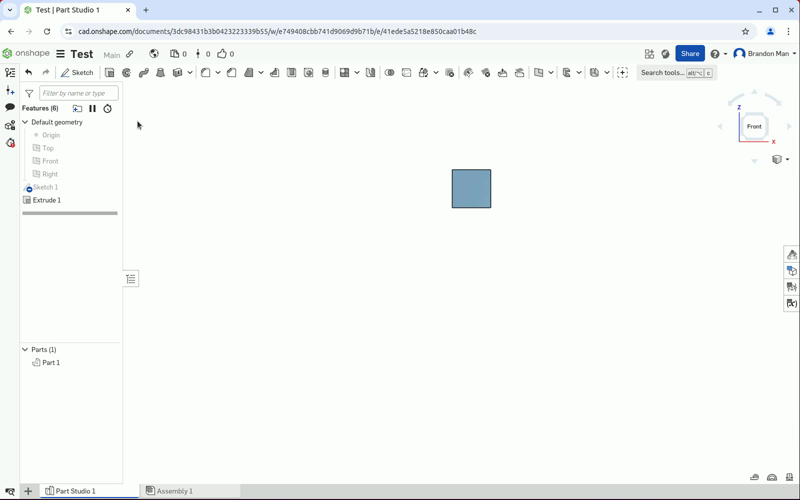
key(shift+h)
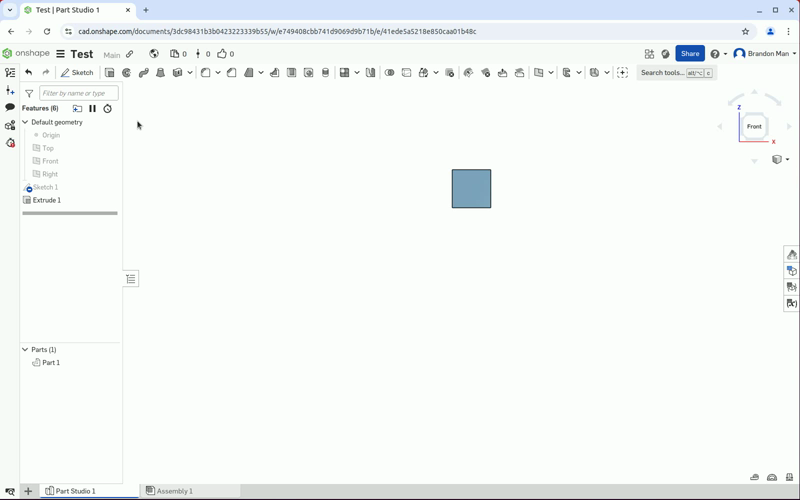
key(shift+h)
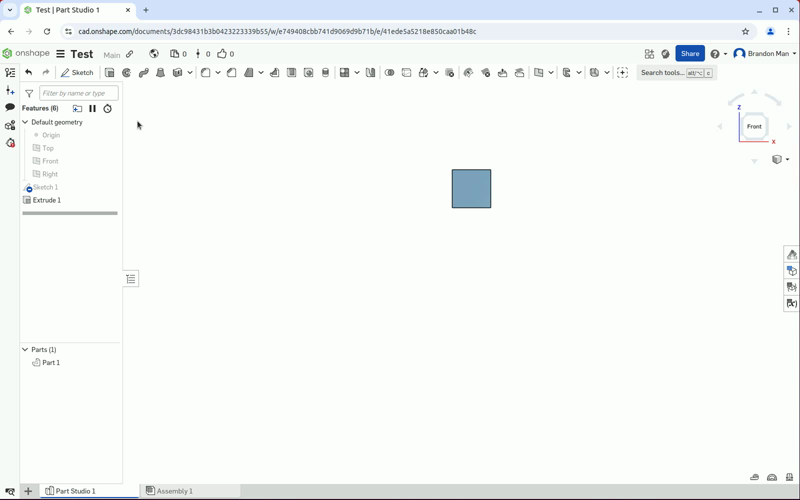
mouse_move(73, 189)
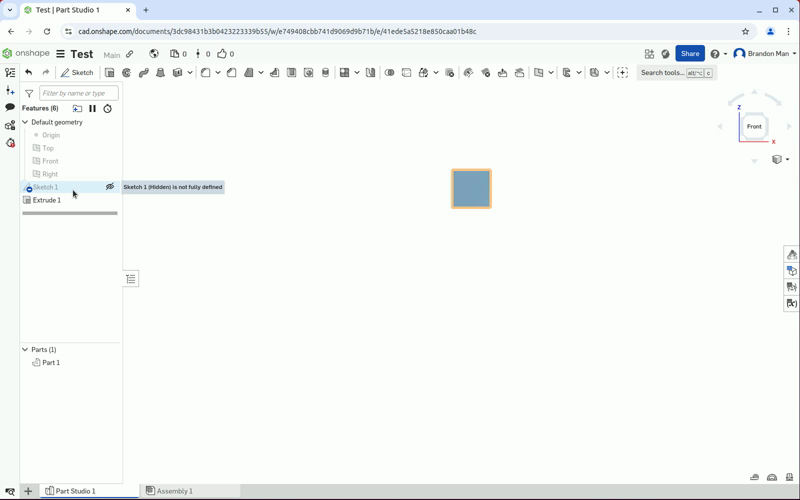
click(73, 189)
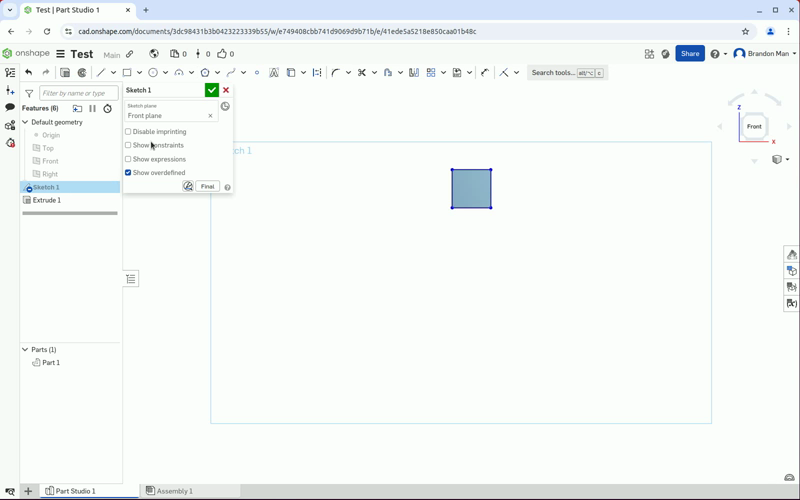
mouse_move(229, 92)
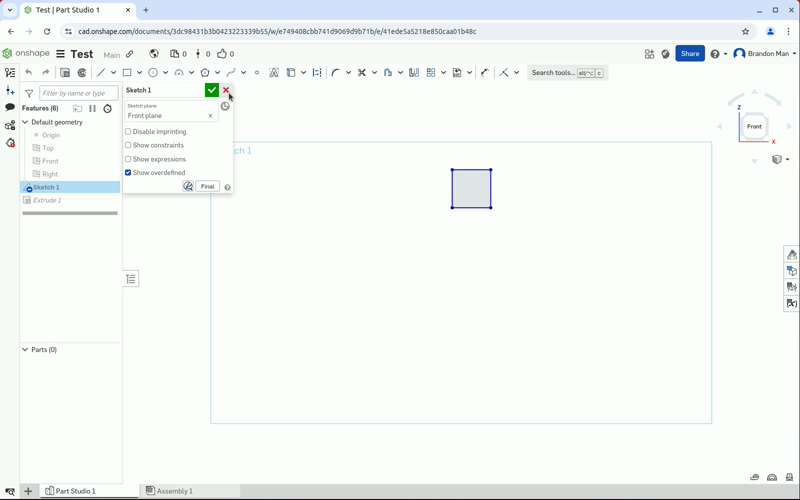
click(229, 92)
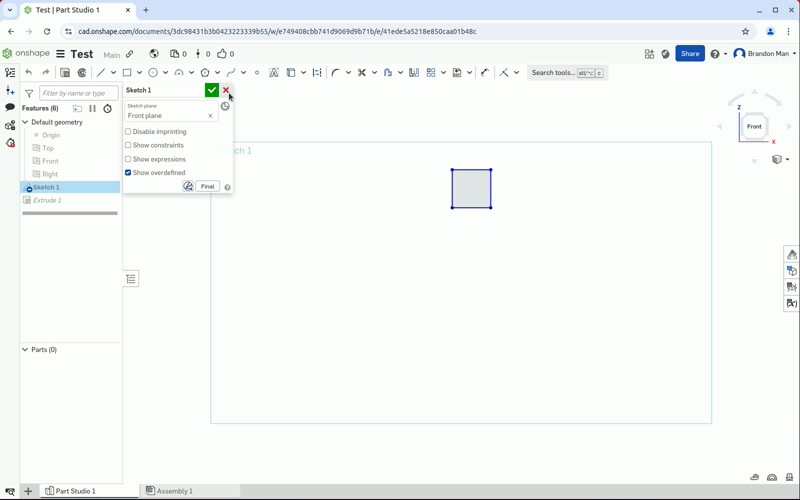
key(shift+s)
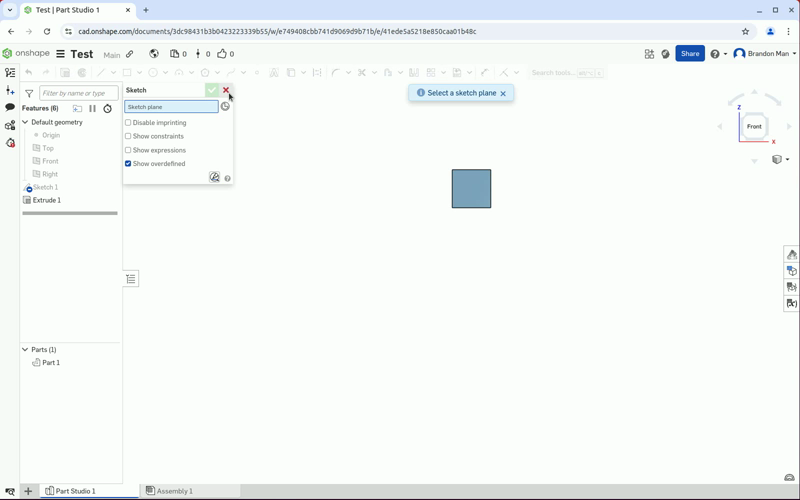
mouse_move(73, 163)
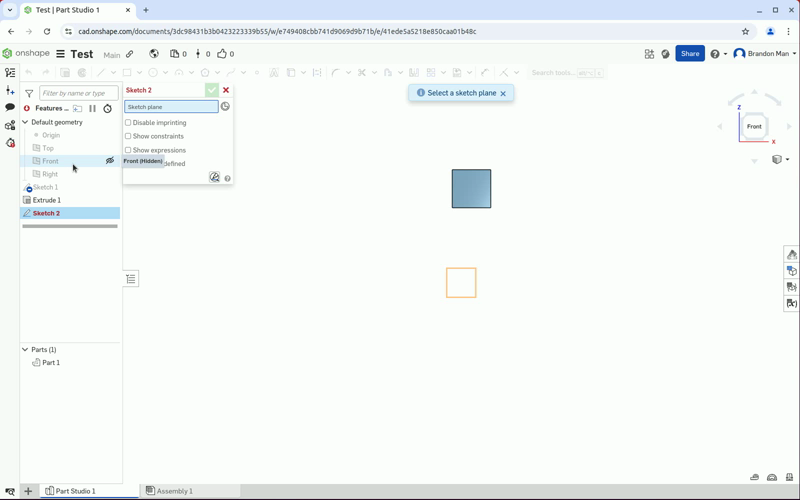
click(73, 163)
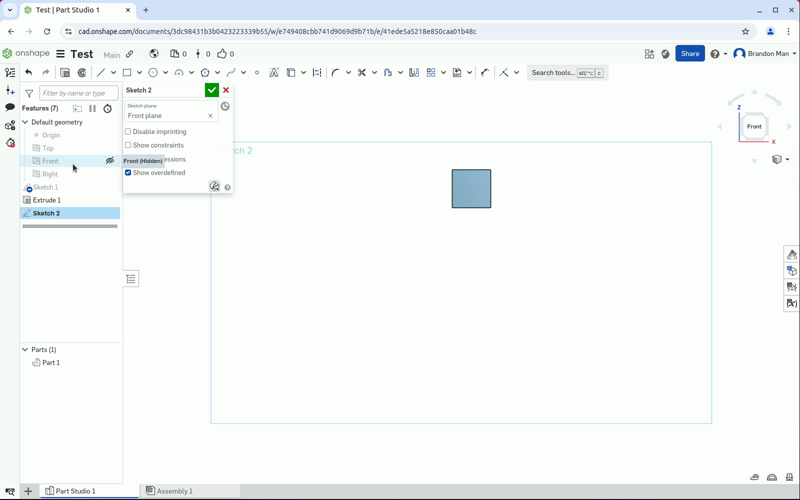
mouse_move(73, 352)
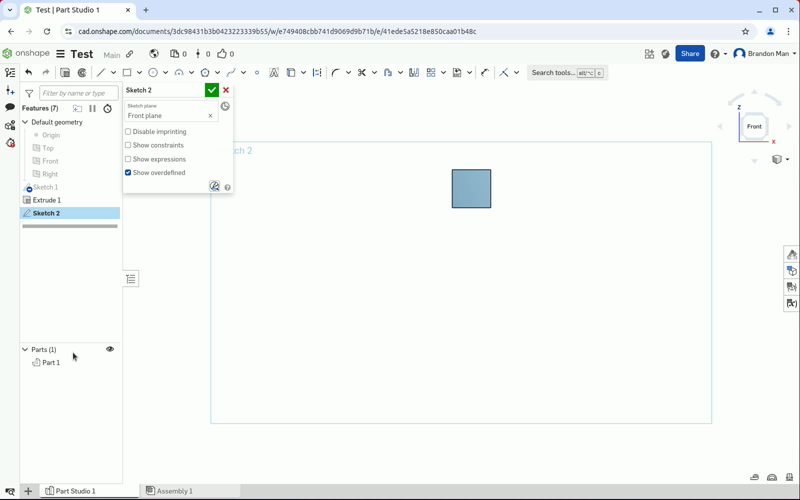
key(y)
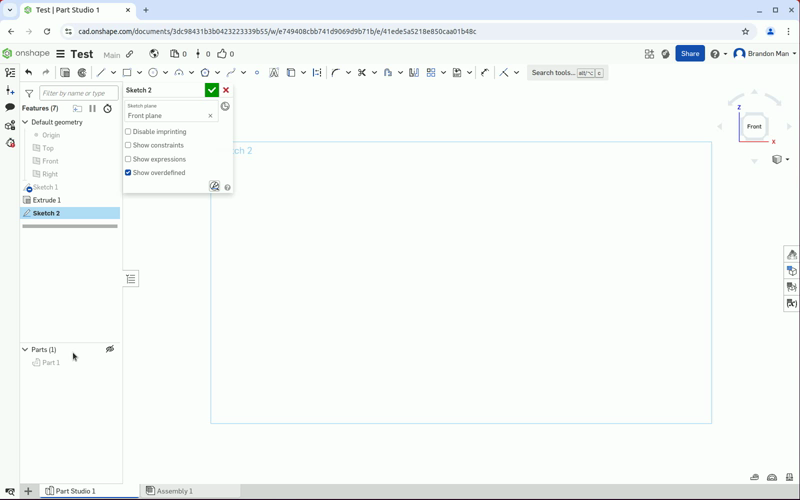
key(l)
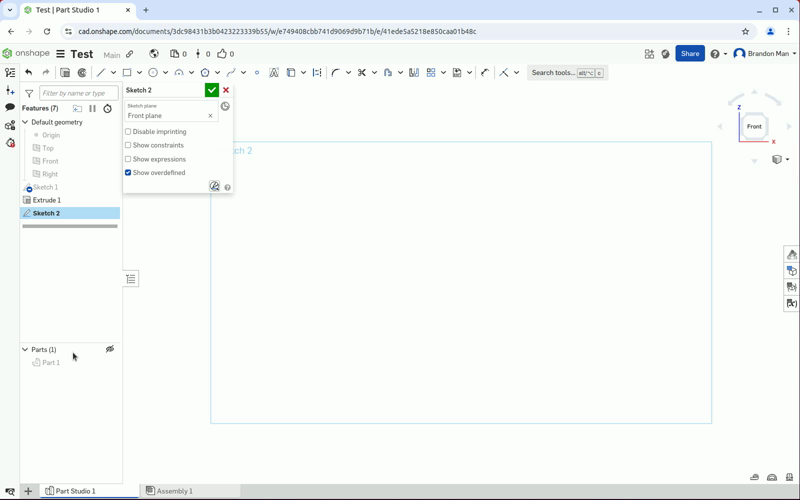
key_down(shift)
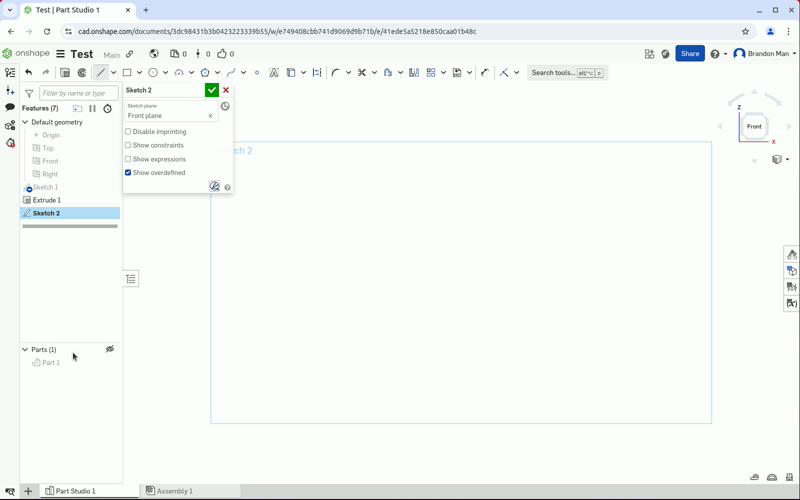
mouse_move(414, 245)
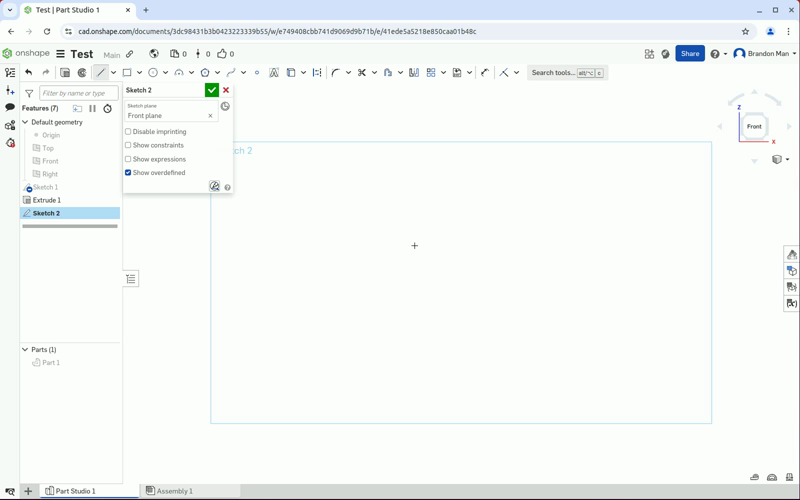
click(414, 245)
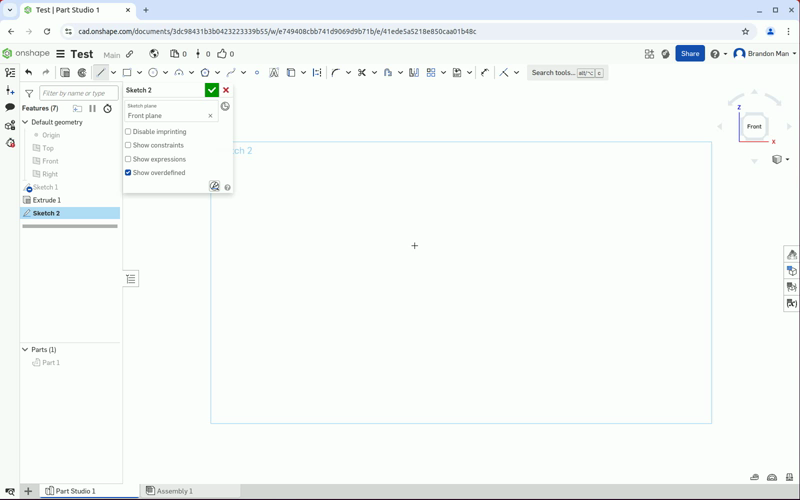
key_up(shift)
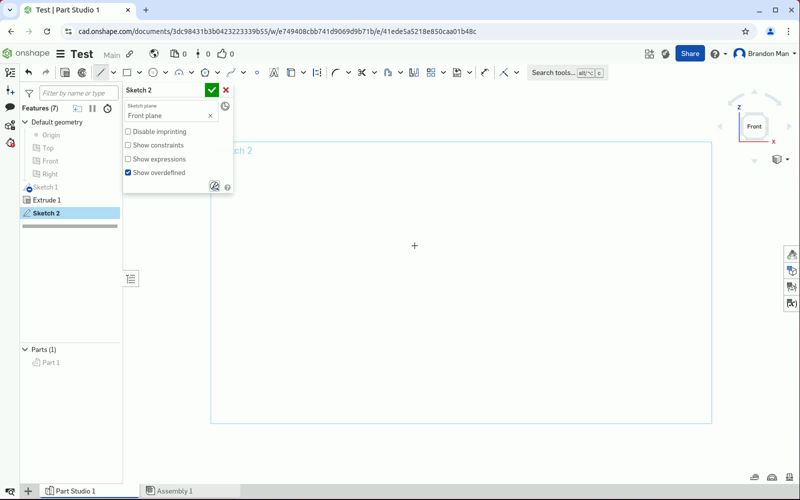
key_down(shift)
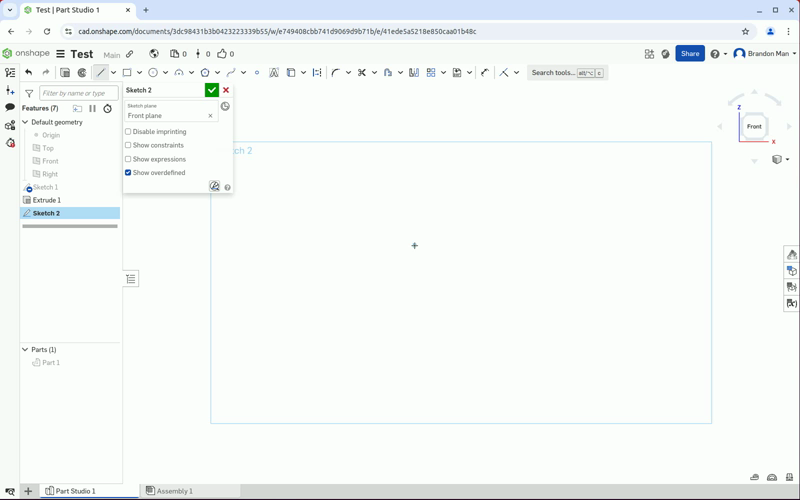
mouse_move(444, 245)
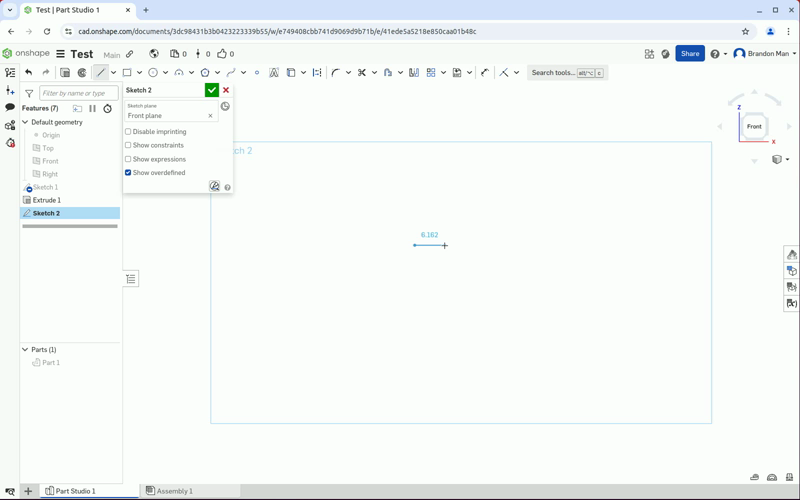
mouse_move(453, 245)
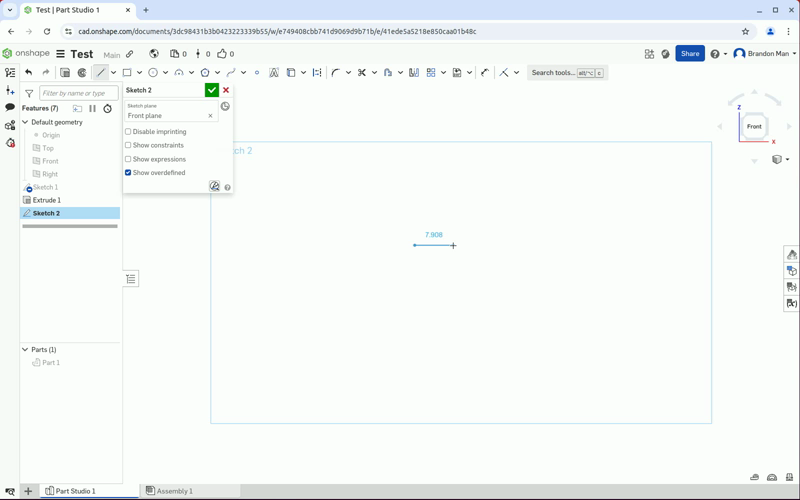
click(453, 245)
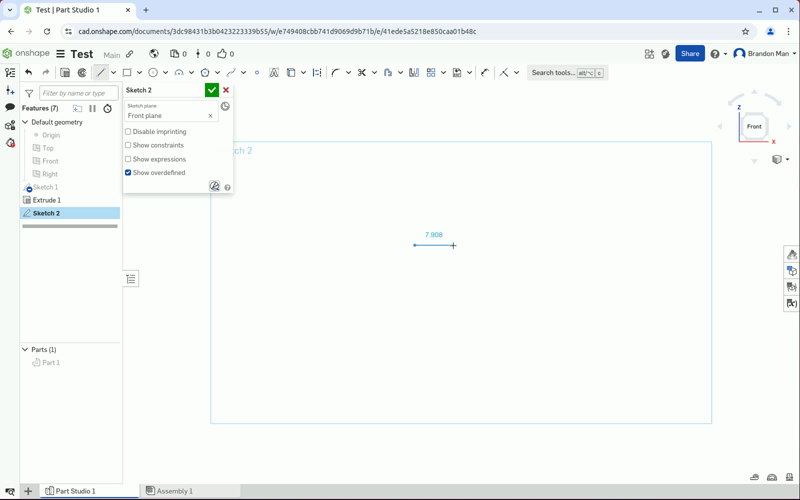
key_up(shift)
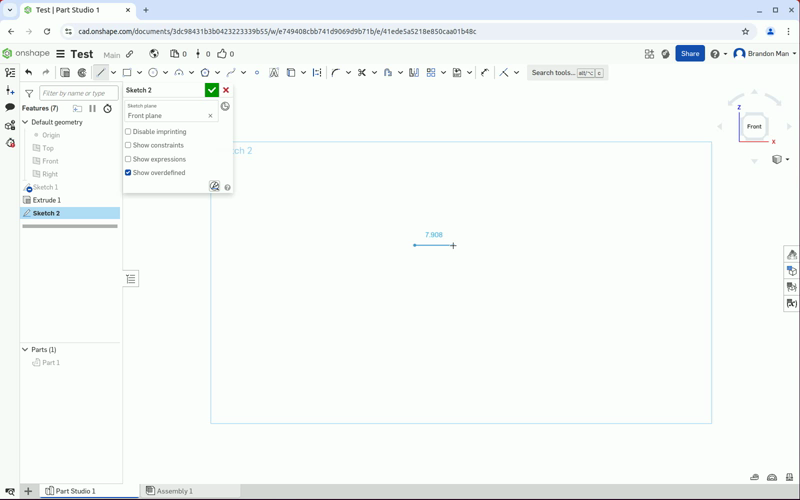
key_down(shift)
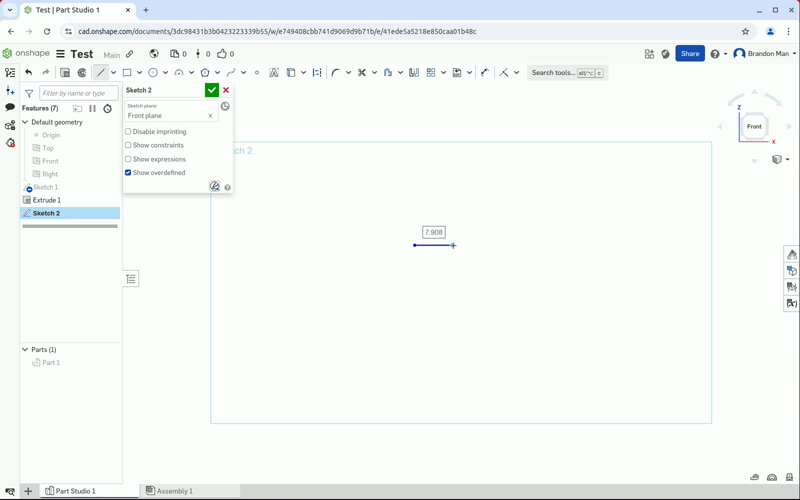
mouse_move(483, 245)
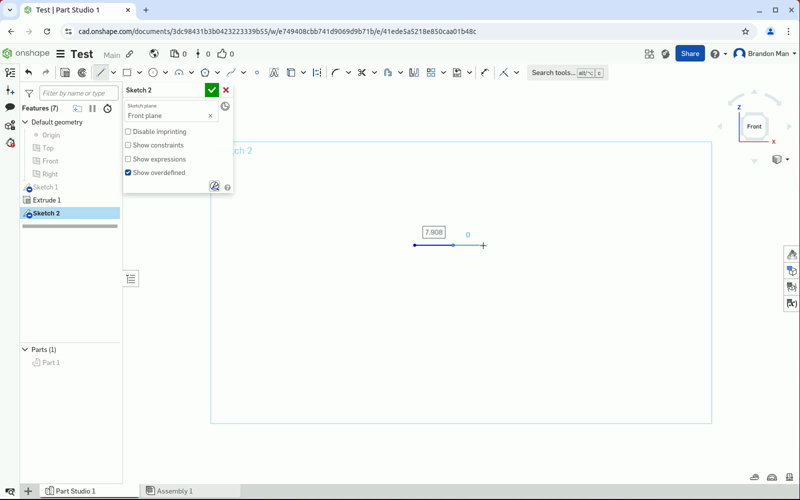
mouse_move(453, 207)
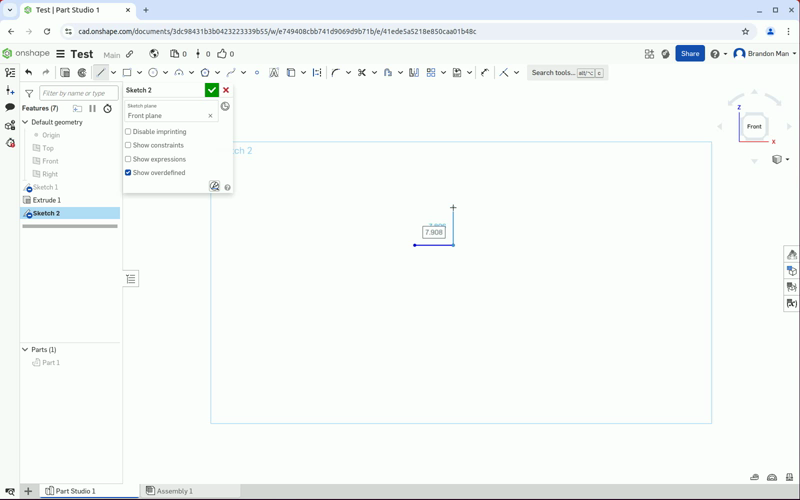
click(453, 207)
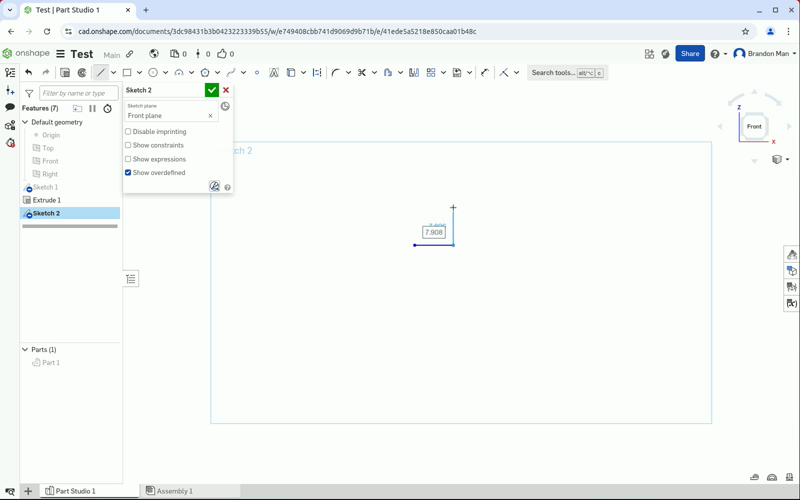
key_up(shift)
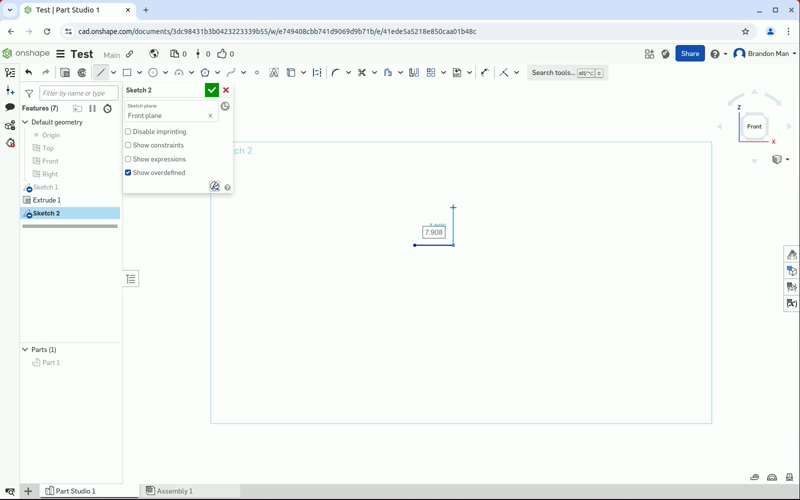
key_down(shift)
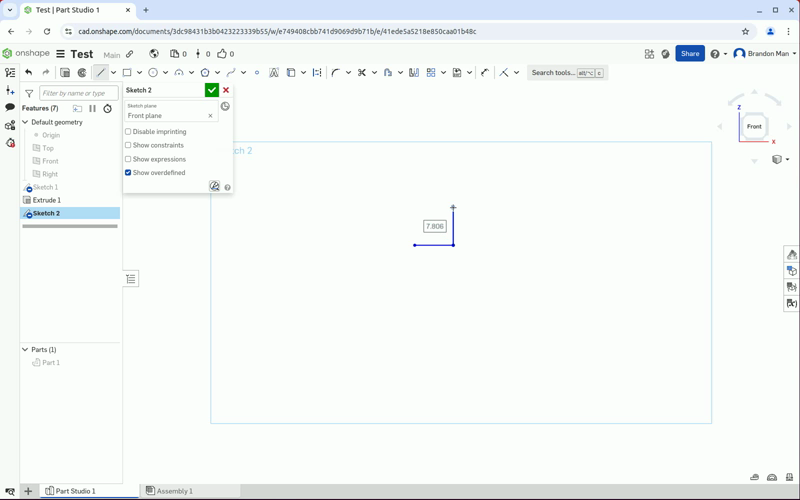
mouse_move(483, 207)
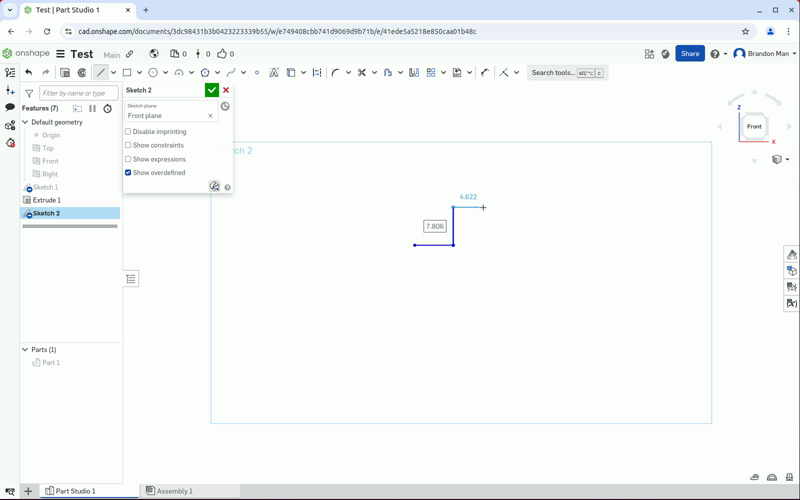
mouse_move(414, 207)
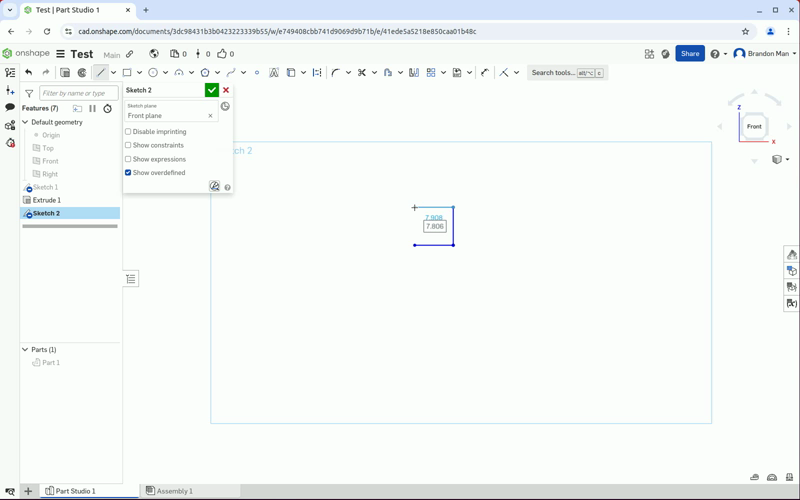
click(414, 207)
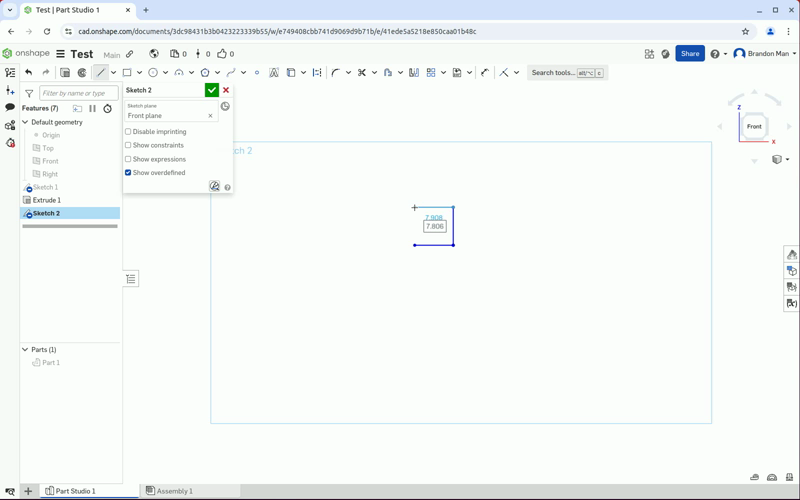
key_up(shift)
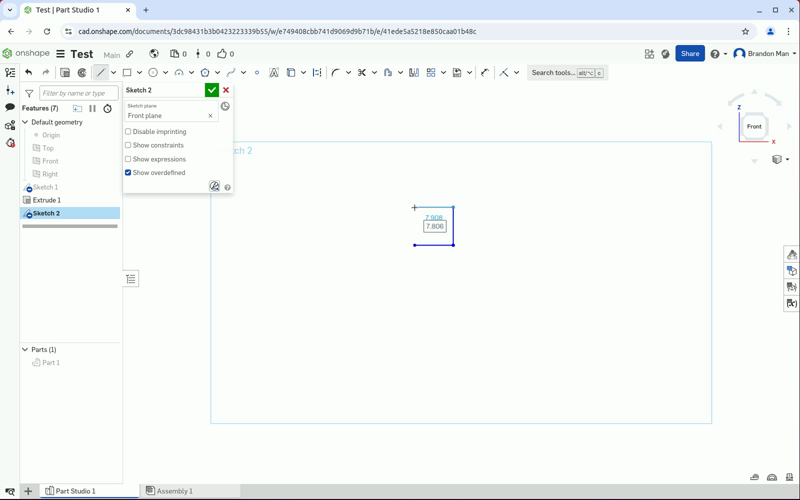
mouse_move(444, 207)
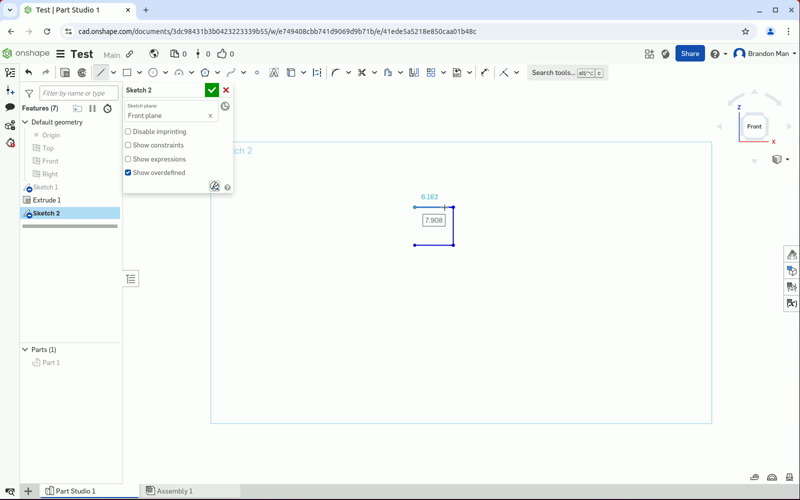
key_down(shift)
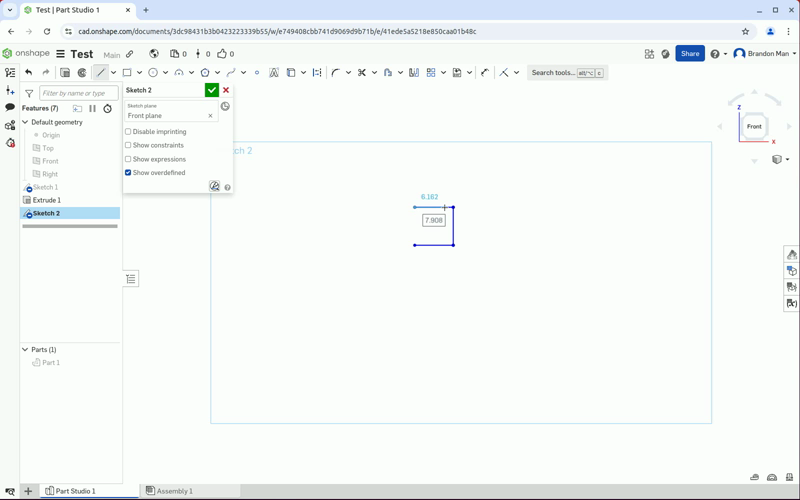
mouse_move(414, 245)
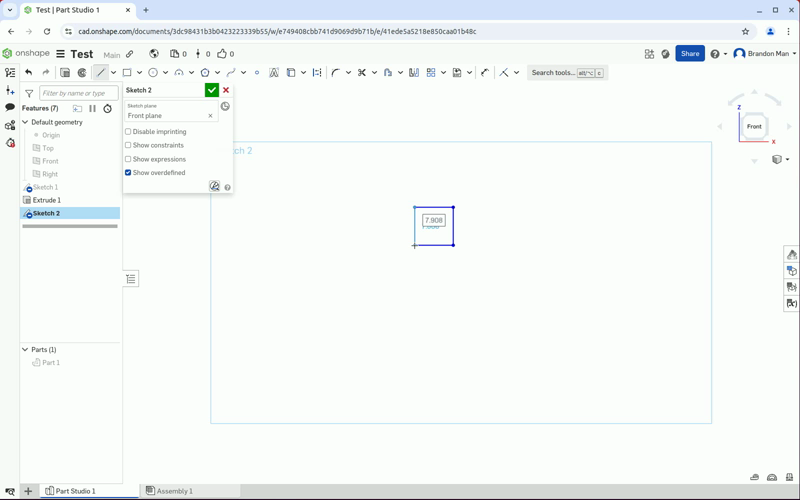
key_up(shift)
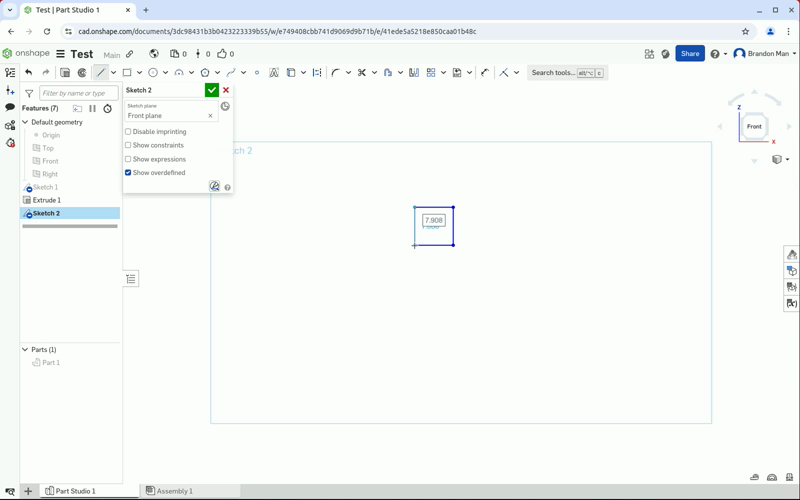
click(414, 245)
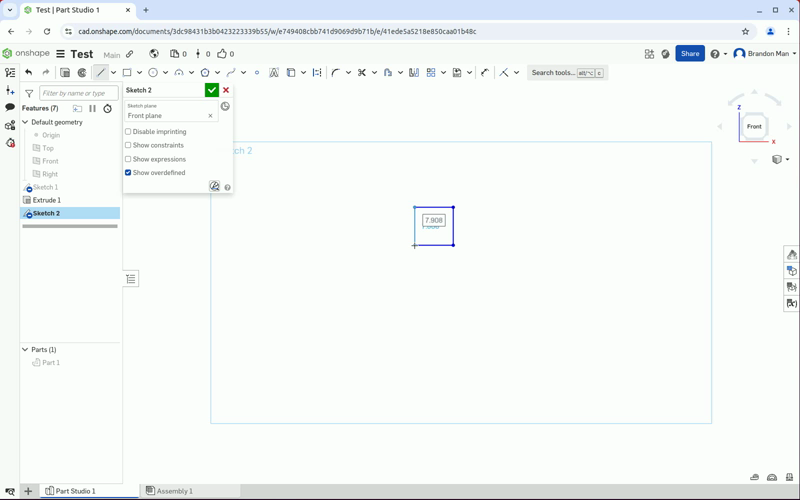
key(esc)
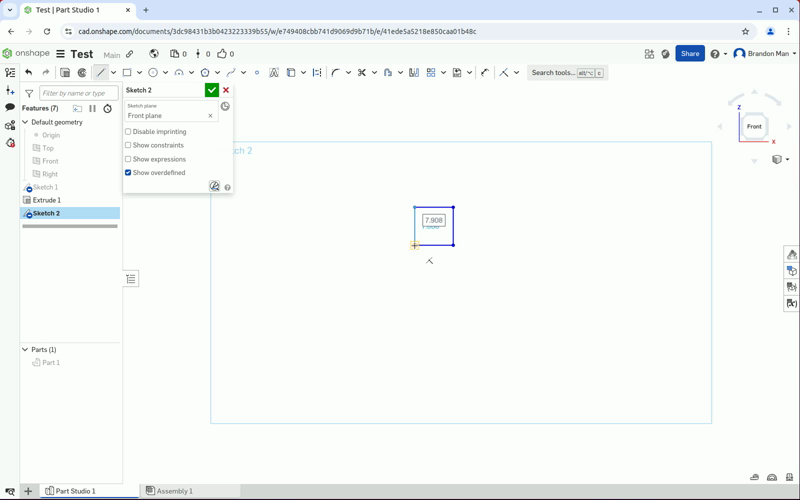
mouse_move(437, 230)
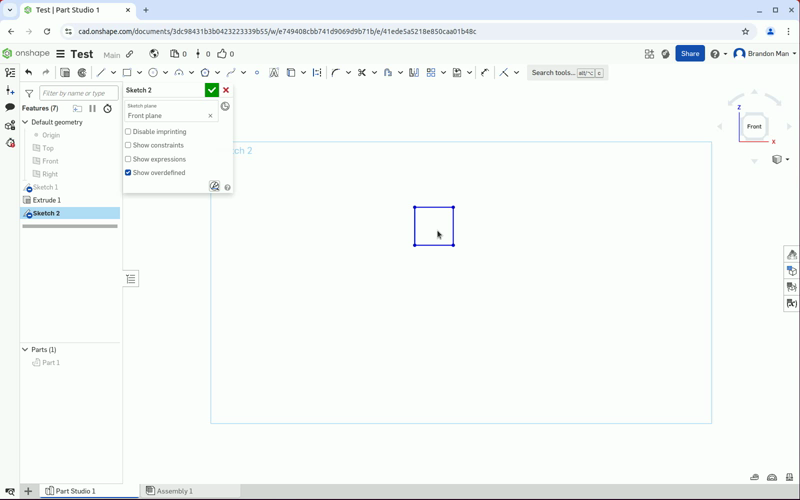
scroll(6)
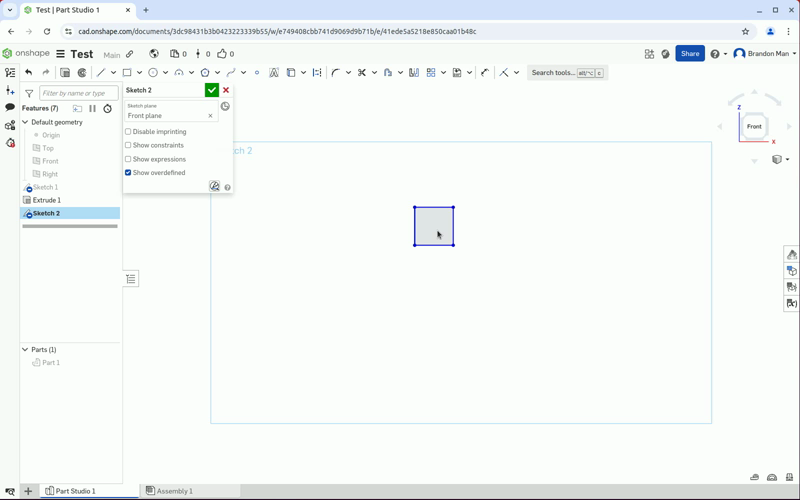
scroll(6)
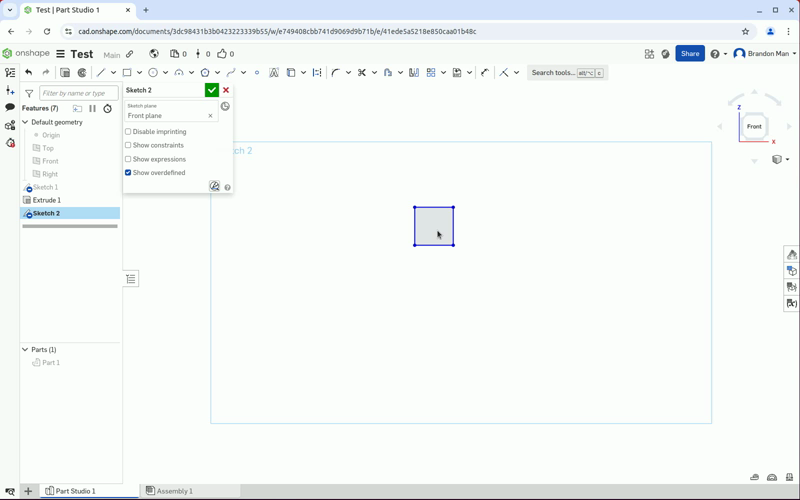
scroll(6)
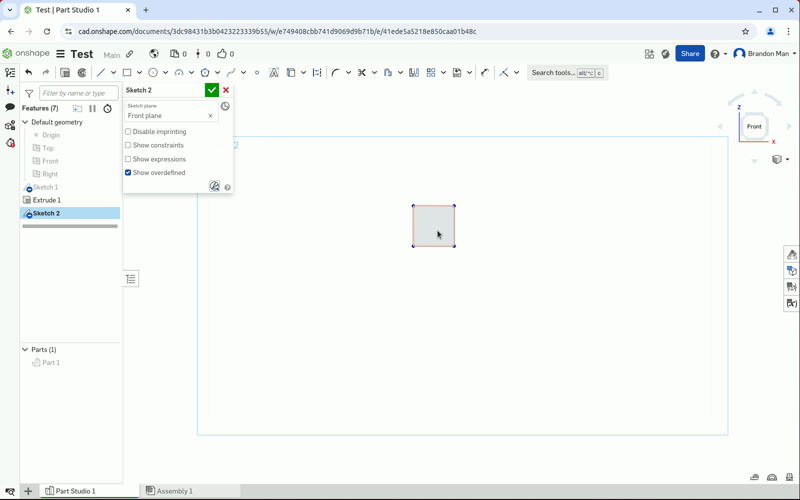
scroll(6)
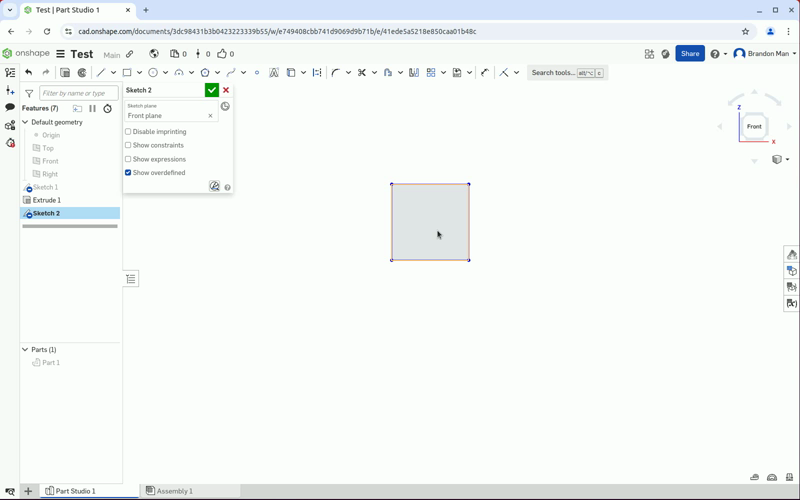
scroll(6)
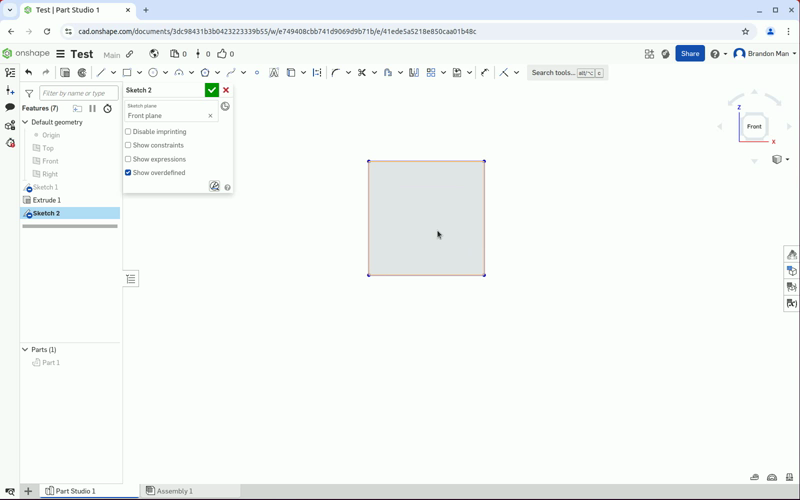
scroll(6)
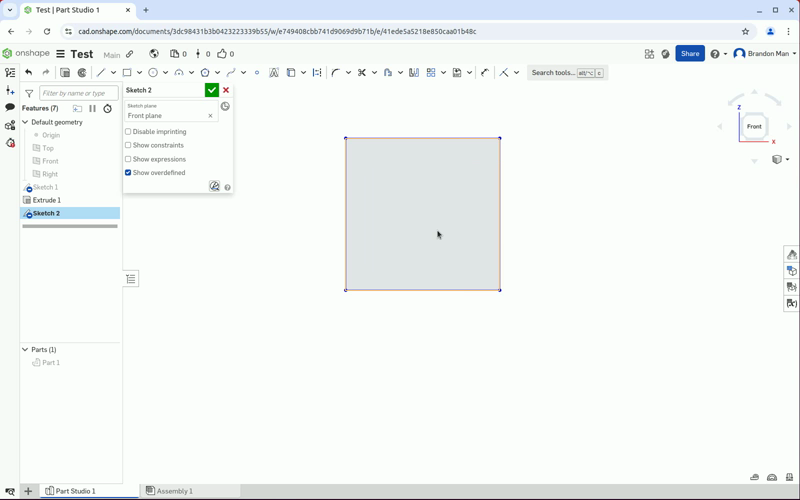
scroll(6)
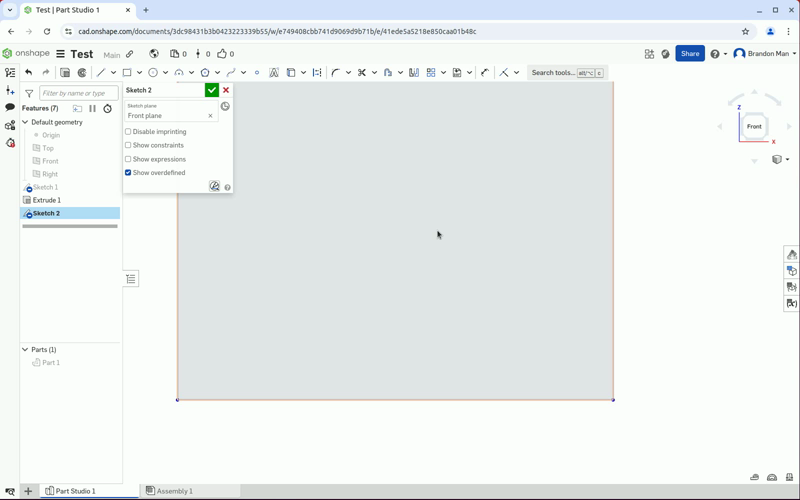
click(437, 230)
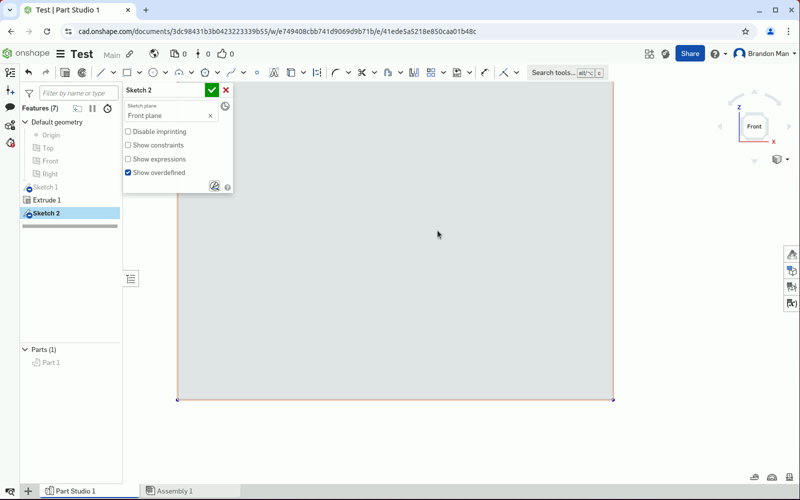
scroll(-6)
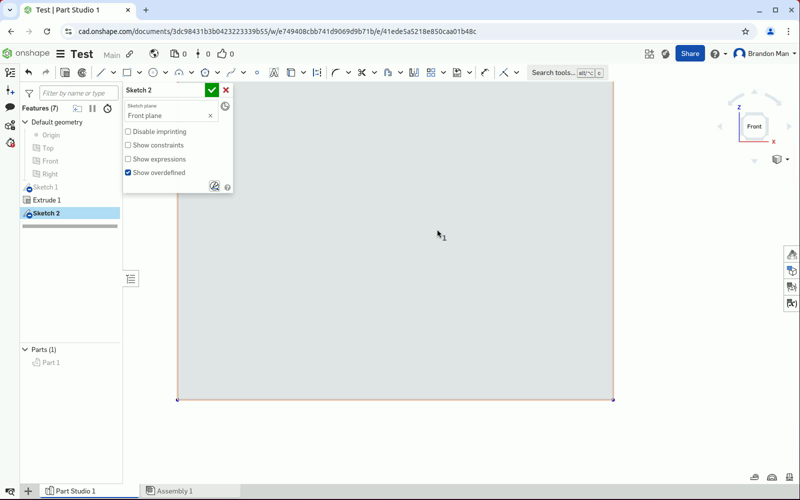
scroll(-6)
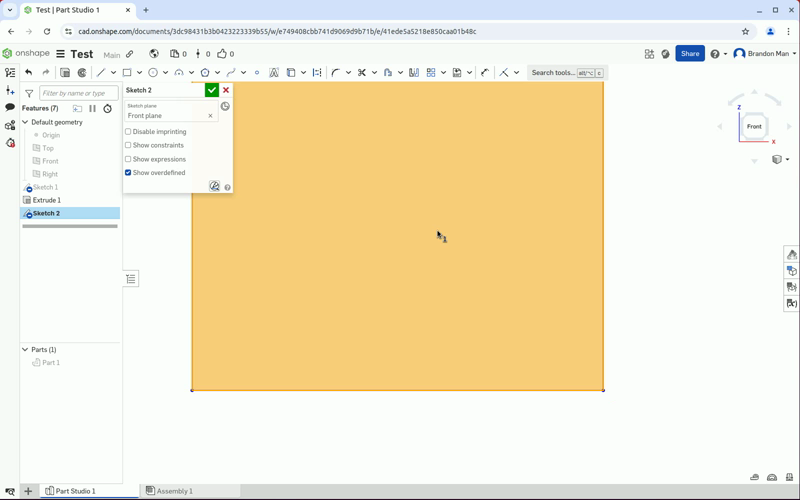
scroll(-6)
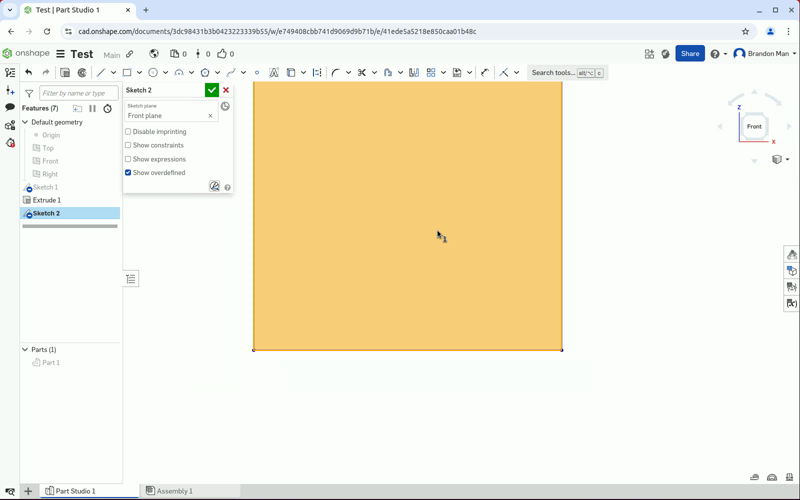
scroll(-6)
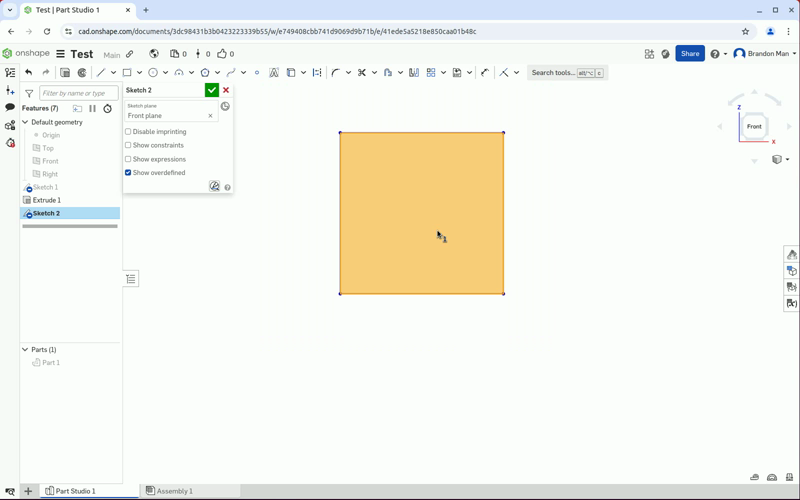
scroll(-6)
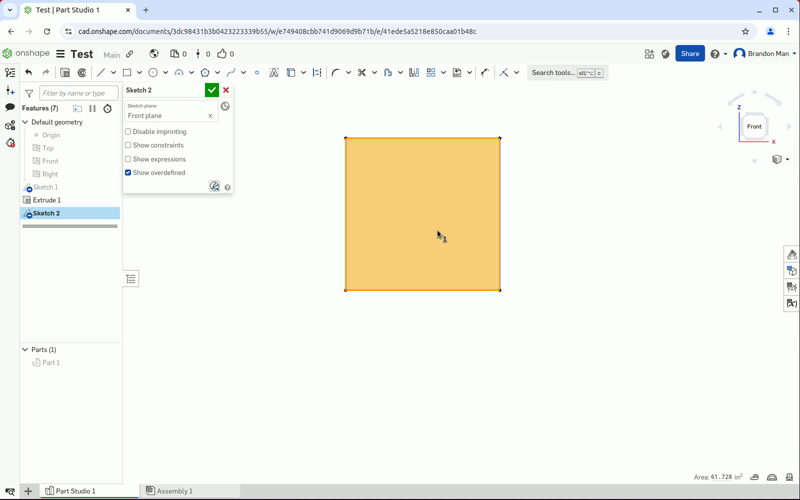
scroll(-6)
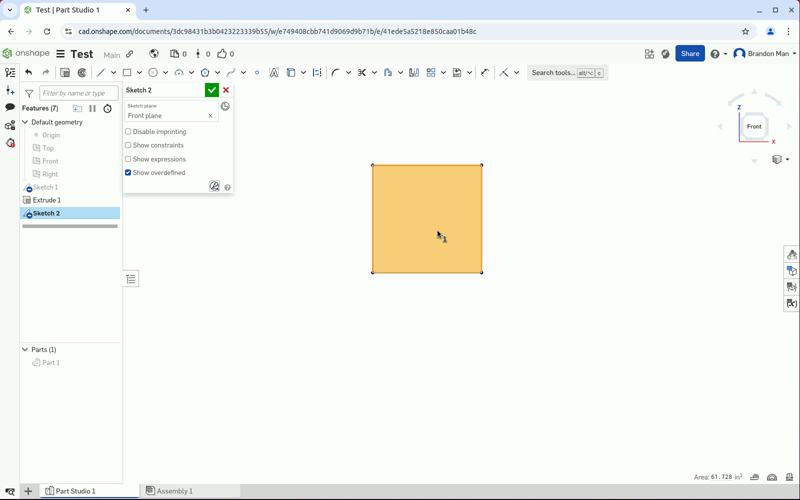
scroll(-6)
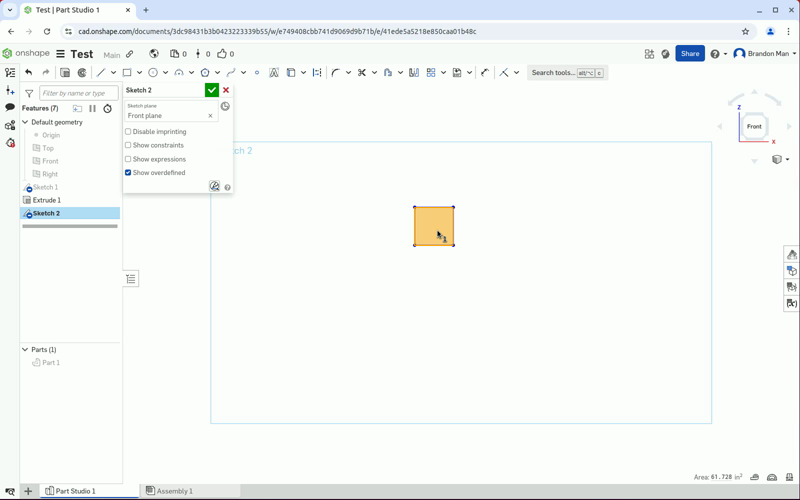
mouse_move(73, 352)
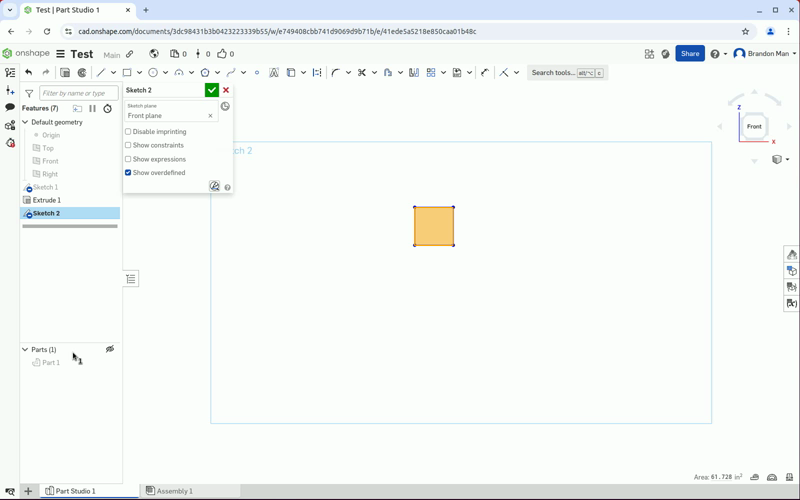
key(shift+y)
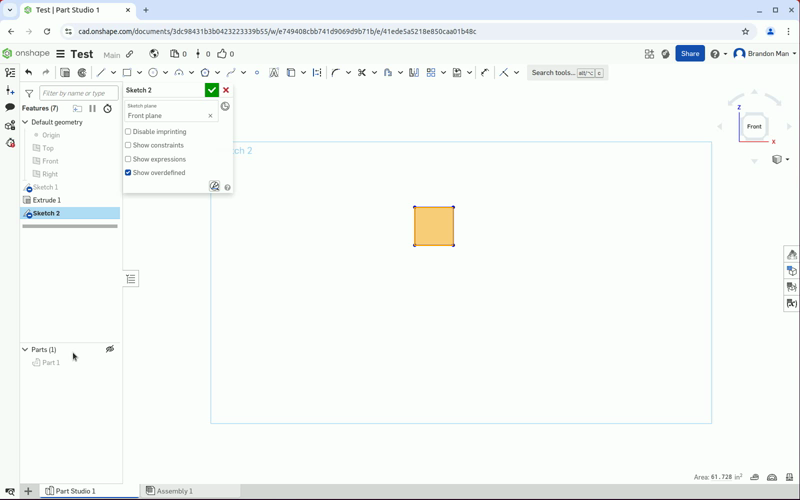
key(shift+e)
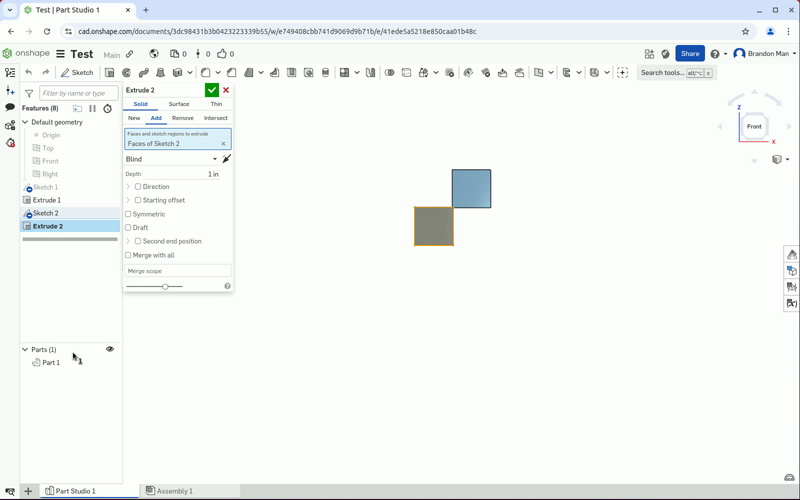
mouse_move(143, 106)
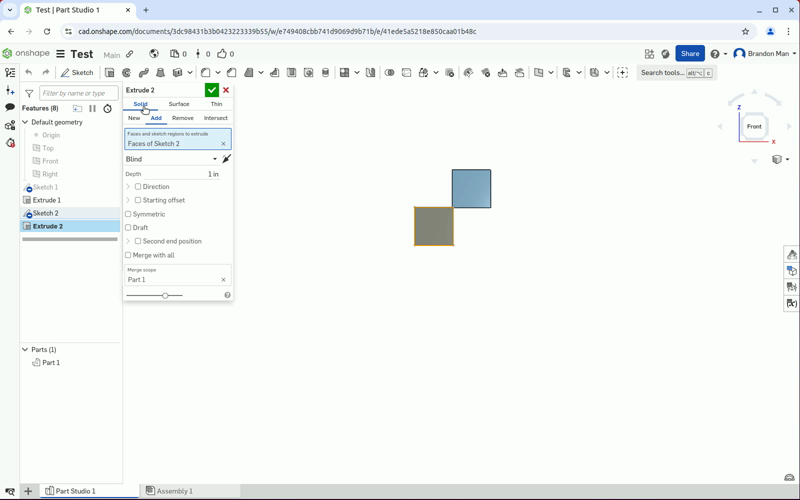
click(143, 106)
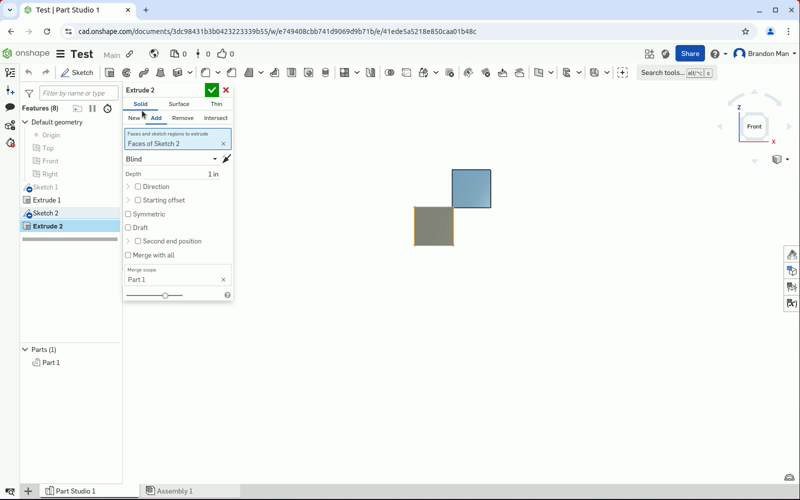
mouse_move(137, 120)
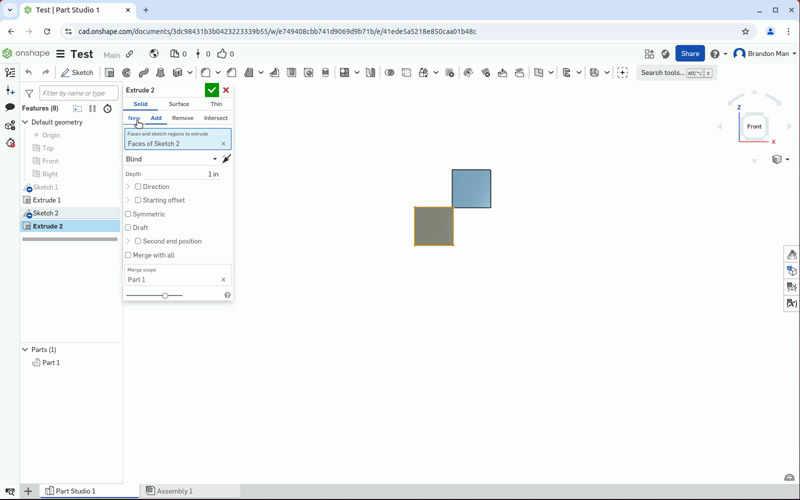
click(137, 120)
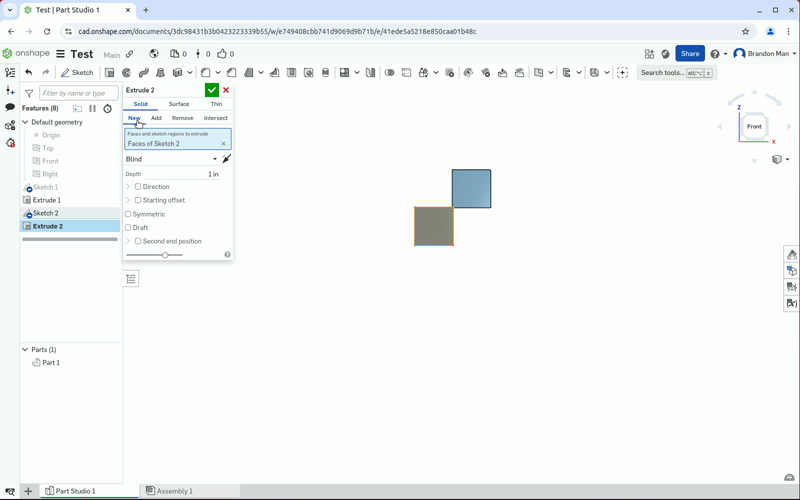
key(tab, 4)
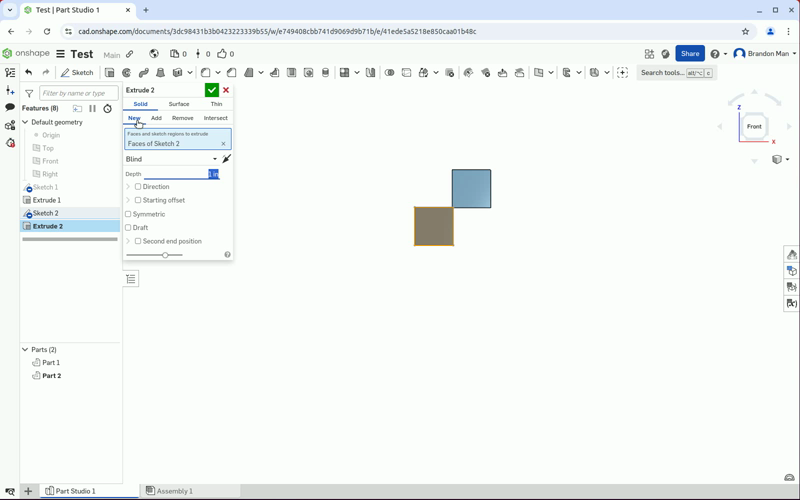
text(7.703)
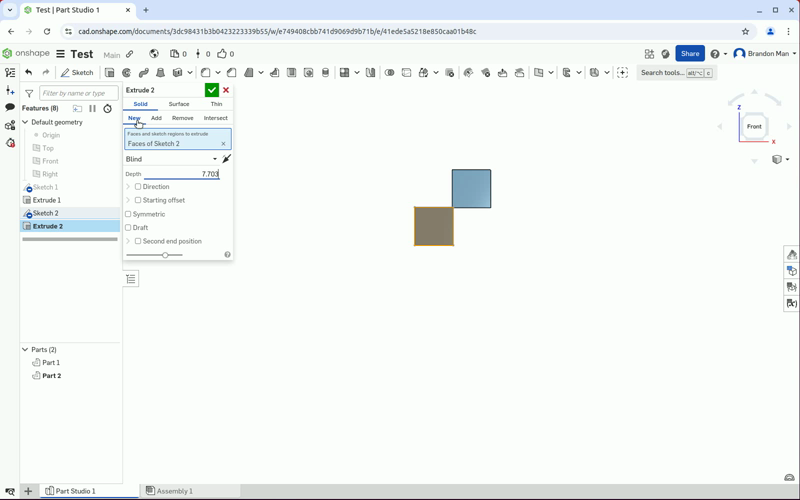
key(enter)
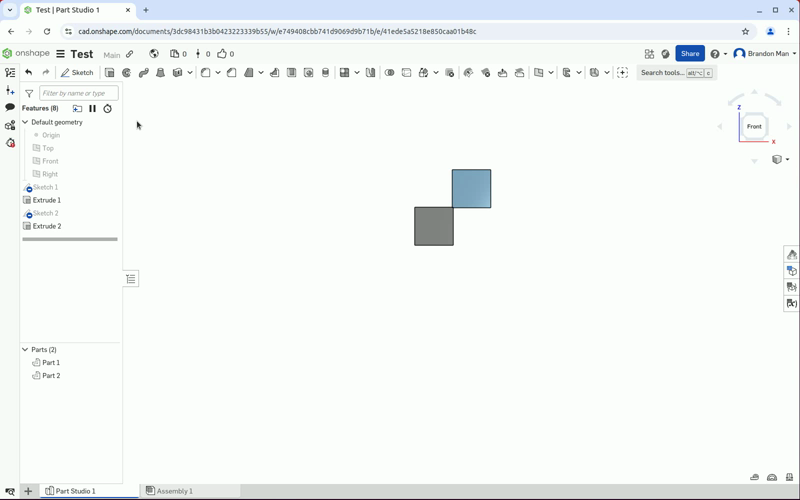
key(shift+h)
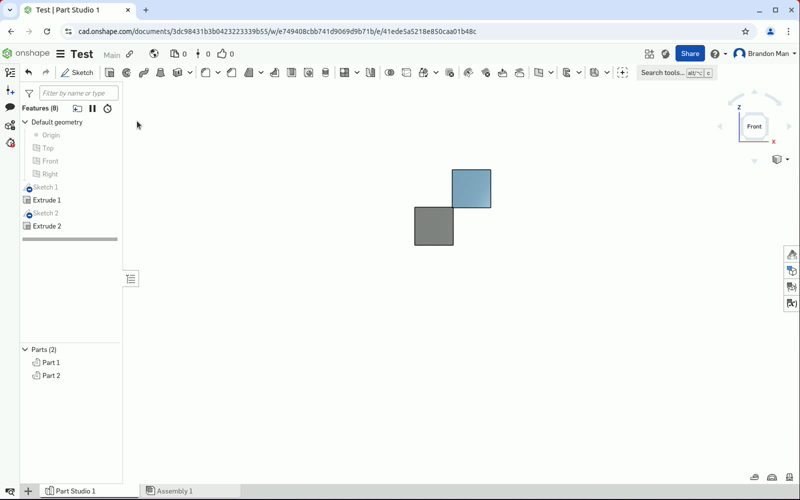
key(shift+h)
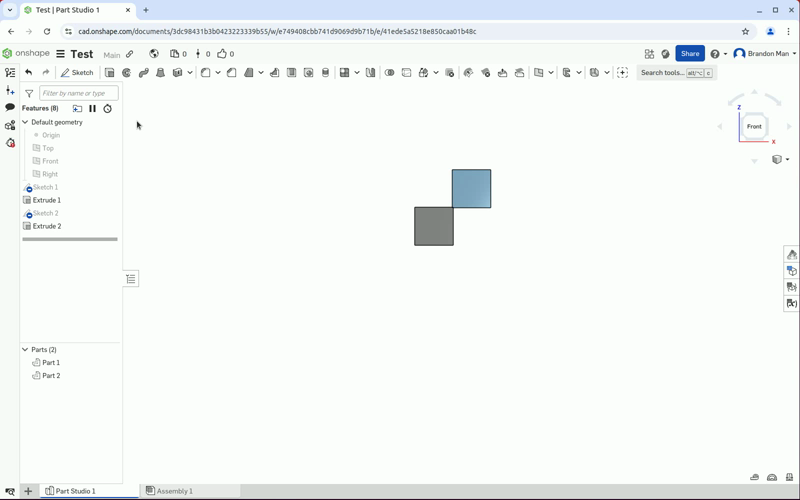
mouse_move(73, 189)
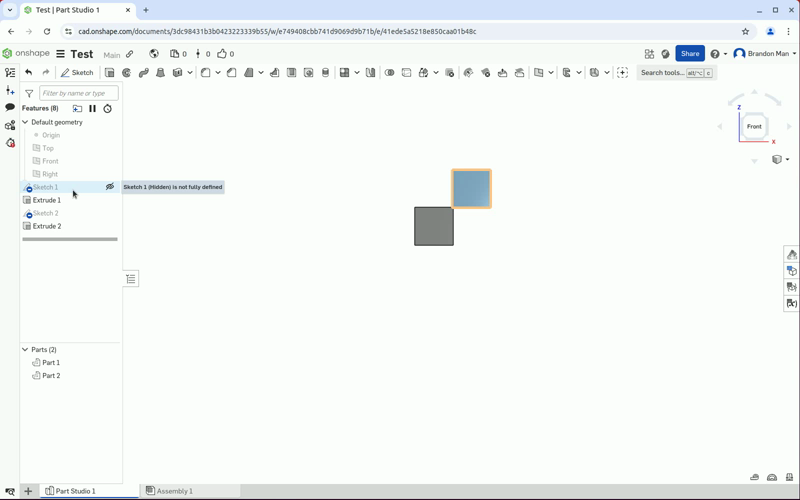
click(73, 189)
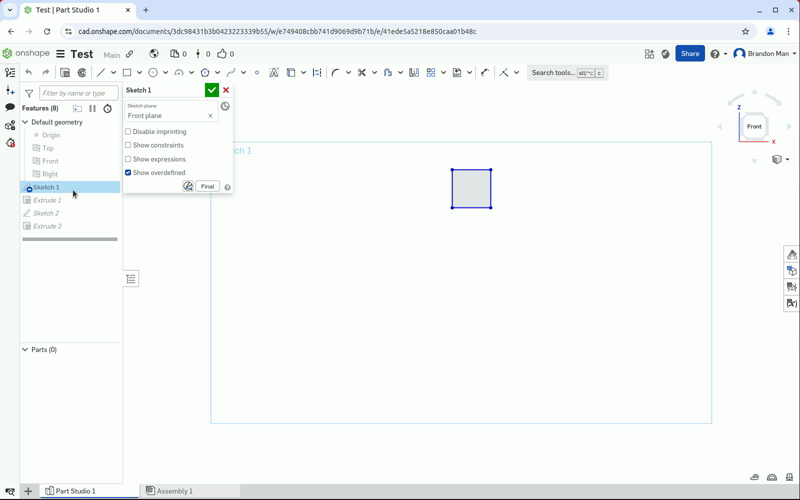
mouse_move(229, 92)
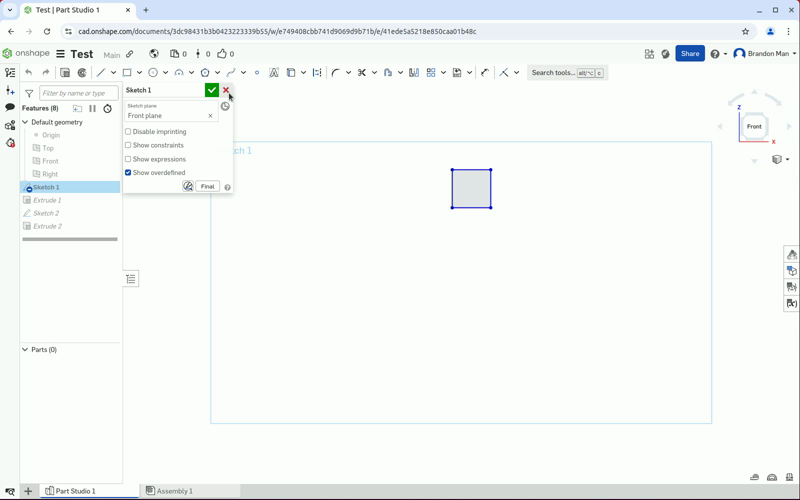
click(229, 92)
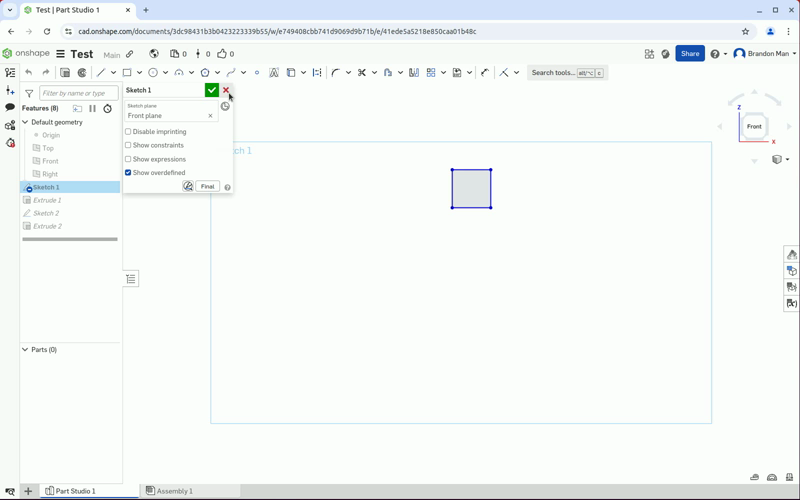
key(shift+s)
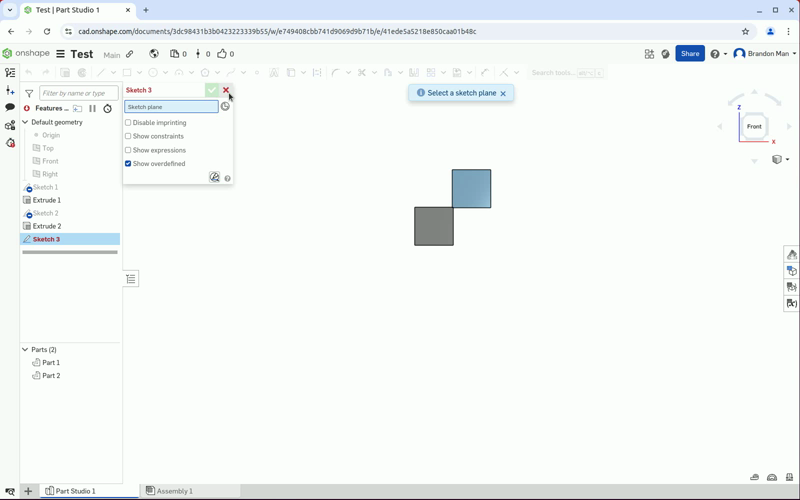
mouse_move(73, 163)
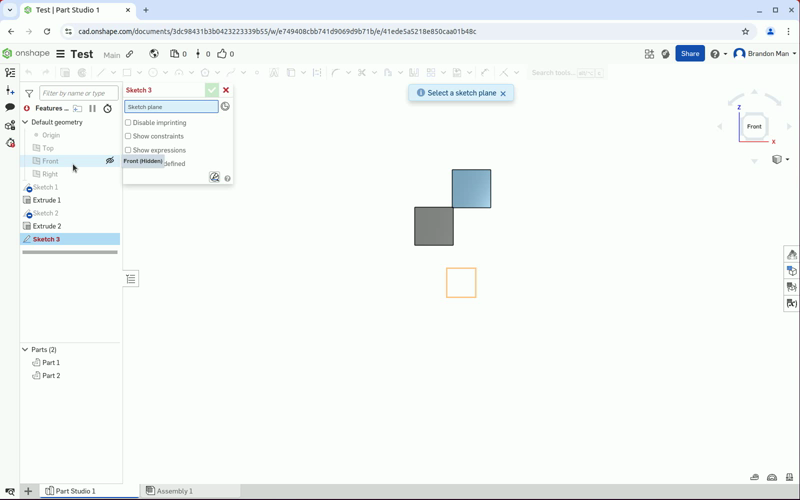
click(73, 163)
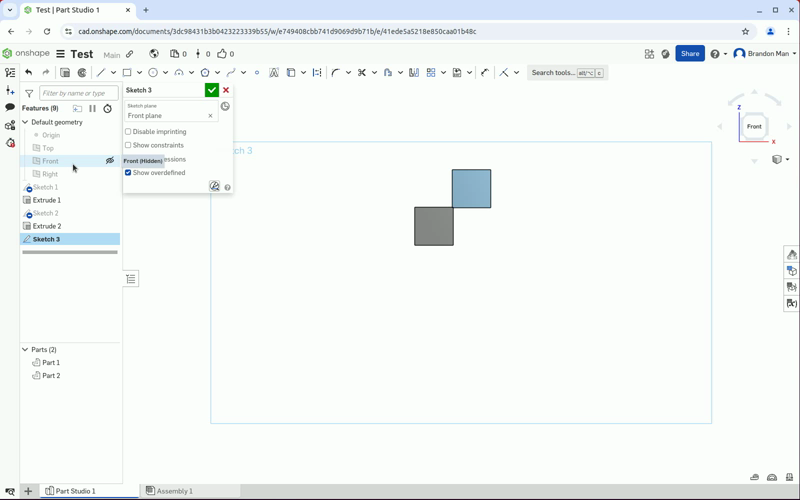
mouse_move(73, 352)
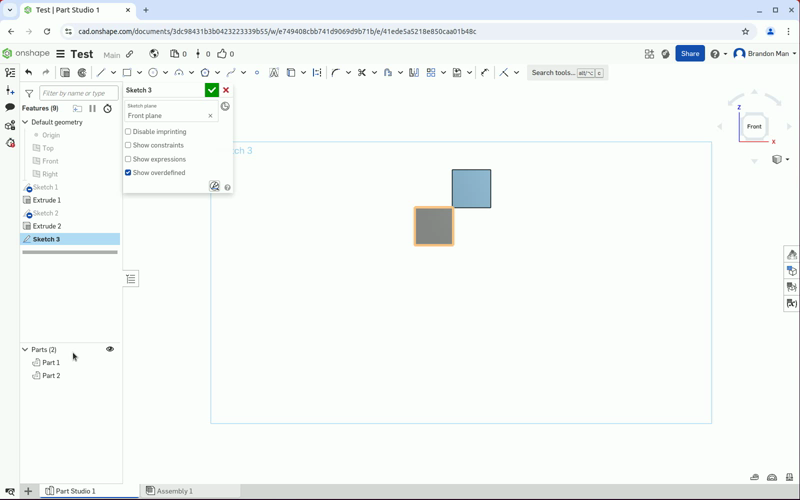
key(y)
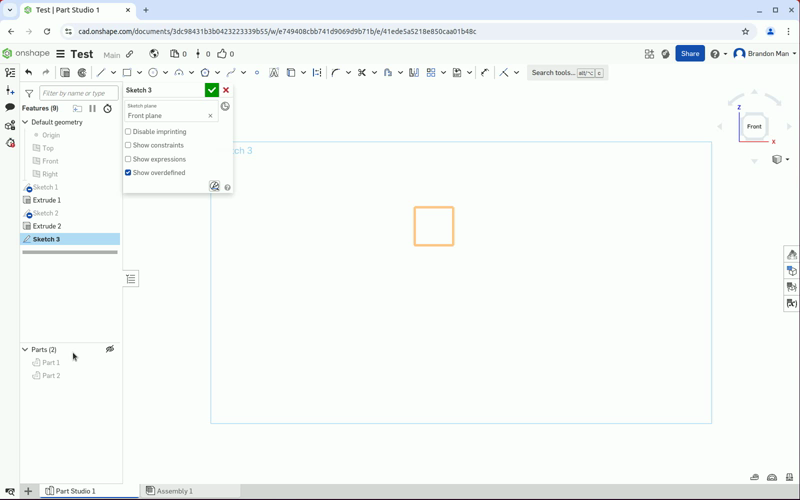
key(l)
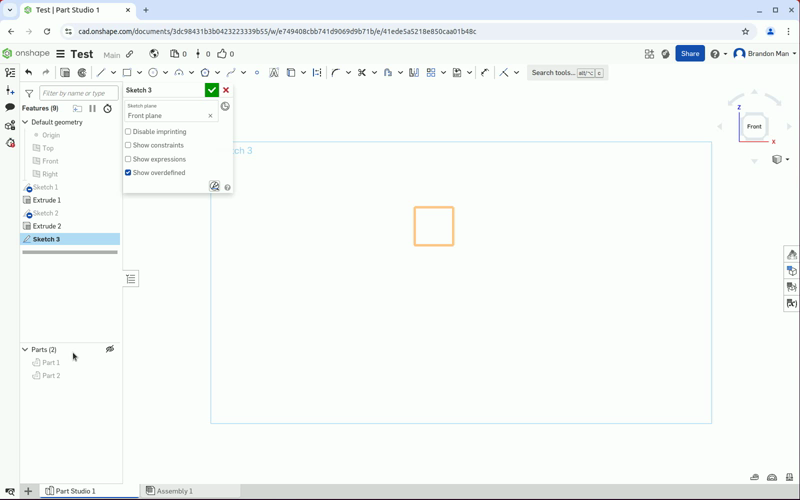
key_down(shift)
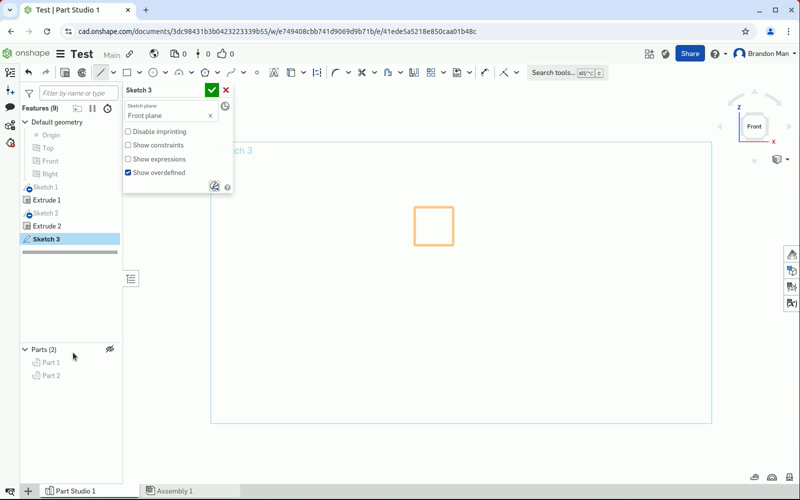
mouse_move(452, 245)
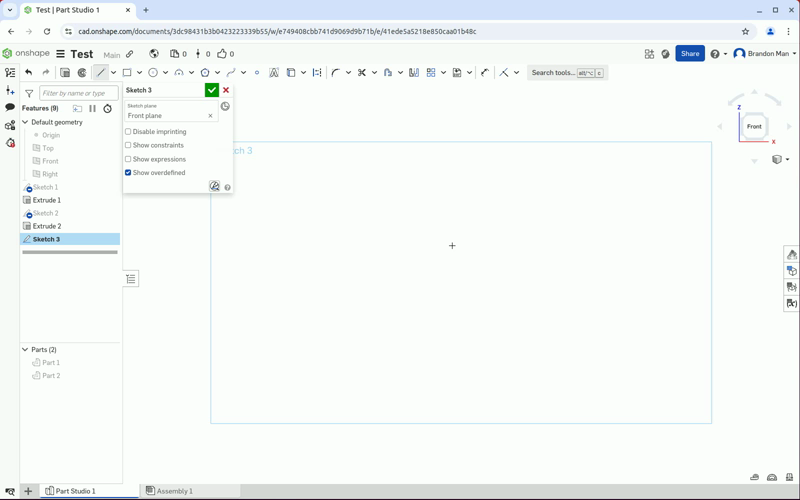
click(452, 245)
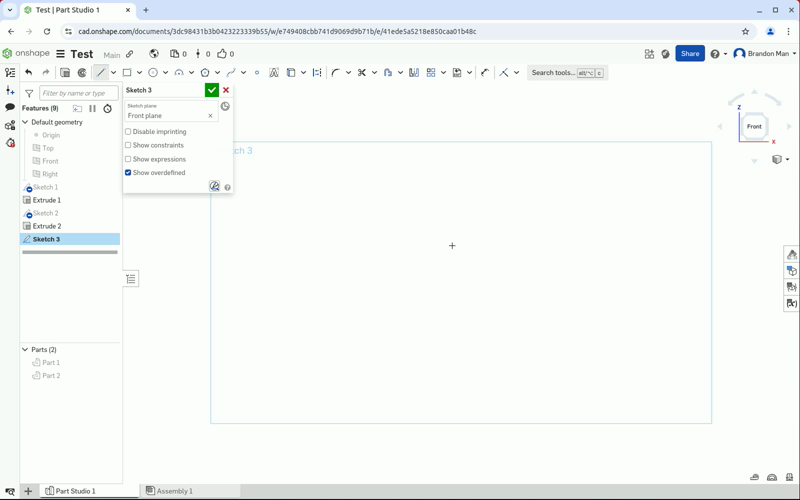
key_up(shift)
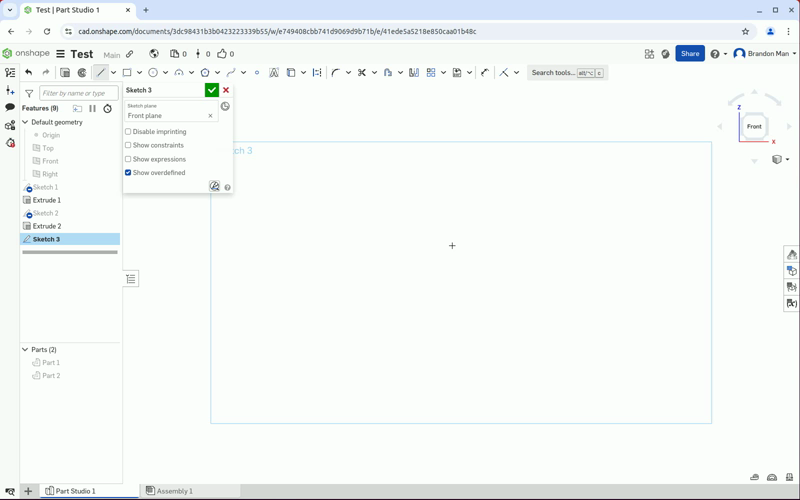
key_down(shift)
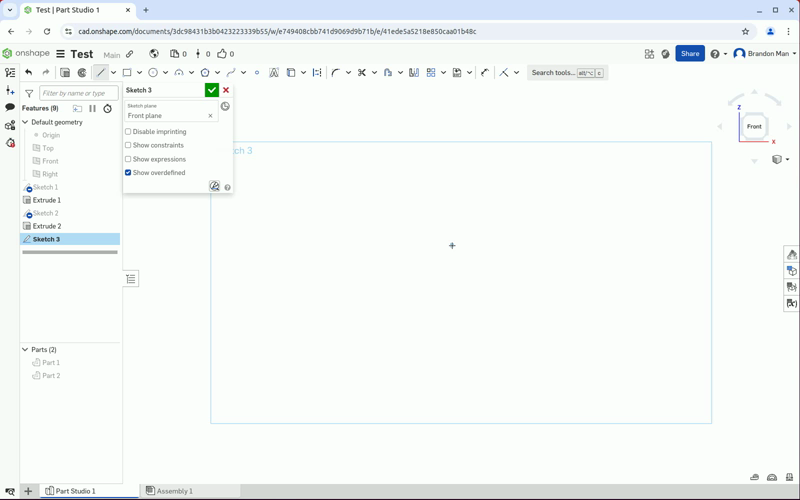
mouse_move(482, 245)
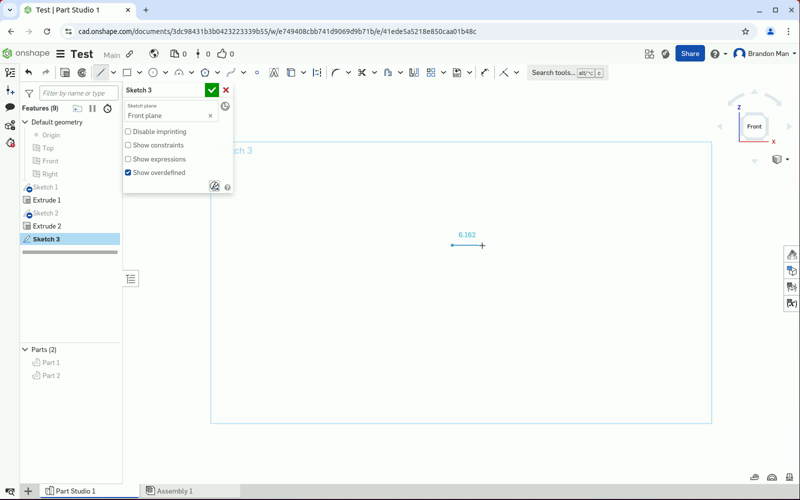
mouse_move(490, 245)
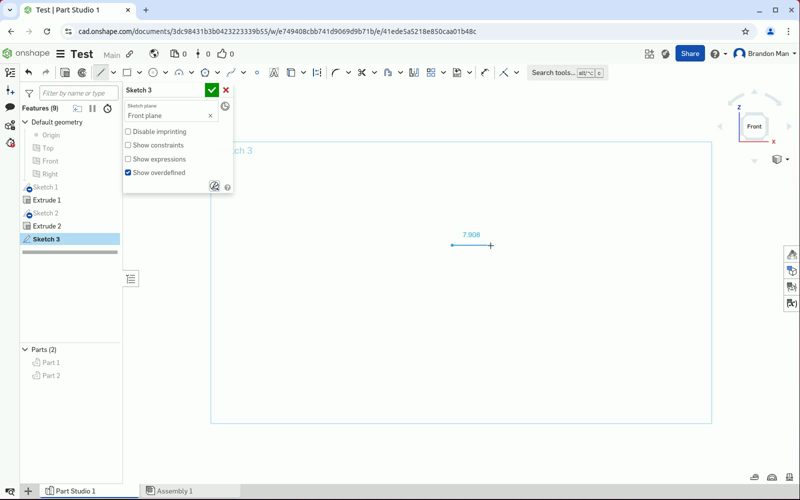
click(490, 245)
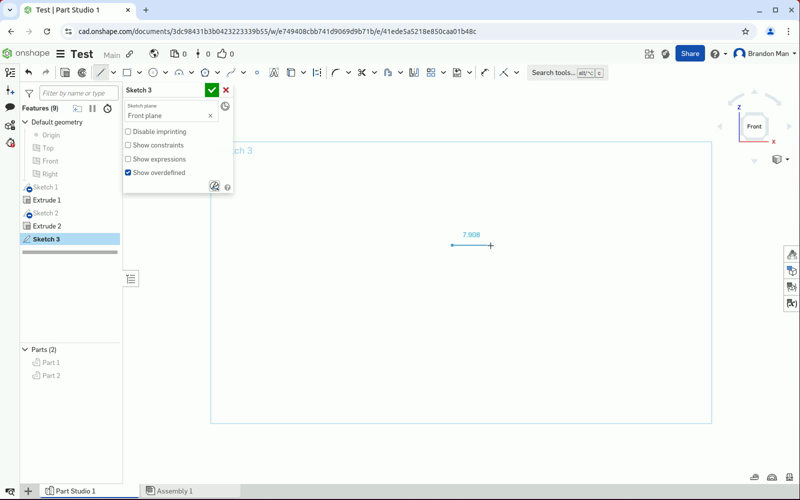
key_up(shift)
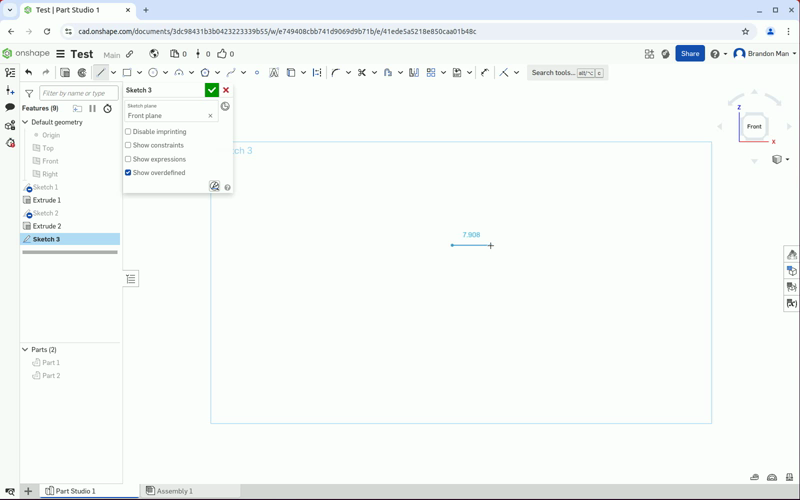
key_down(shift)
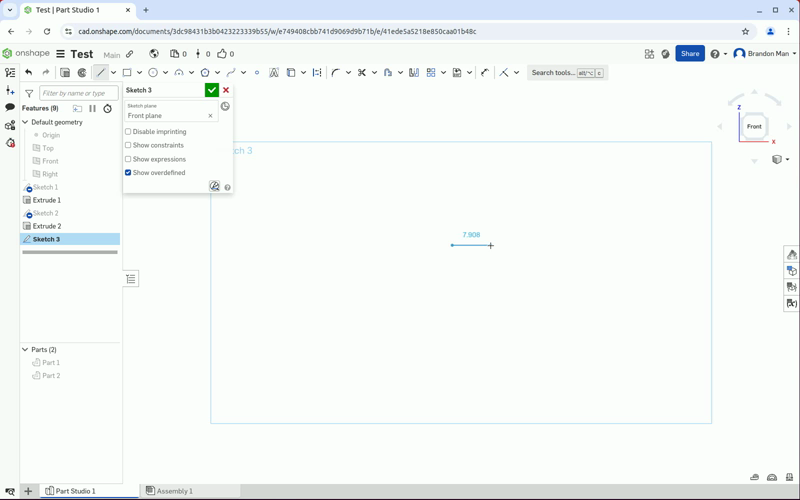
mouse_move(520, 245)
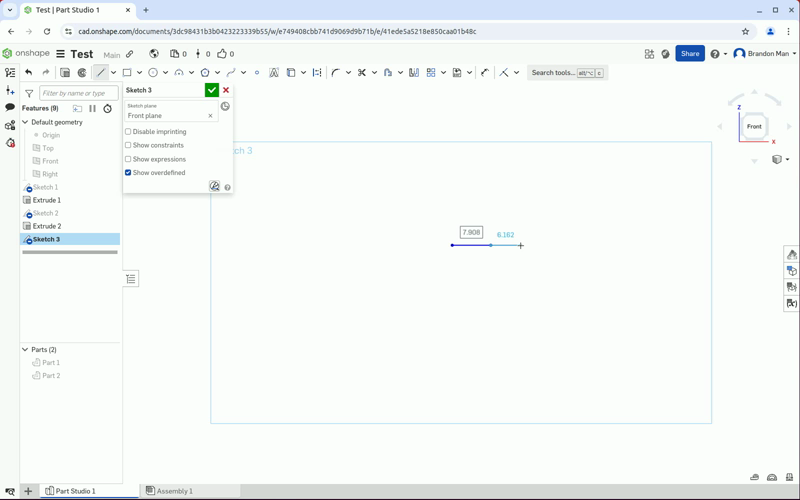
mouse_move(490, 207)
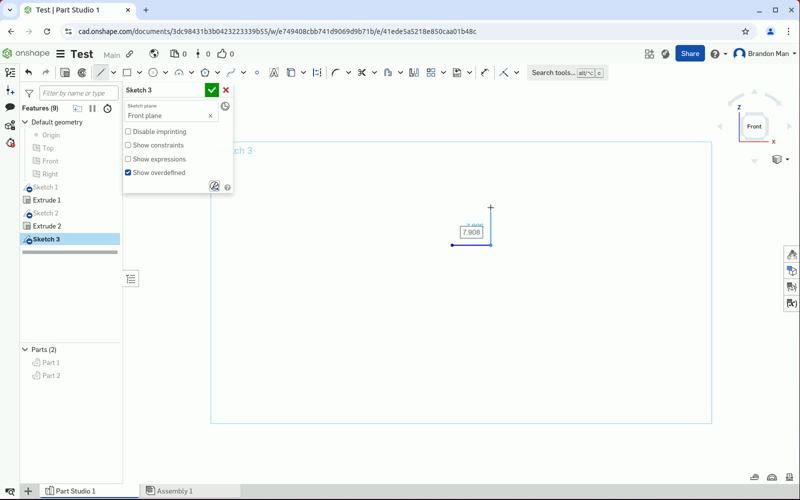
click(490, 207)
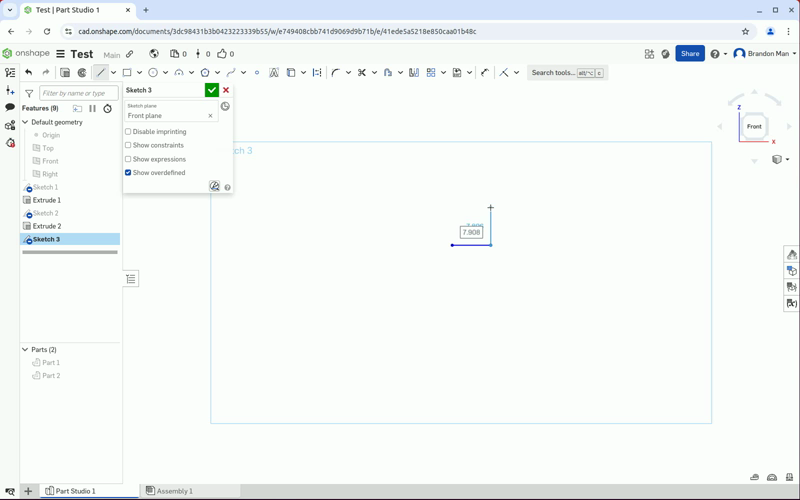
key_up(shift)
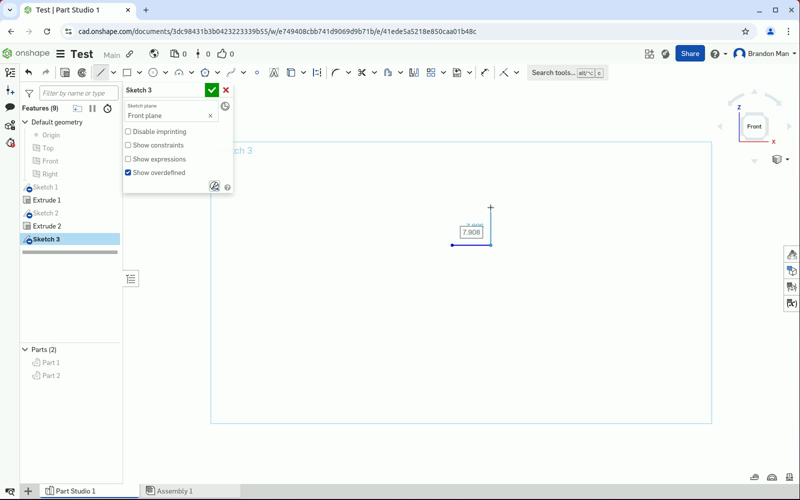
key_down(shift)
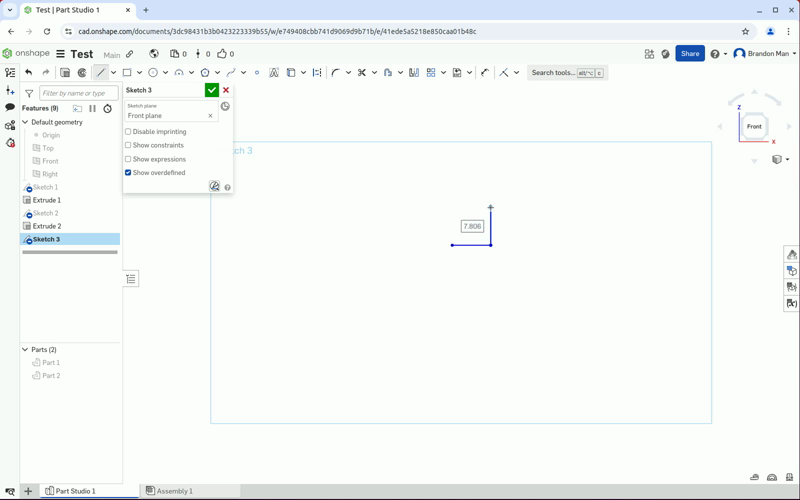
mouse_move(520, 207)
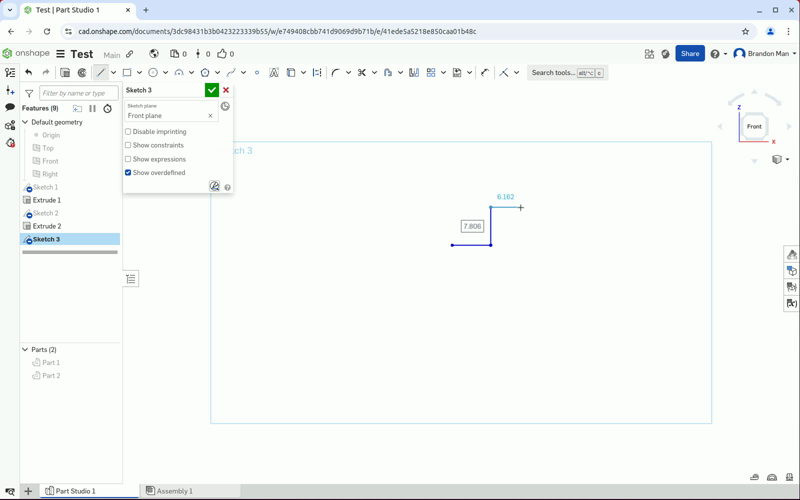
mouse_move(452, 207)
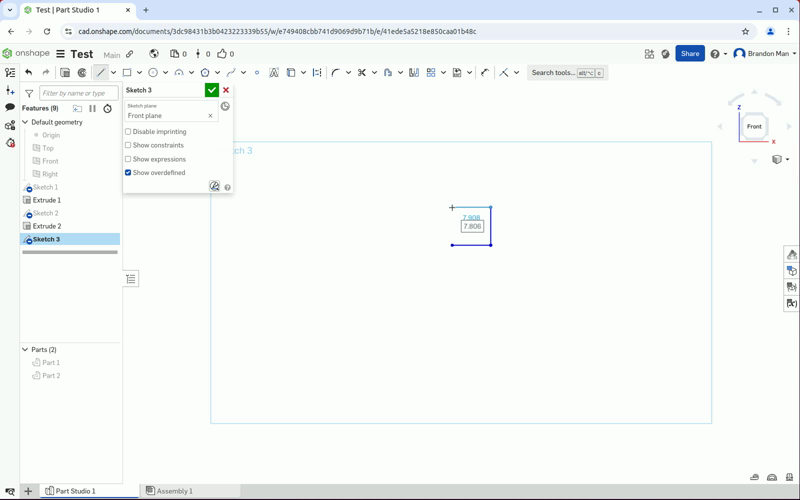
click(452, 207)
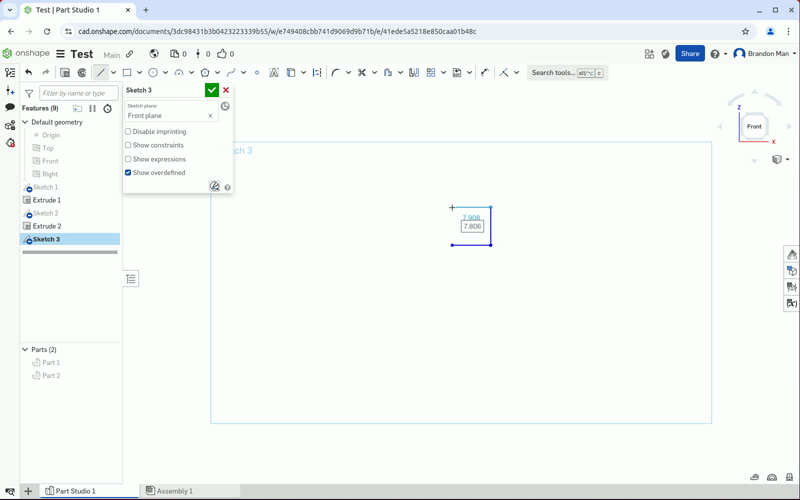
key_up(shift)
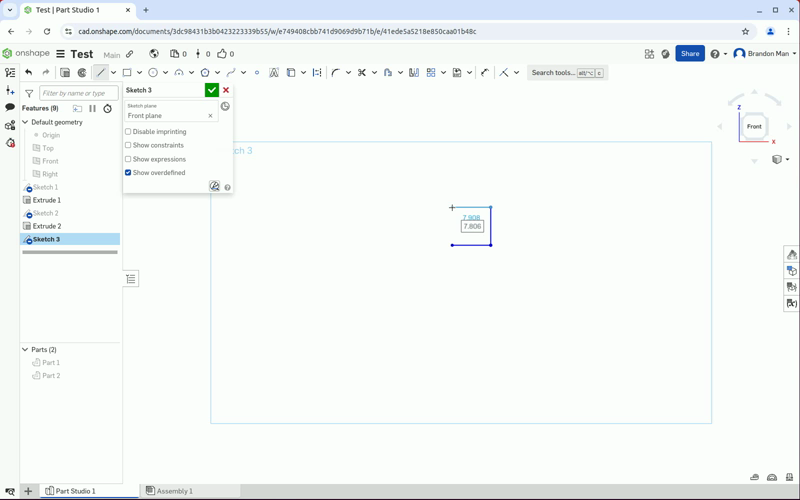
mouse_move(482, 207)
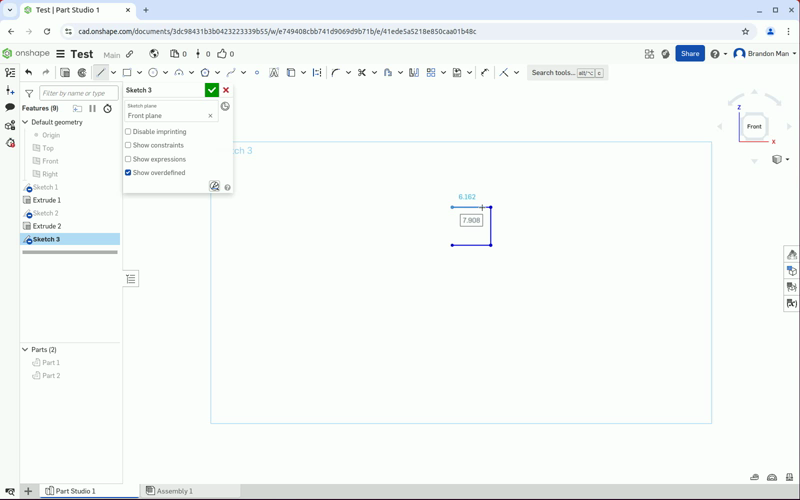
key_down(shift)
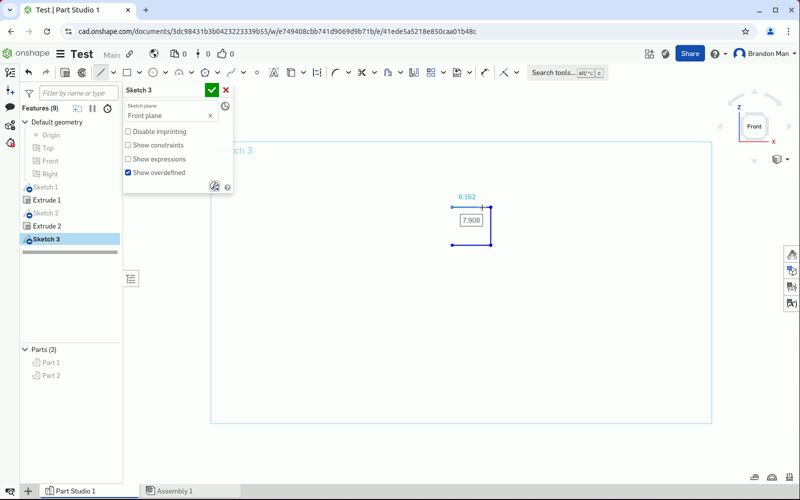
mouse_move(452, 245)
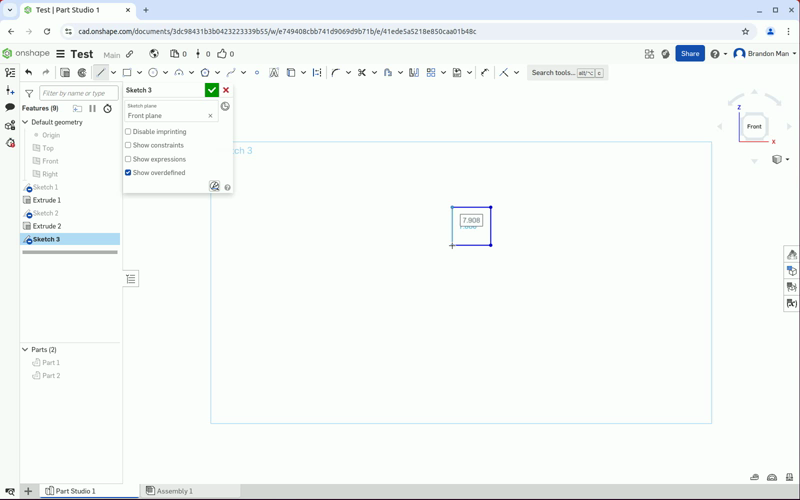
key_up(shift)
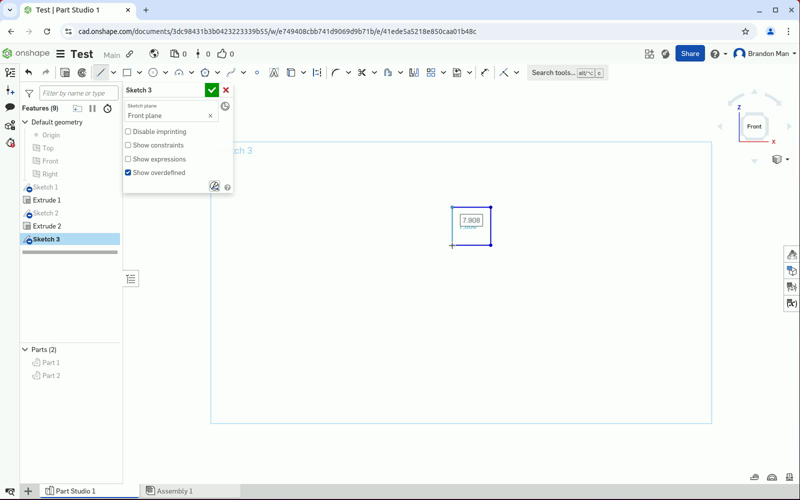
click(452, 245)
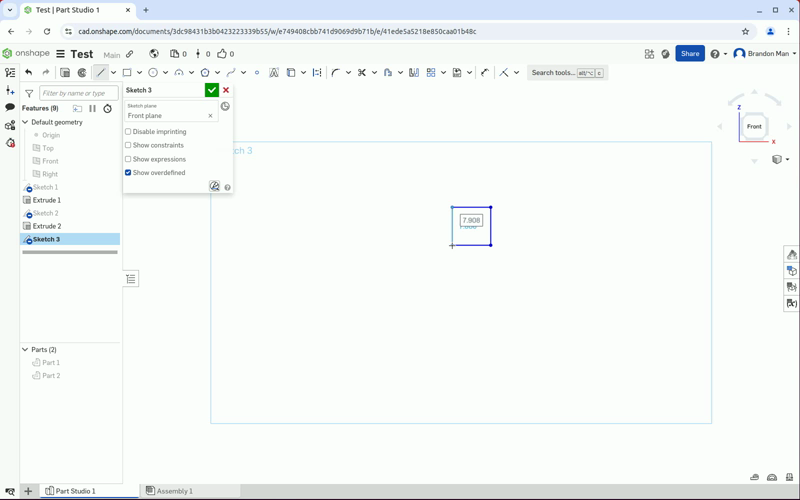
key(esc)
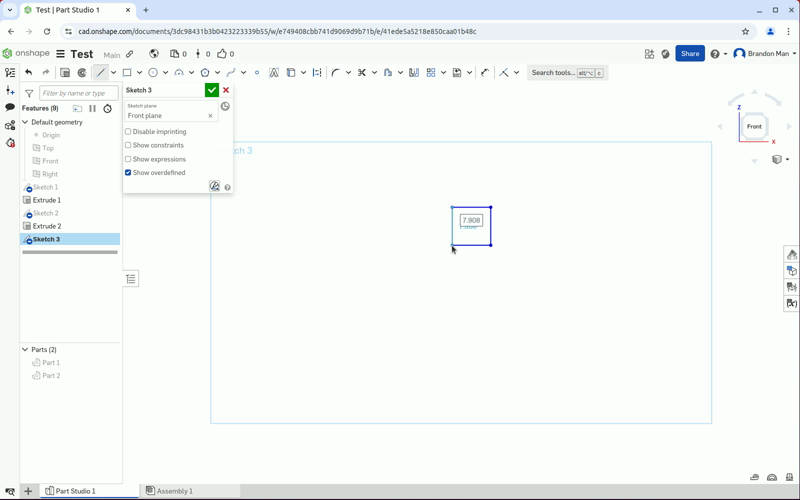
mouse_move(483, 233)
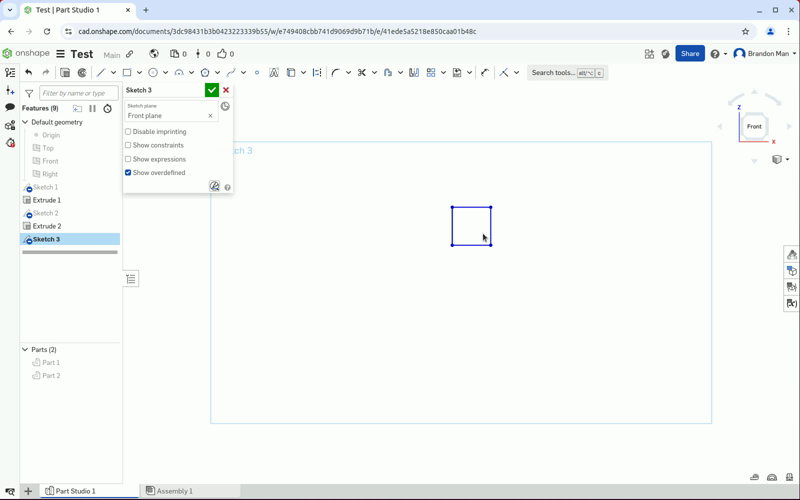
scroll(6)
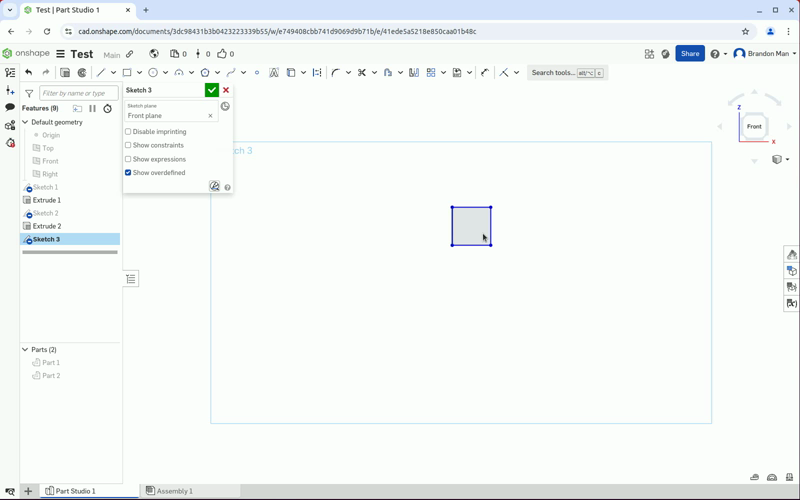
scroll(6)
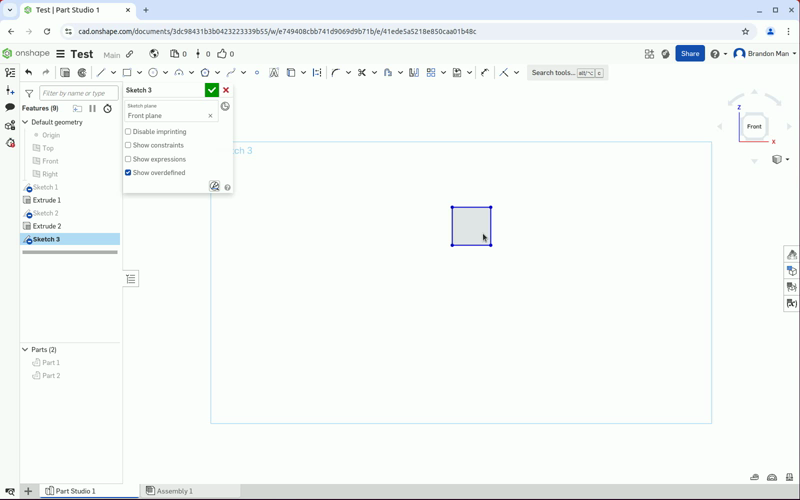
scroll(6)
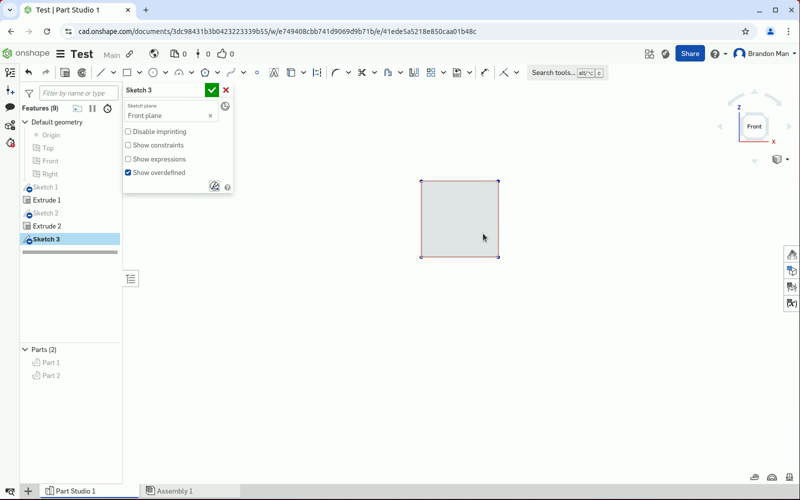
scroll(6)
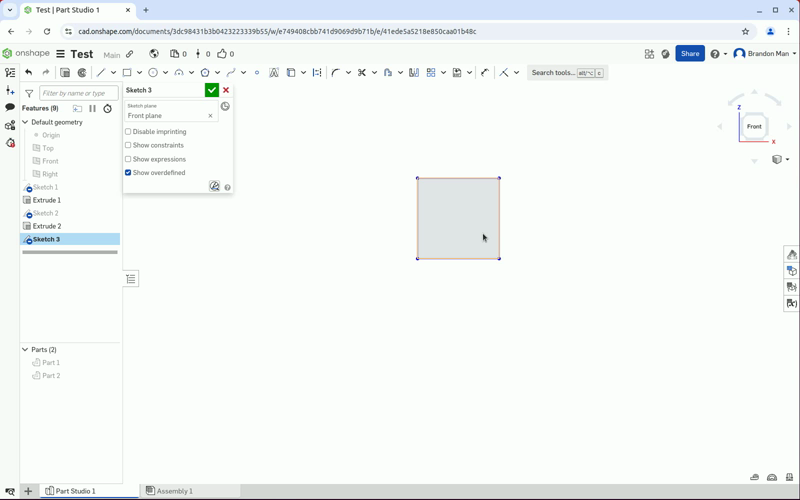
scroll(6)
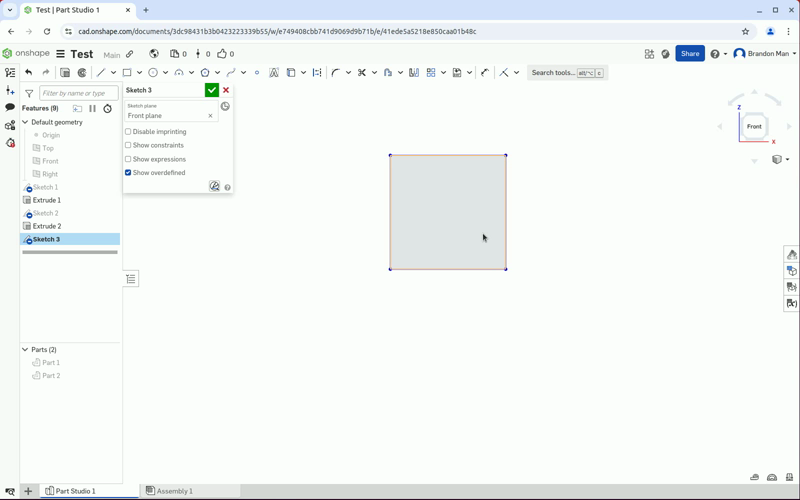
scroll(6)
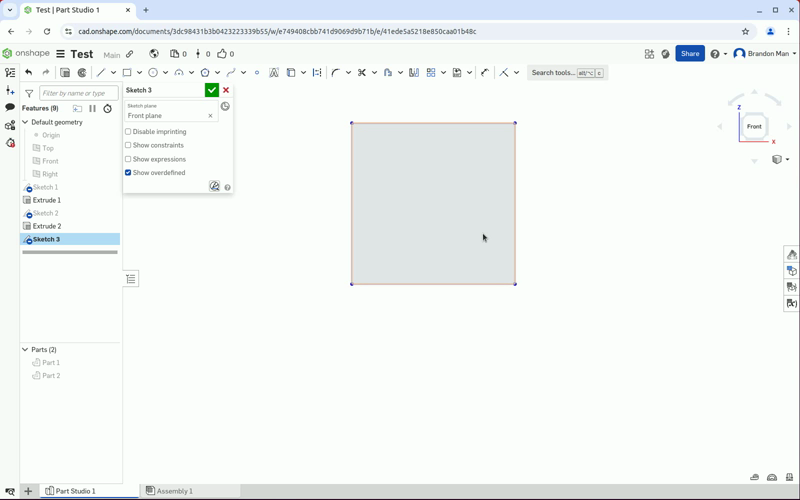
scroll(6)
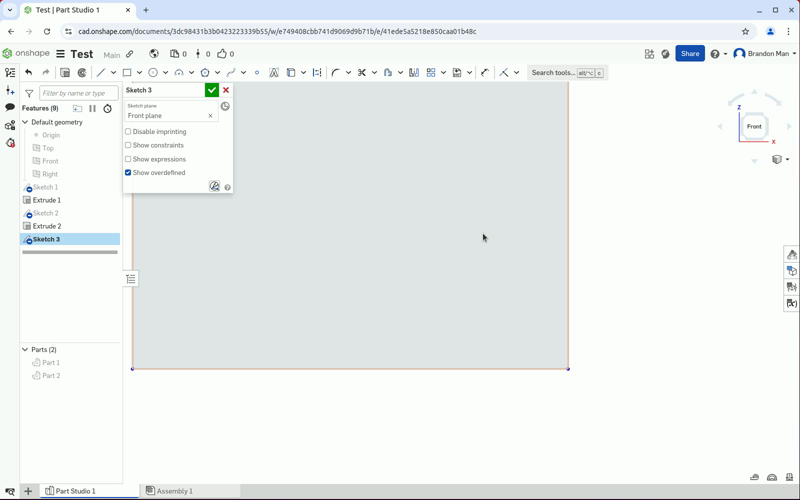
click(483, 233)
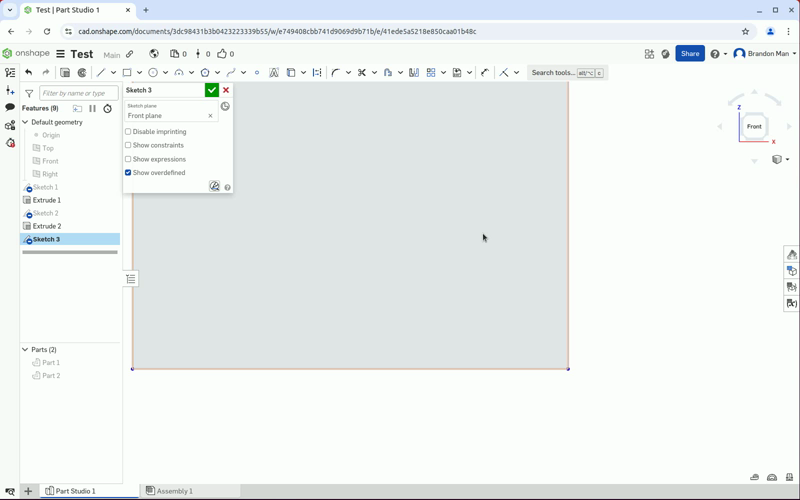
scroll(-6)
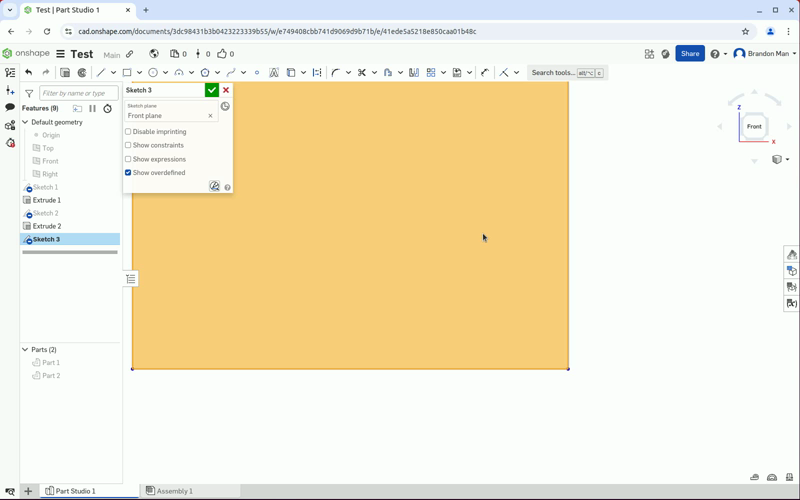
scroll(-6)
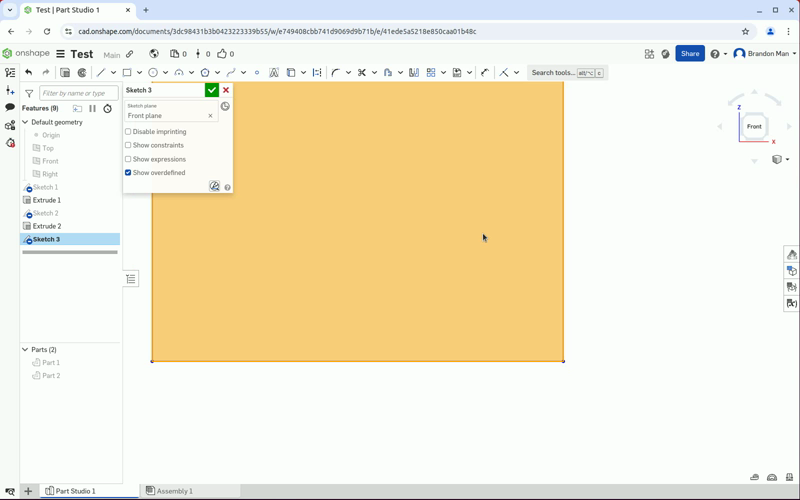
scroll(-6)
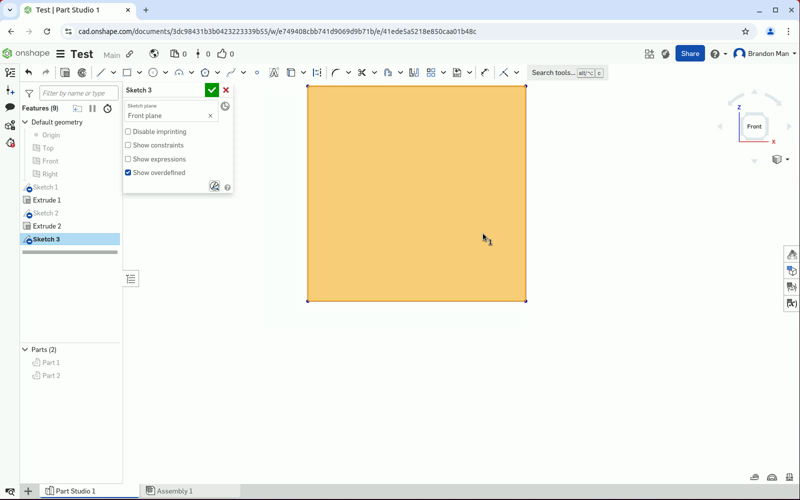
scroll(-6)
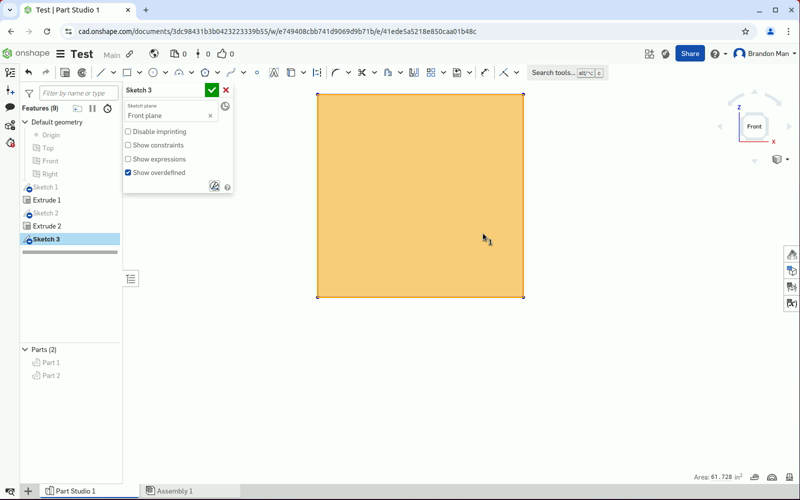
scroll(-6)
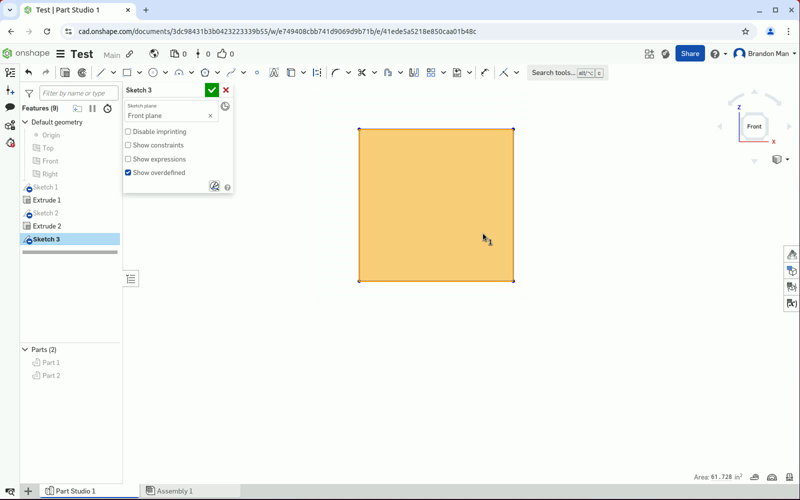
scroll(-6)
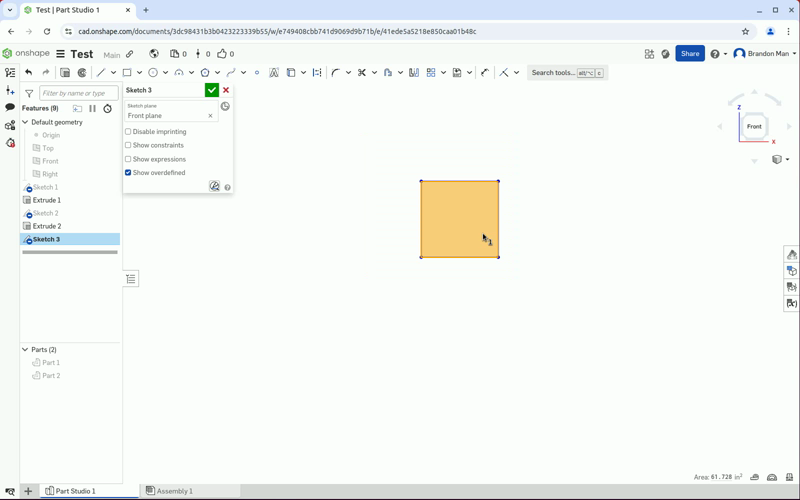
scroll(-6)
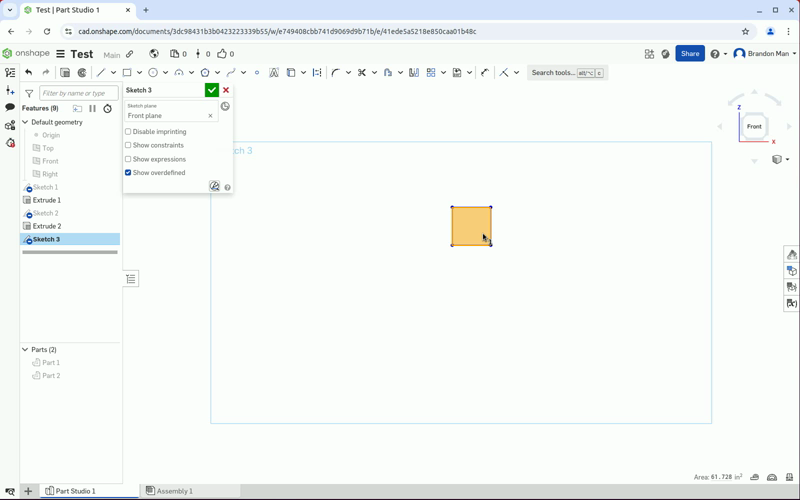
mouse_move(73, 352)
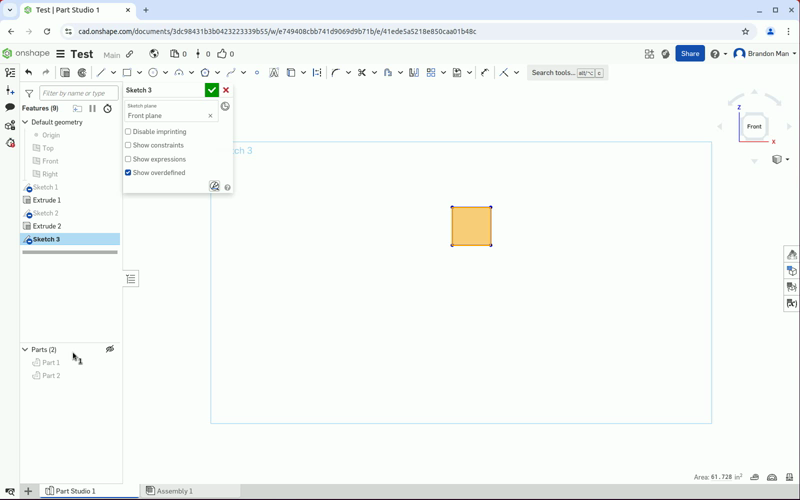
key(shift+y)
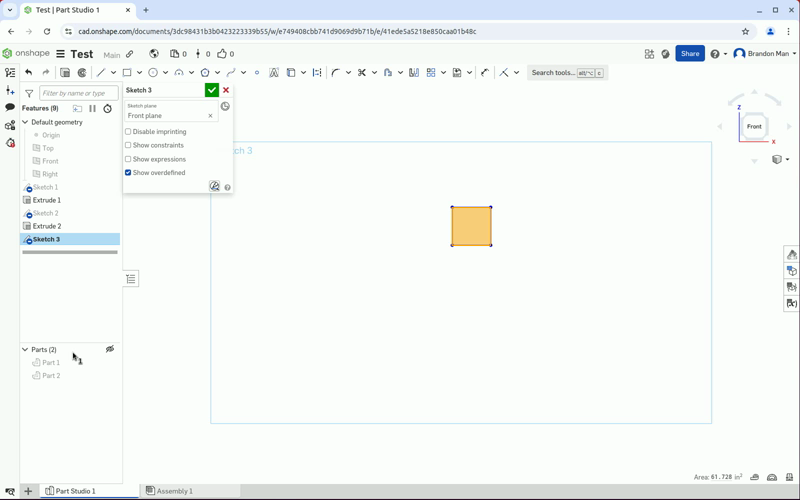
key(shift+e)
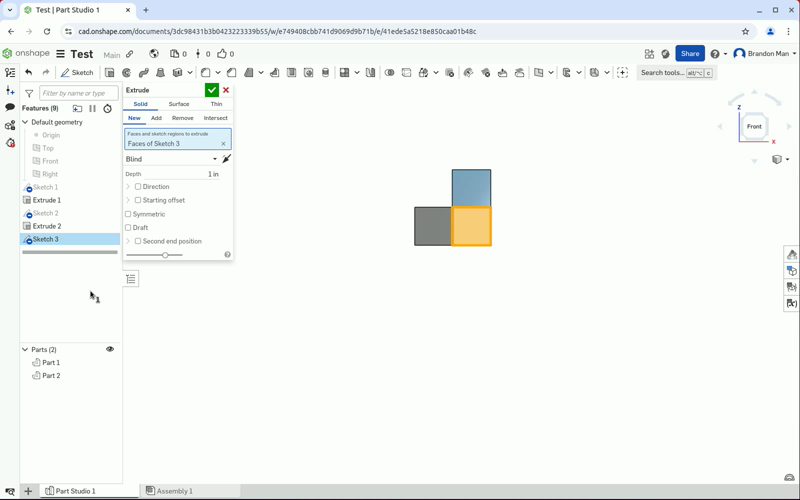
mouse_move(143, 106)
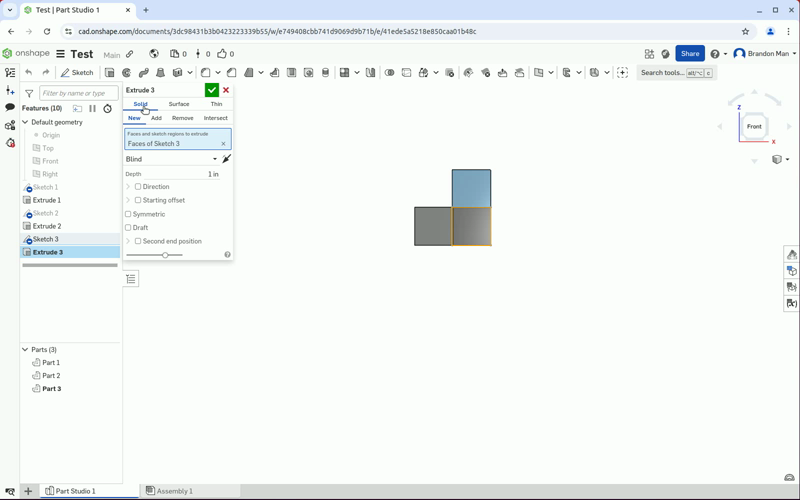
click(143, 106)
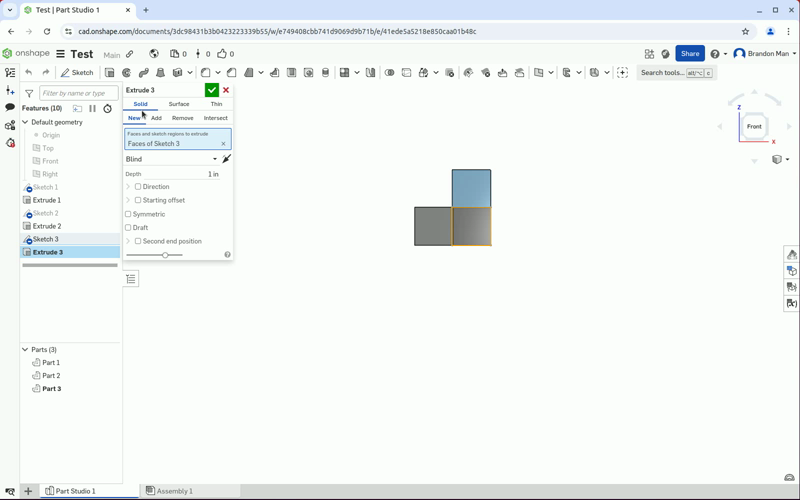
mouse_move(137, 120)
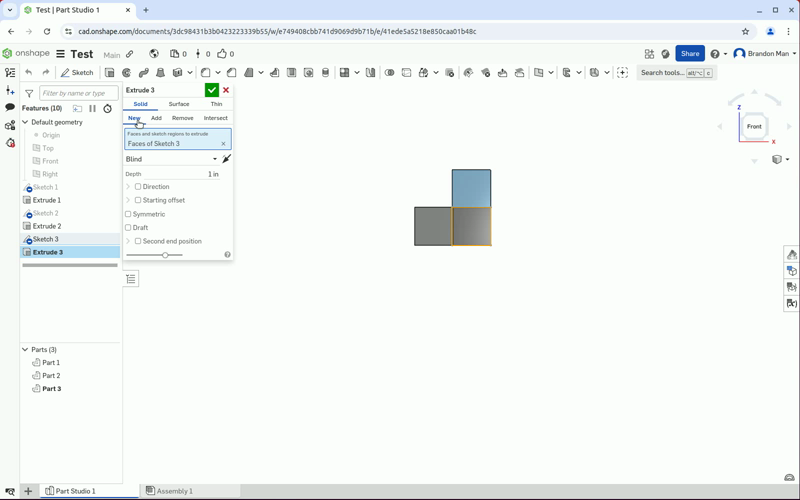
click(137, 120)
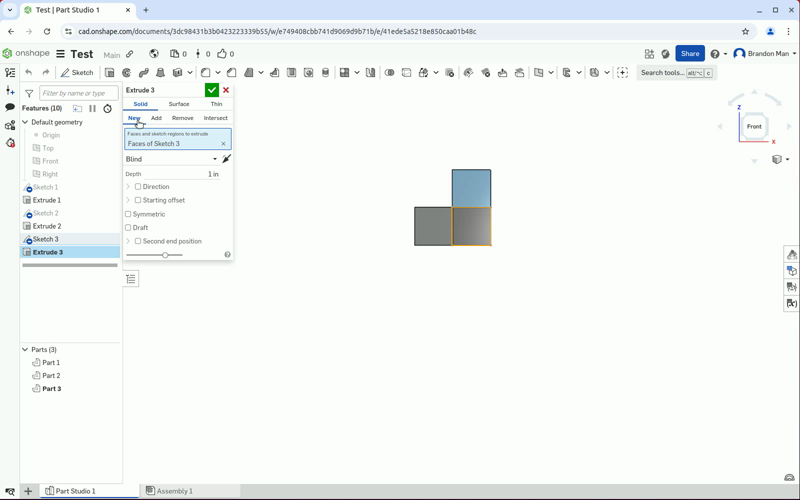
key(tab, 4)
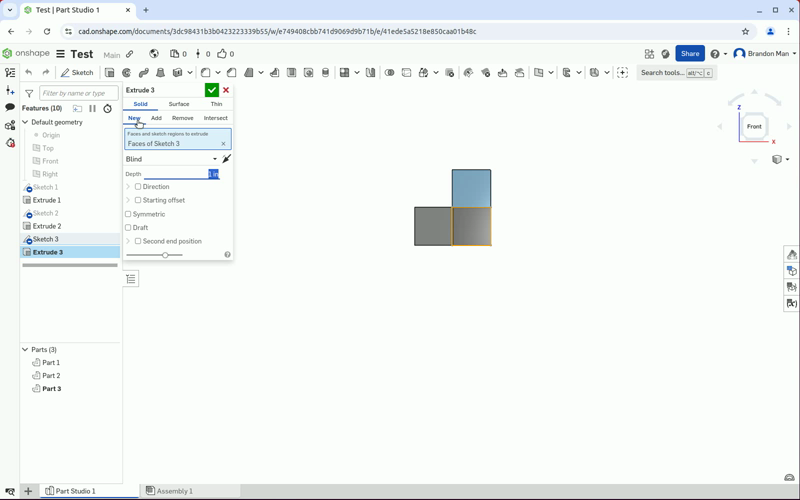
text(7.703)
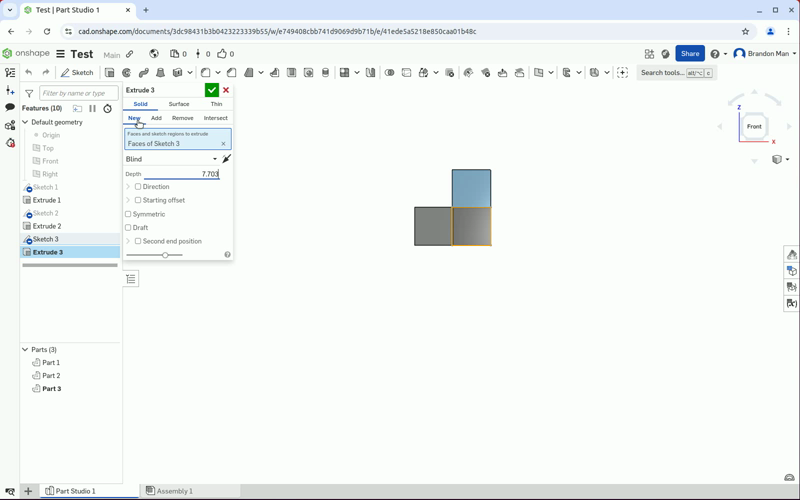
key(enter)
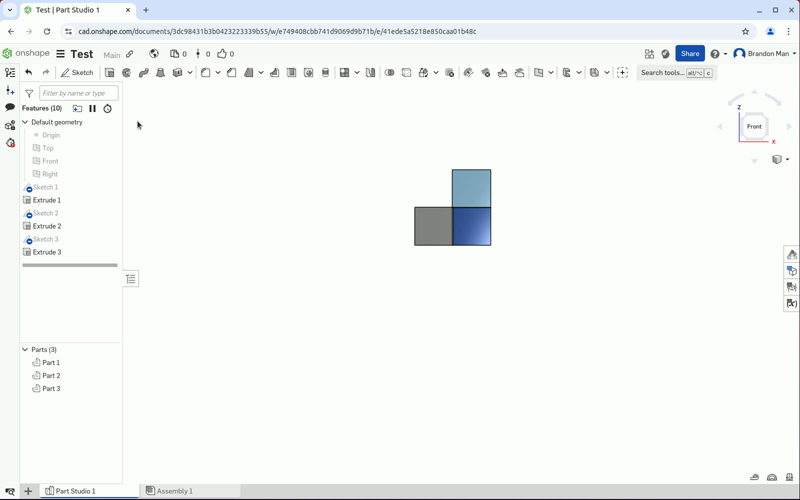
key(shift+h)
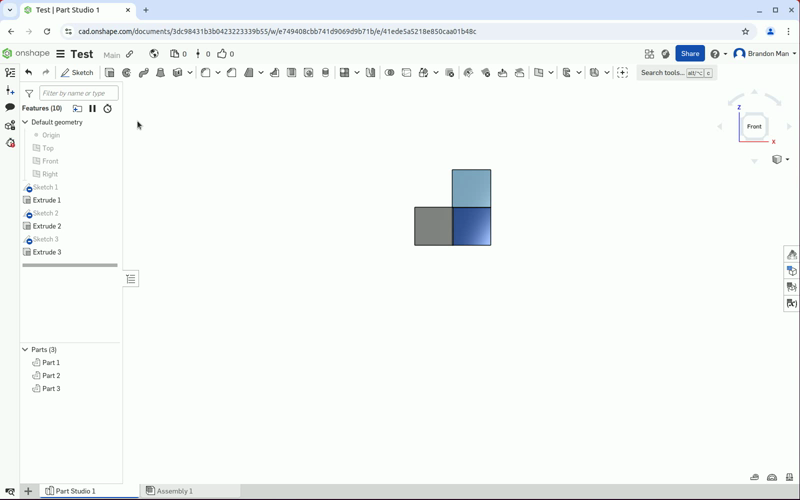
key(shift+h)
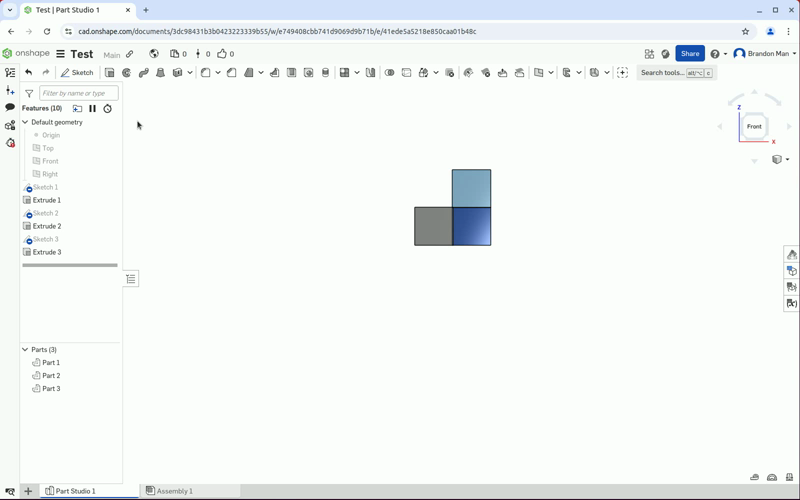
mouse_move(73, 189)
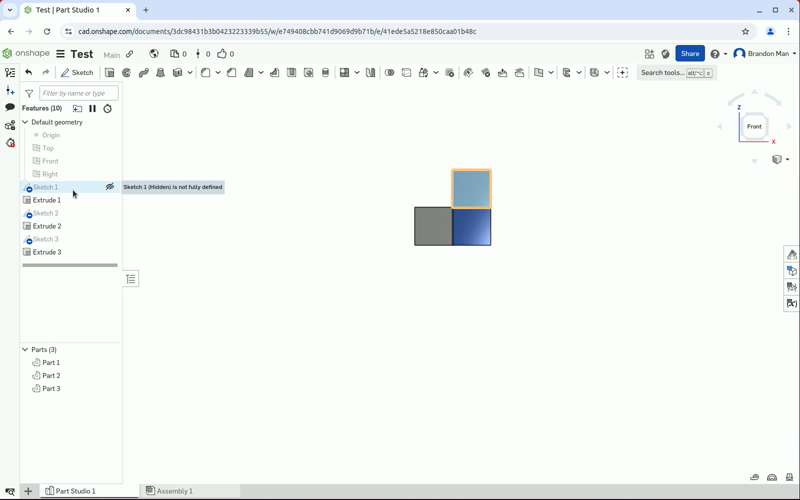
click(73, 189)
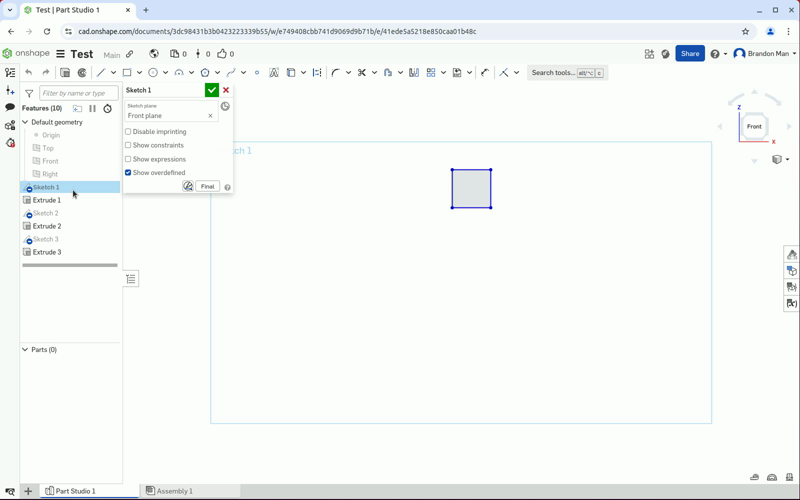
mouse_move(229, 92)
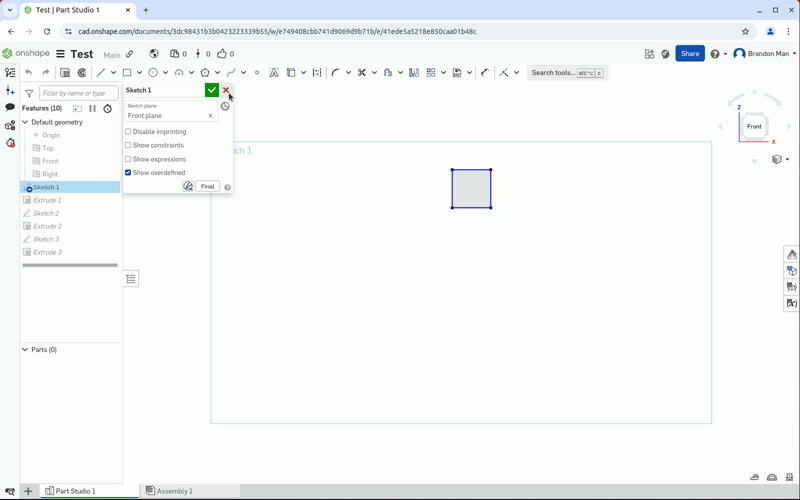
click(229, 92)
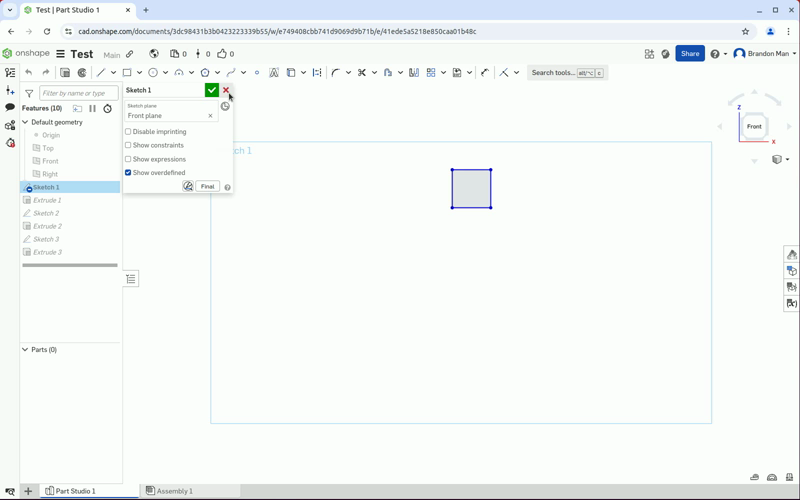
key(shift+s)
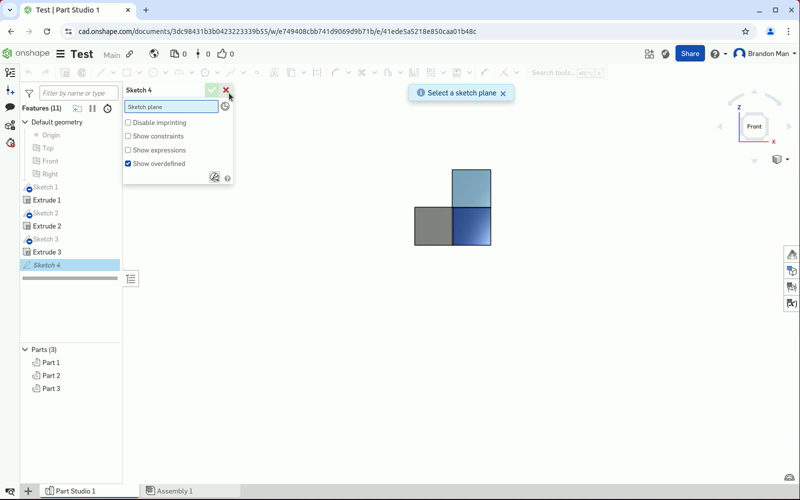
mouse_move(73, 163)
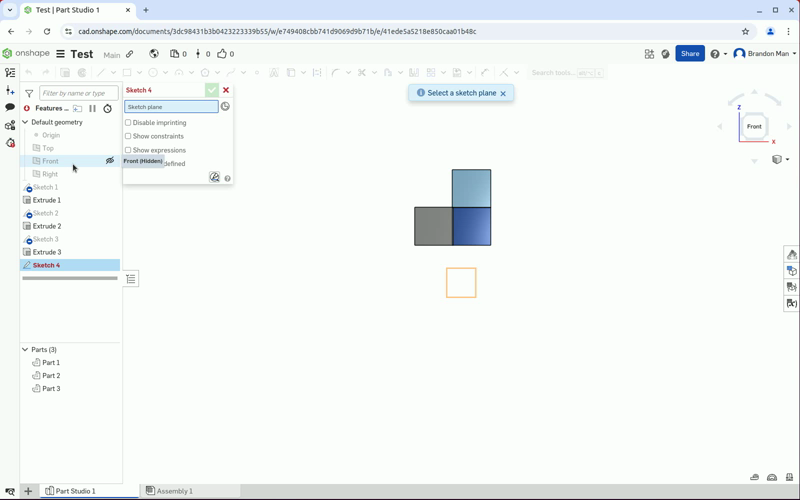
click(73, 163)
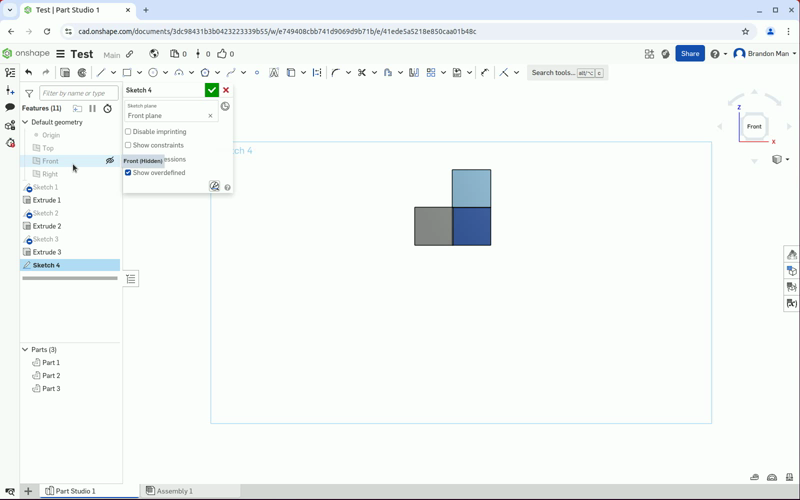
mouse_move(73, 352)
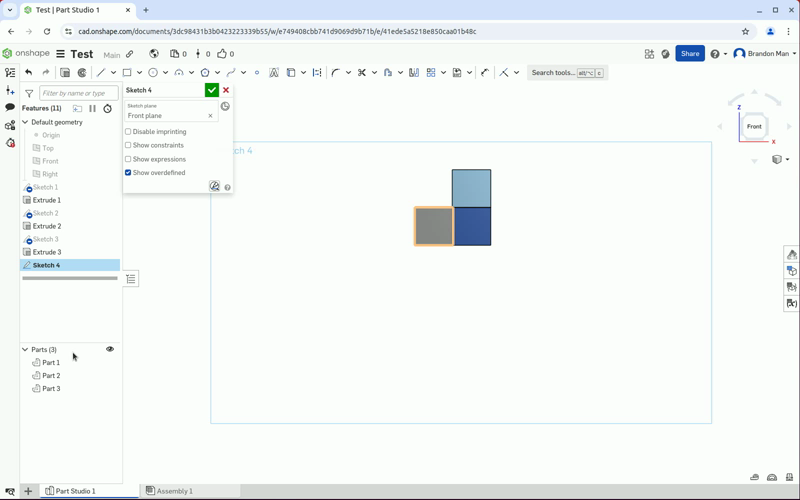
key(y)
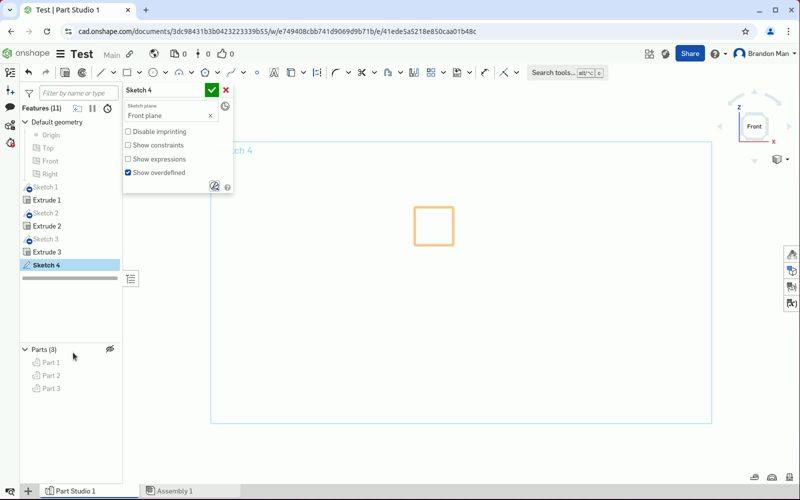
key(l)
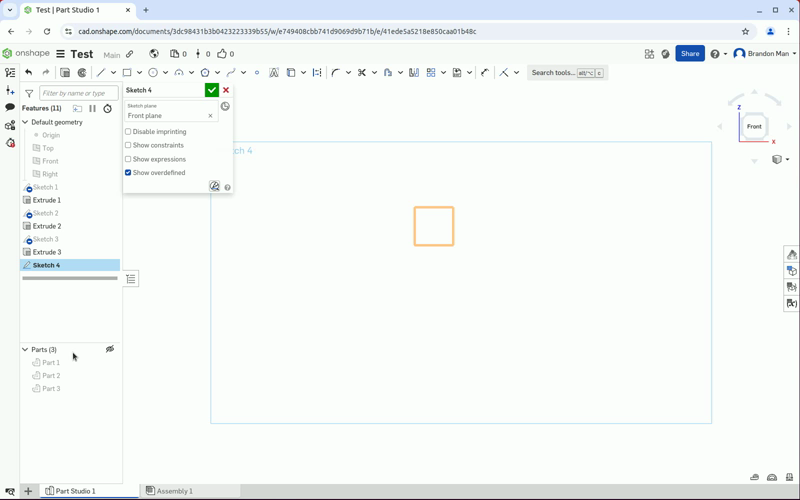
key_down(shift)
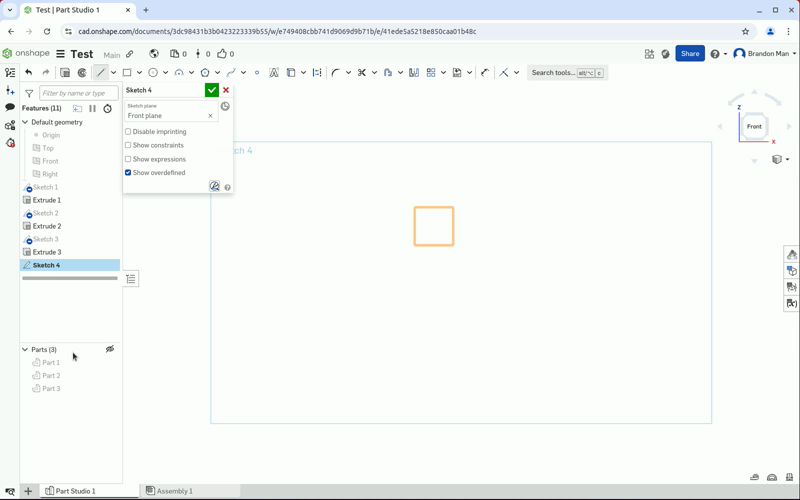
mouse_move(489, 245)
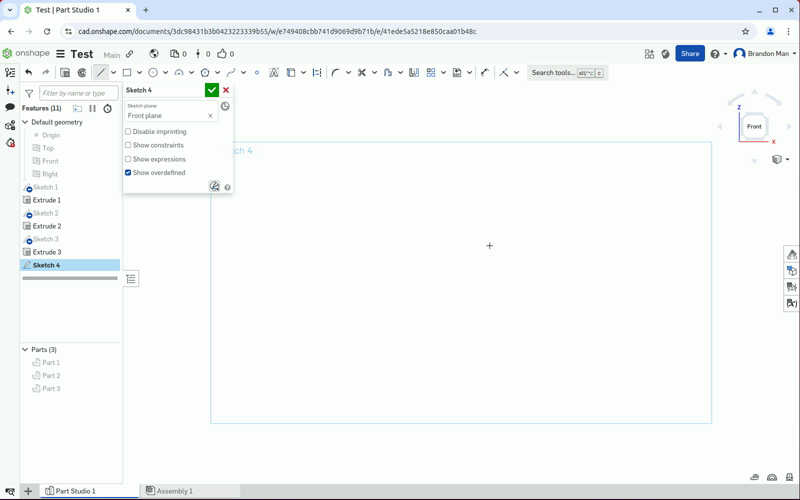
click(489, 245)
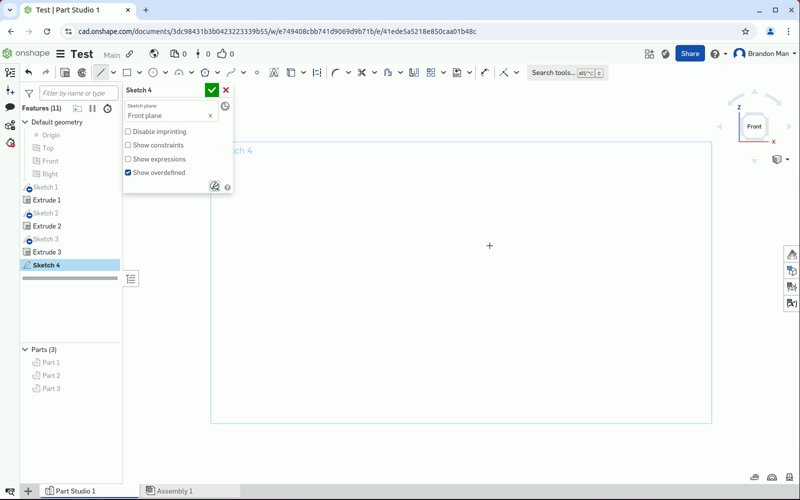
key_up(shift)
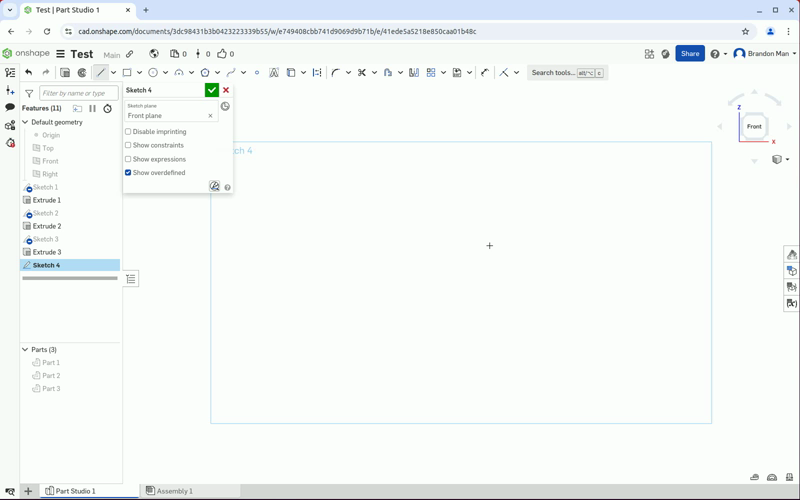
key_down(shift)
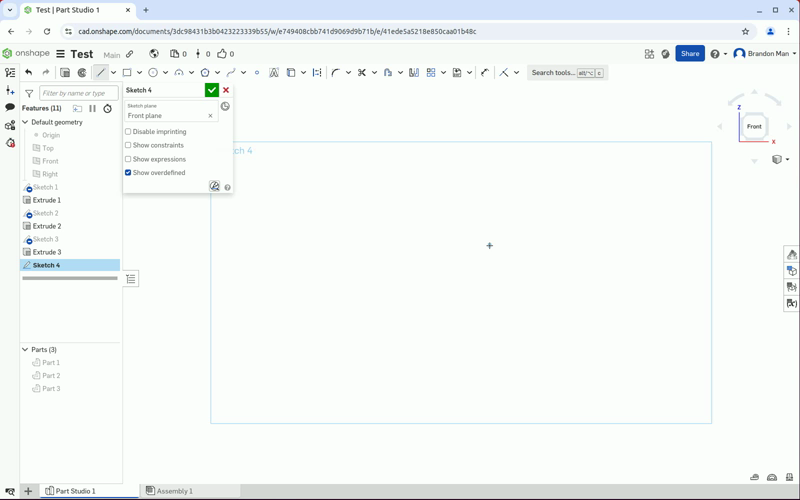
mouse_move(519, 245)
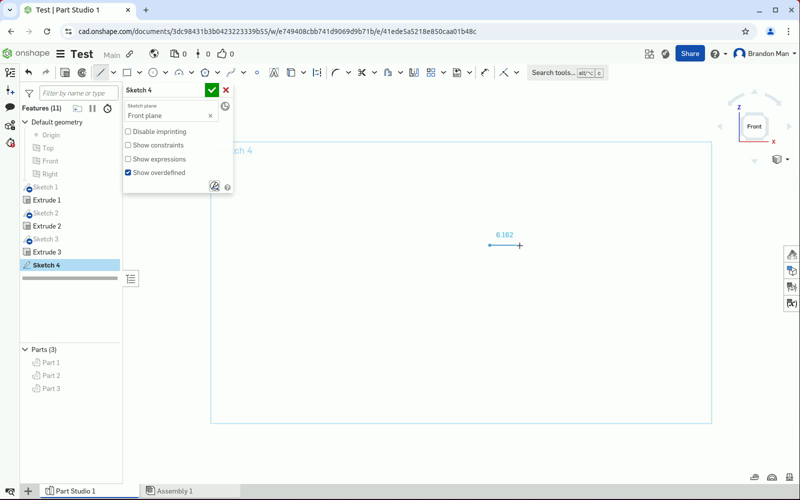
mouse_move(528, 245)
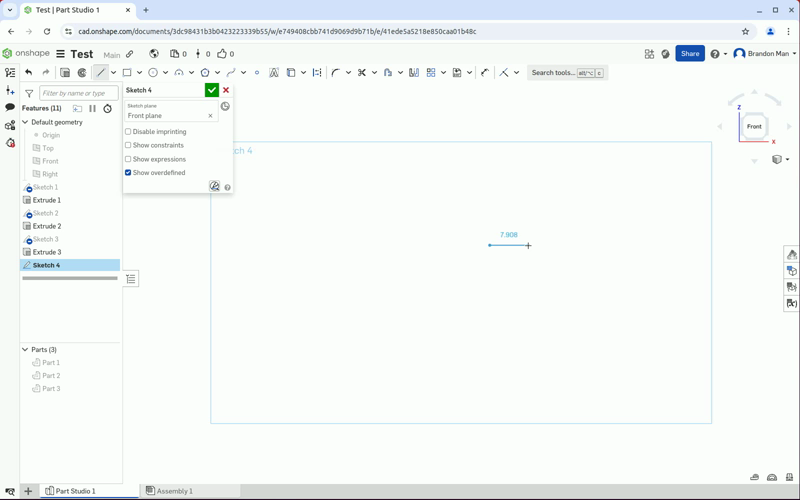
click(528, 245)
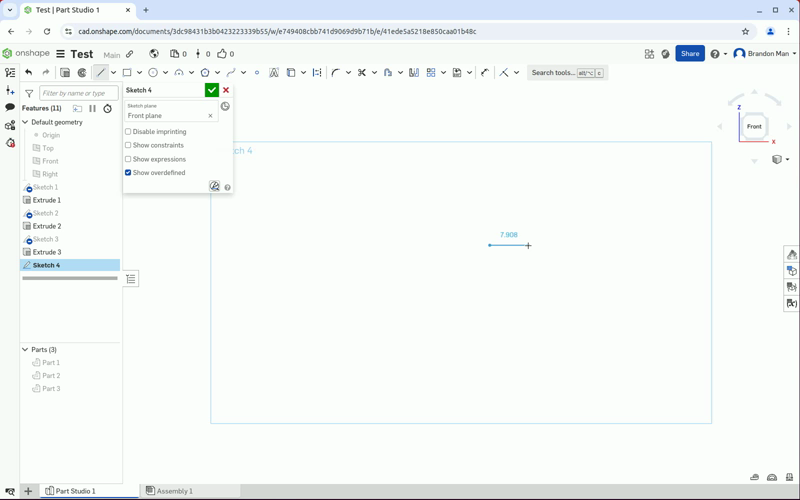
key_up(shift)
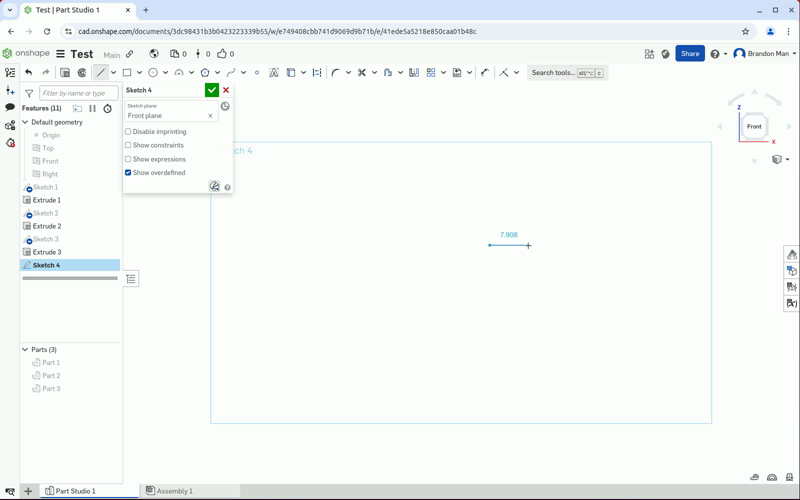
key_down(shift)
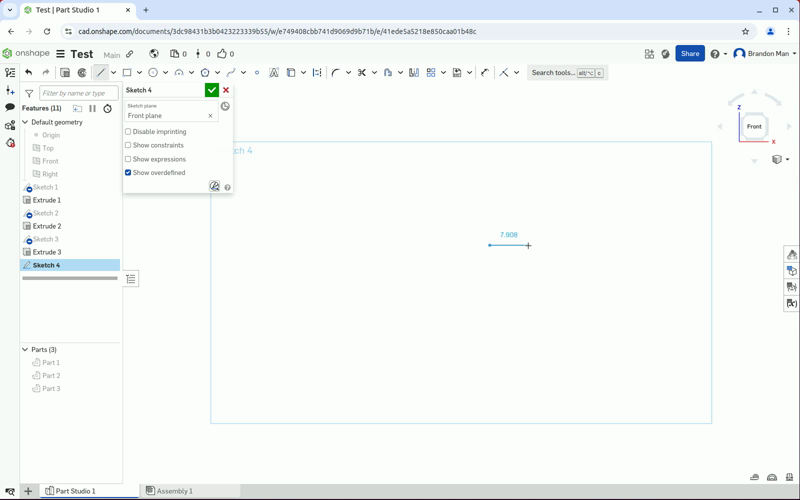
mouse_move(558, 245)
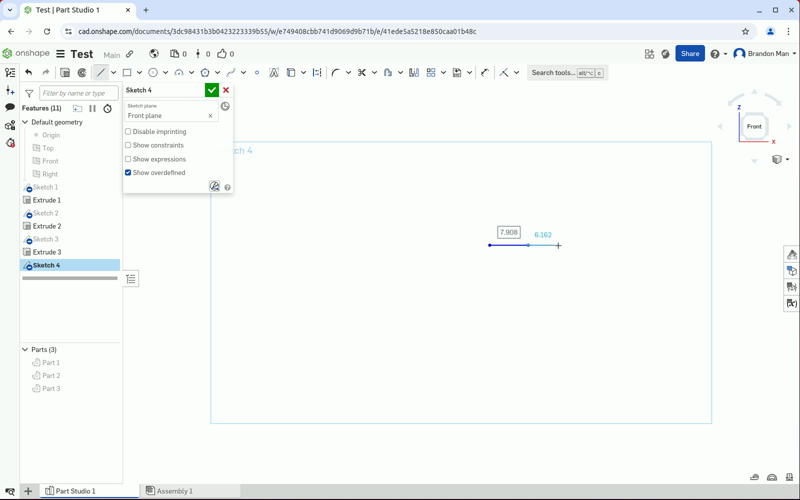
mouse_move(528, 207)
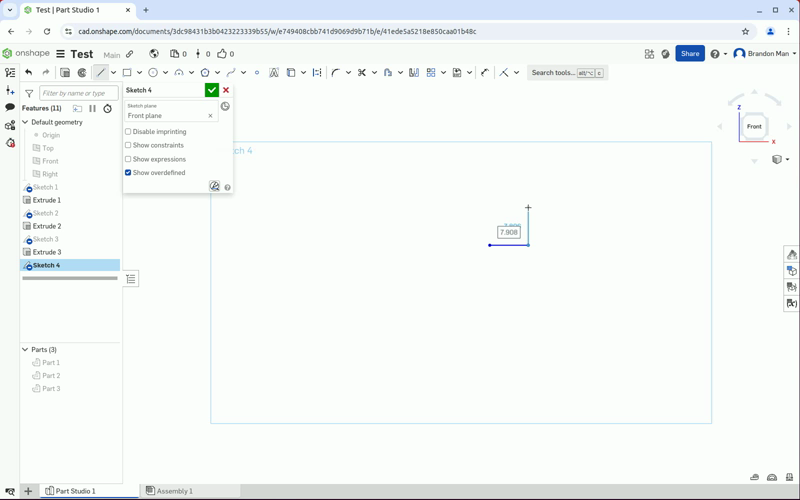
click(528, 207)
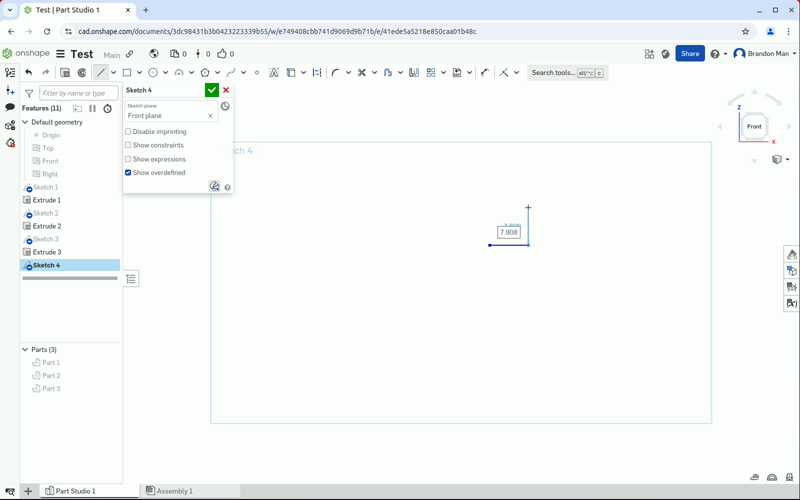
key_up(shift)
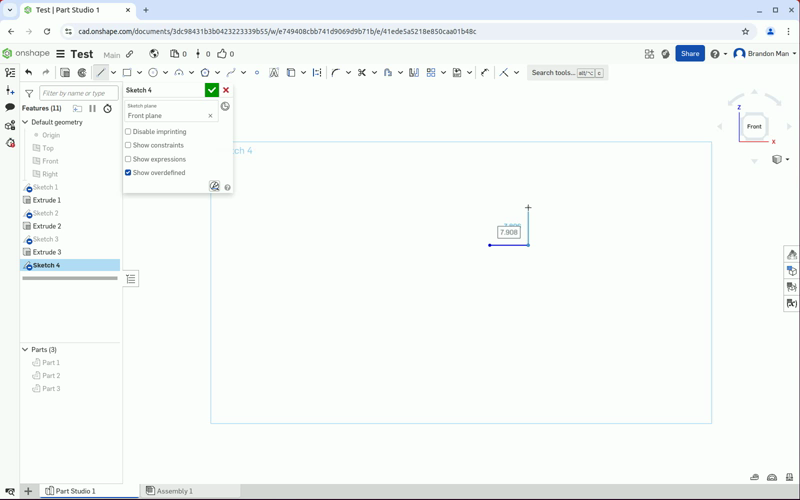
key_down(shift)
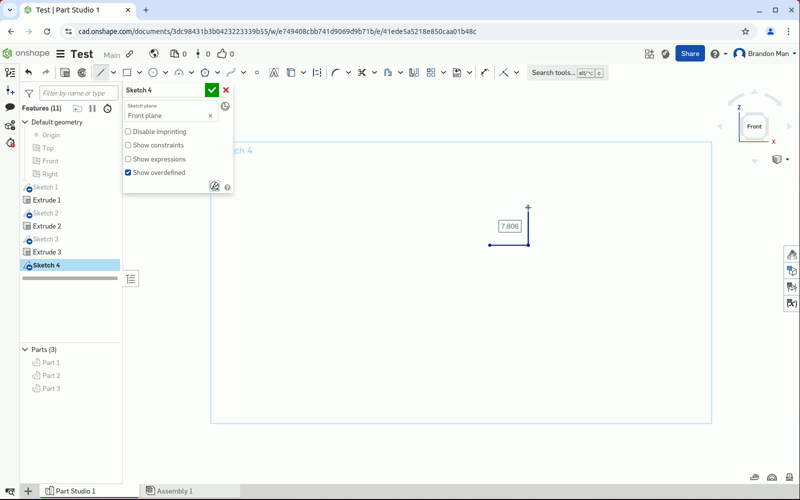
mouse_move(558, 207)
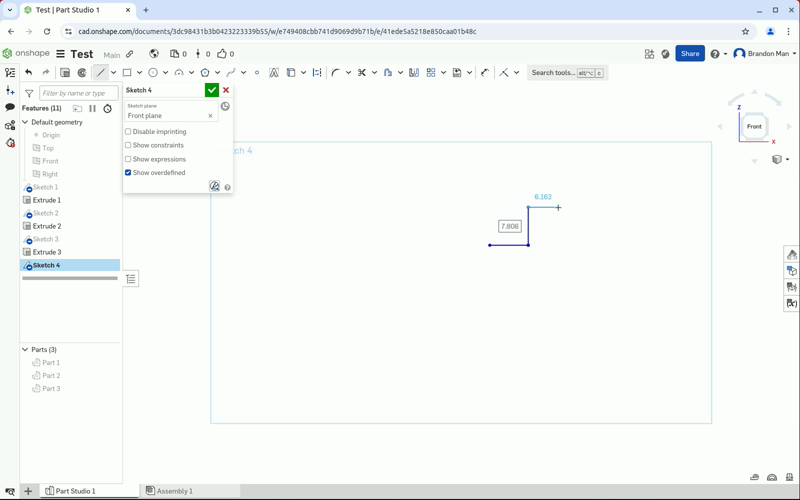
mouse_move(489, 207)
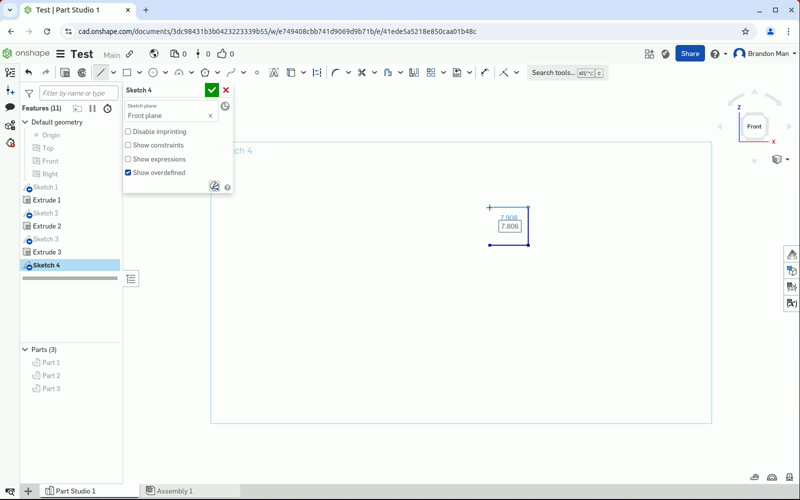
click(489, 207)
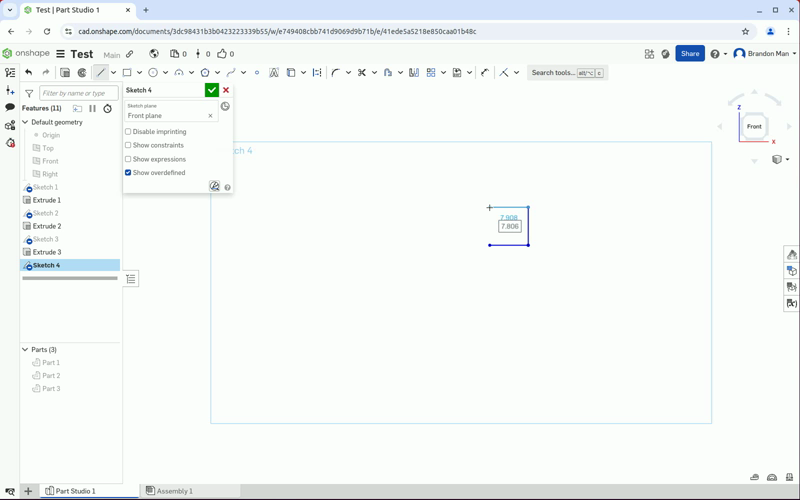
key_up(shift)
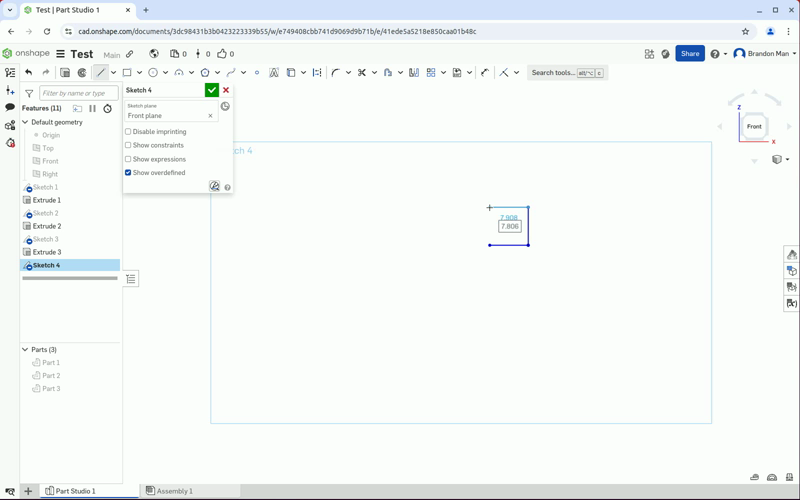
mouse_move(519, 207)
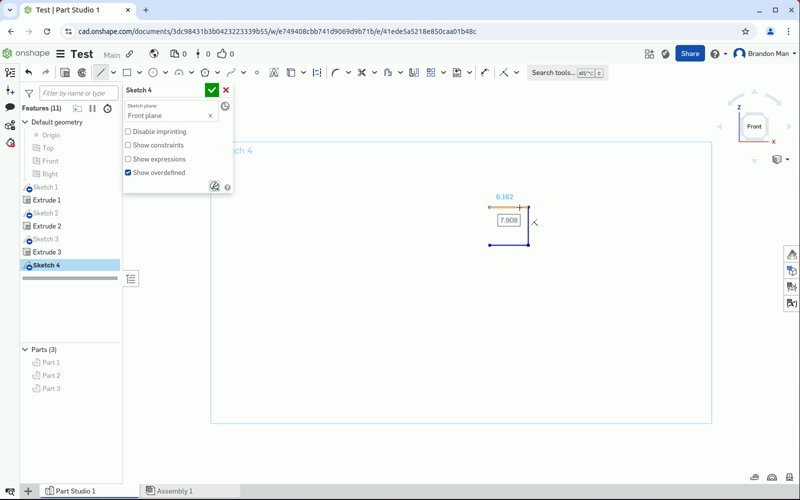
key_down(shift)
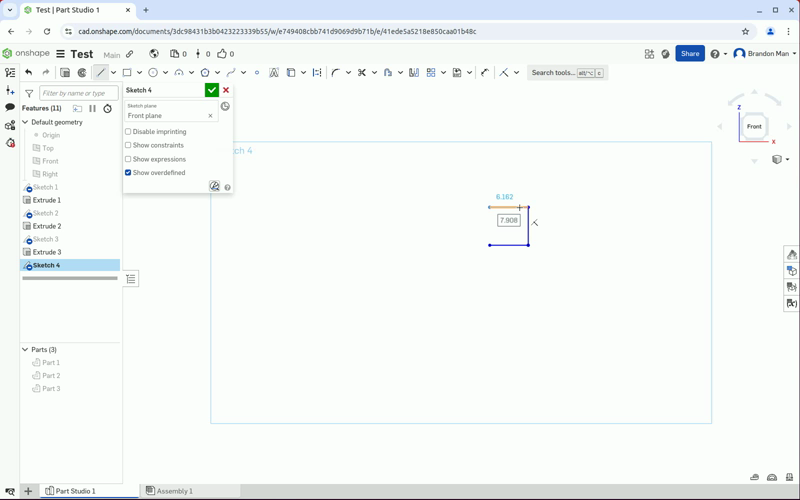
mouse_move(489, 245)
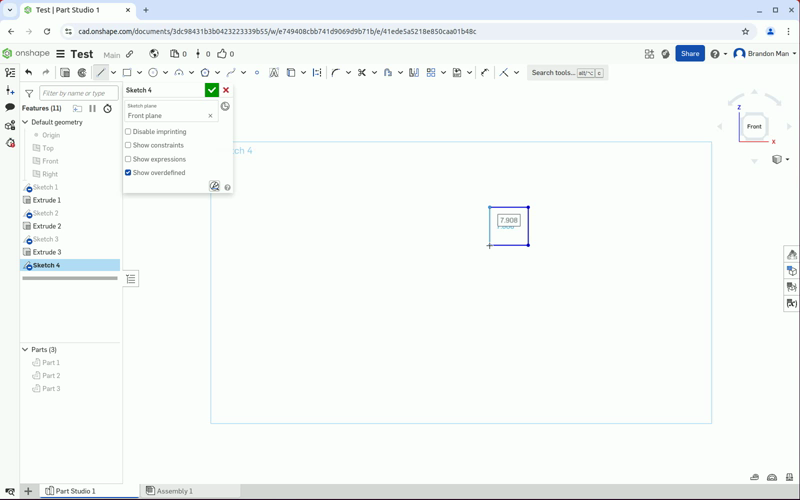
key_up(shift)
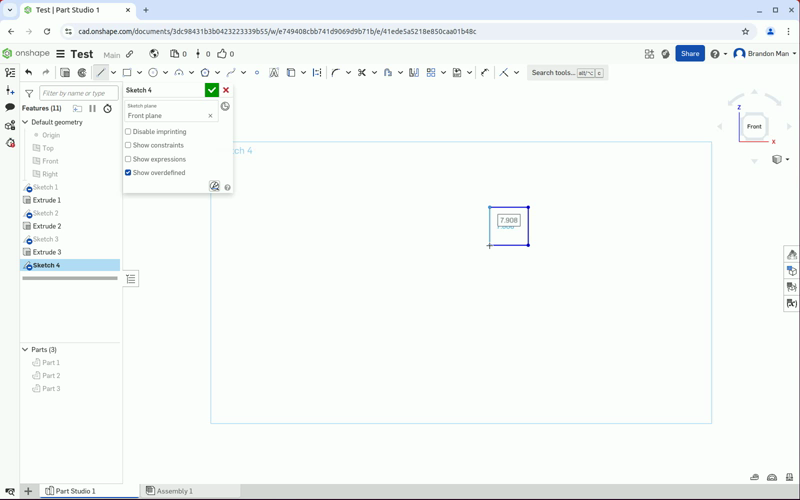
click(489, 245)
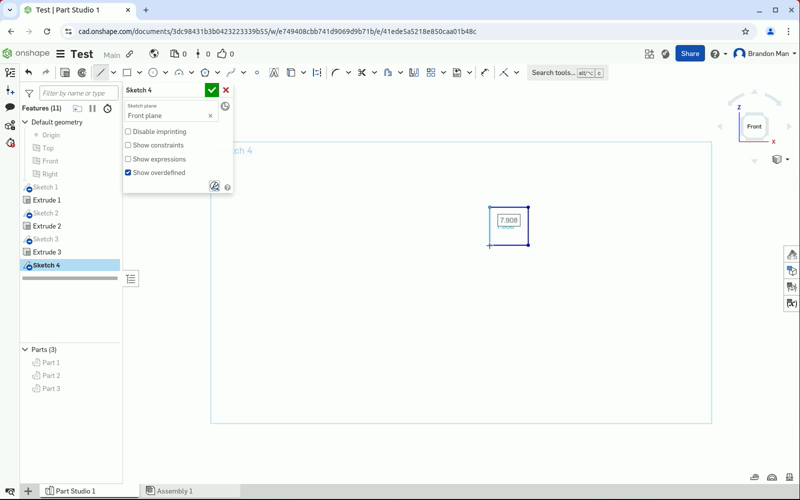
key(esc)
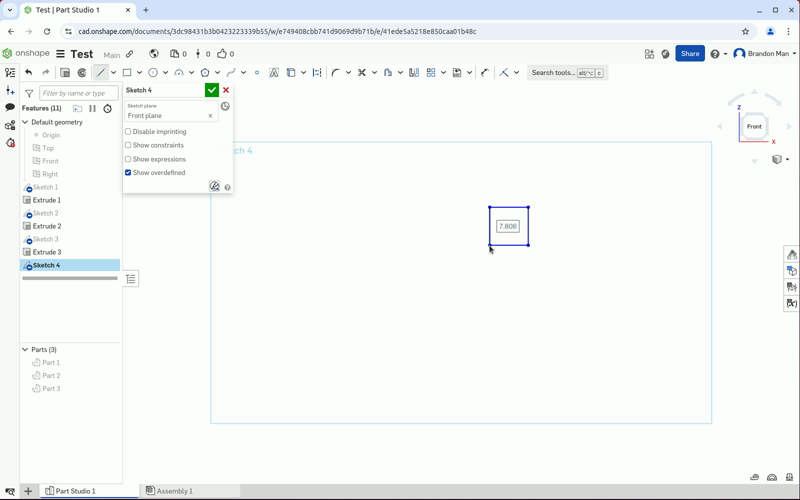
mouse_move(519, 225)
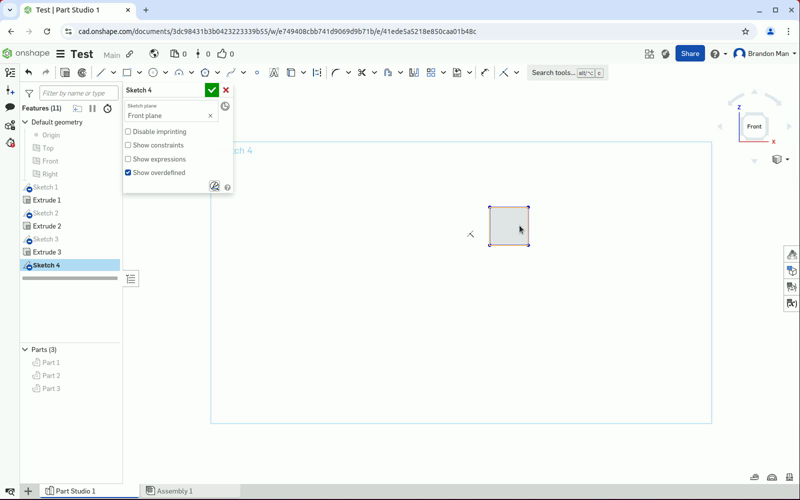
scroll(6)
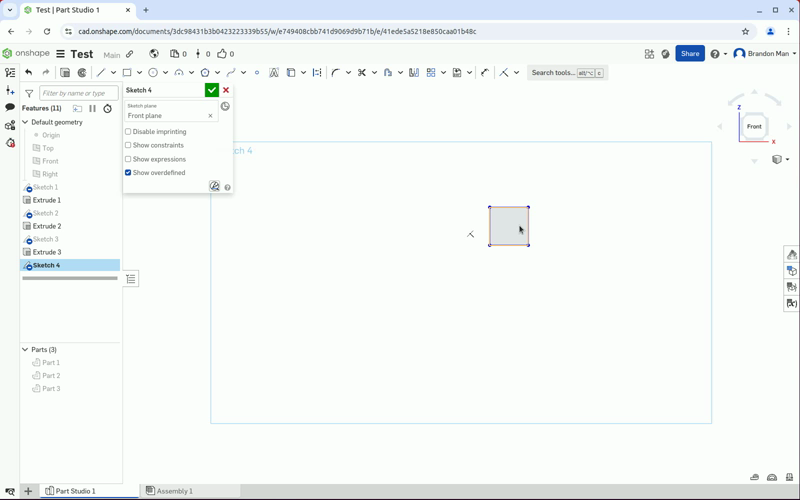
scroll(6)
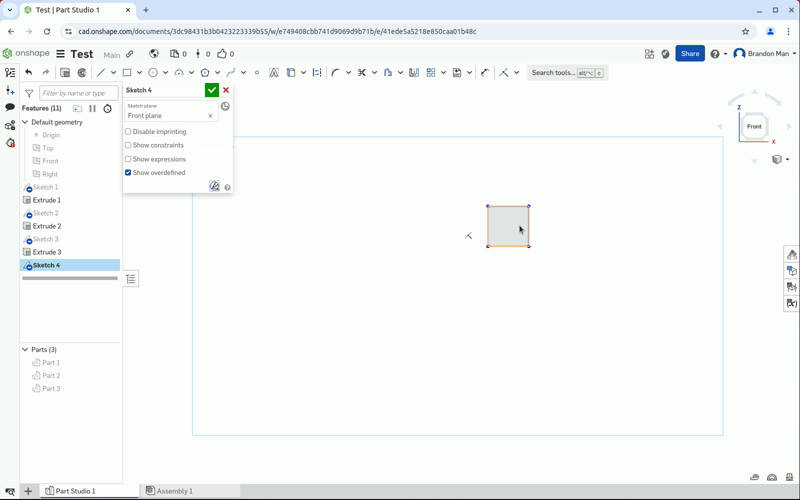
scroll(6)
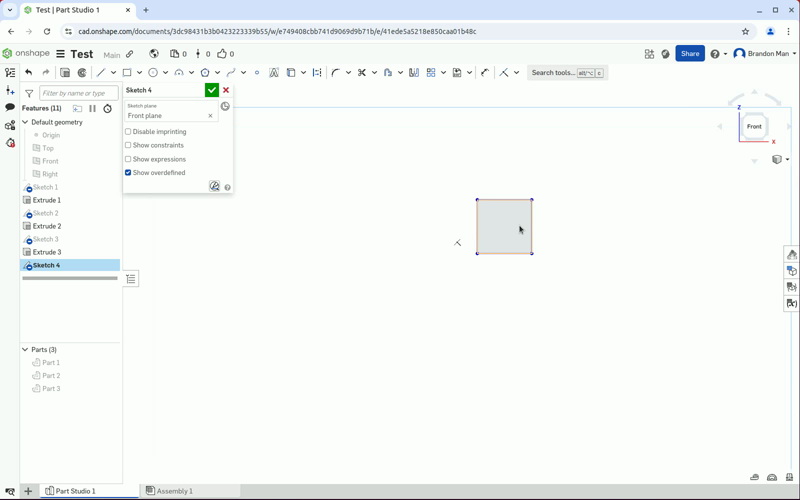
scroll(6)
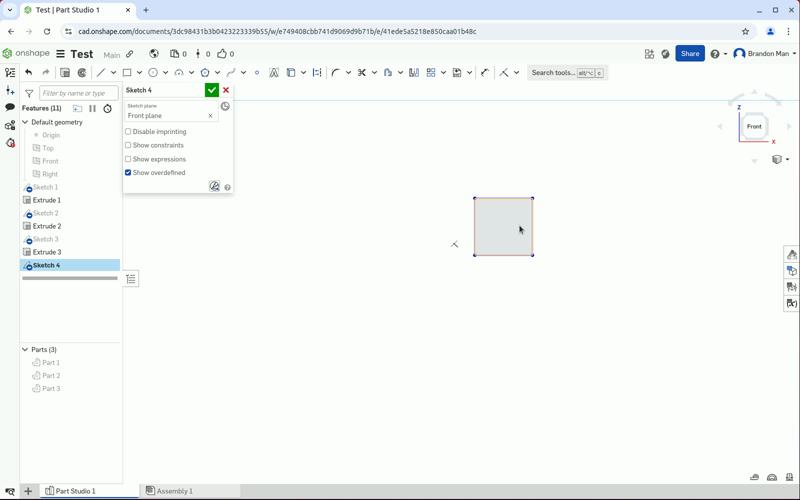
scroll(6)
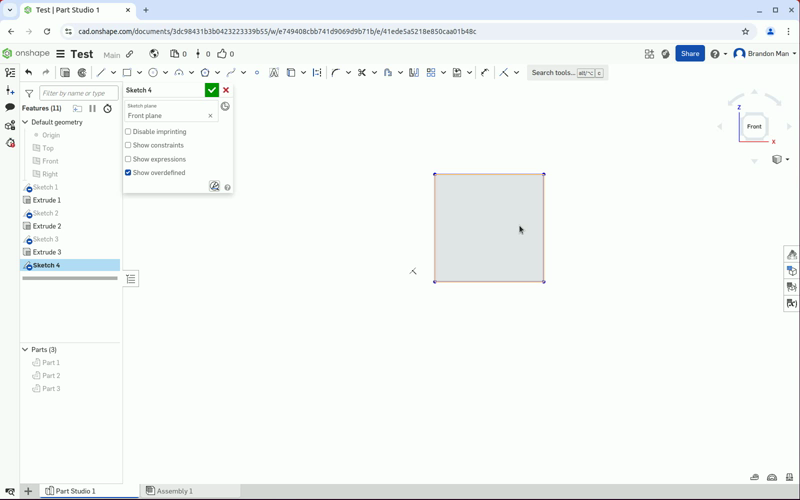
scroll(6)
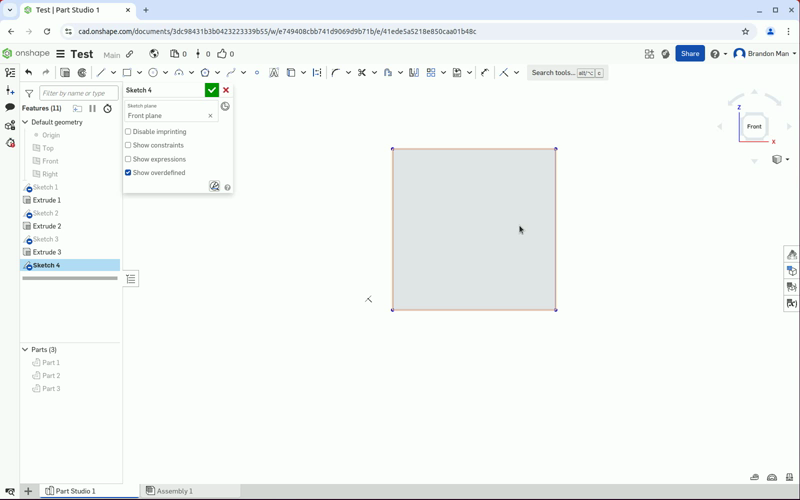
scroll(6)
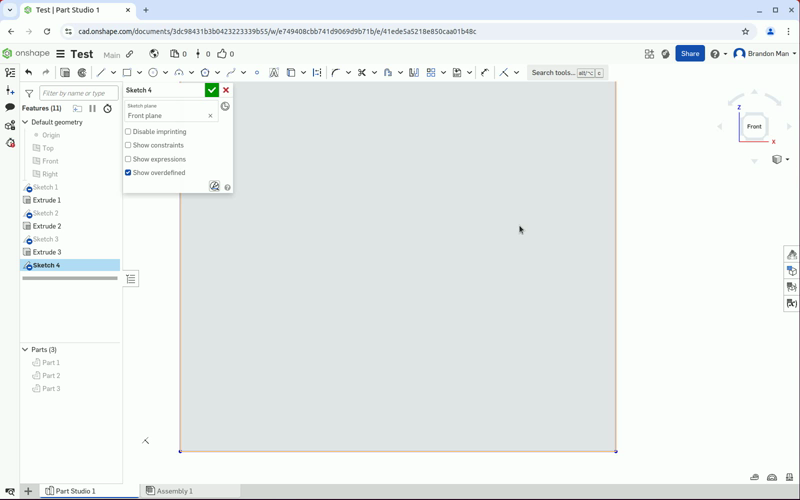
click(519, 225)
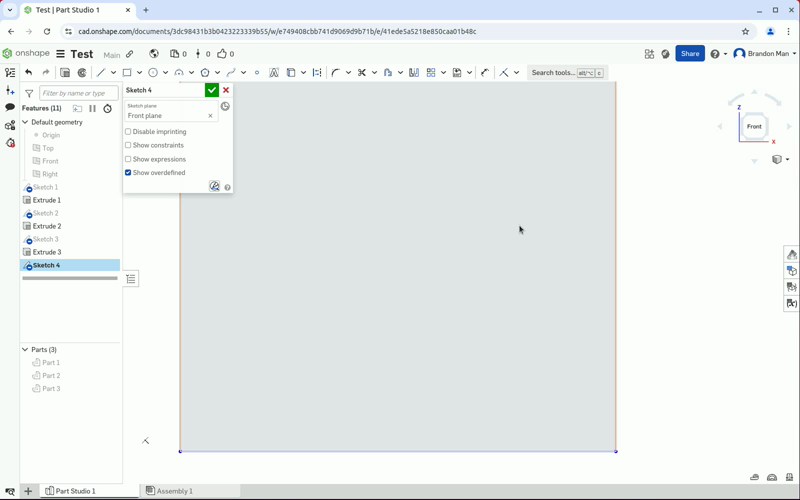
scroll(-6)
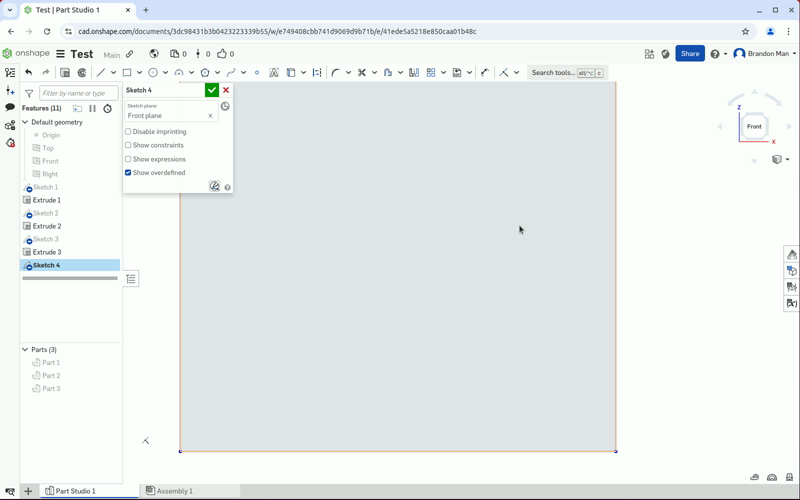
scroll(-6)
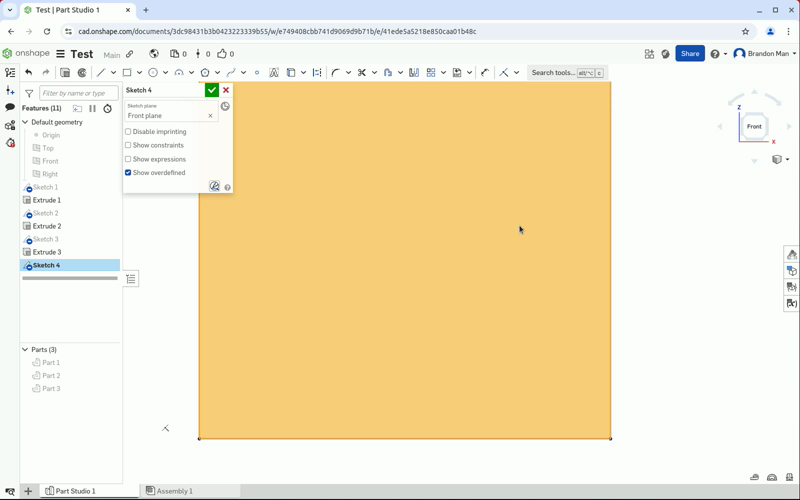
scroll(-6)
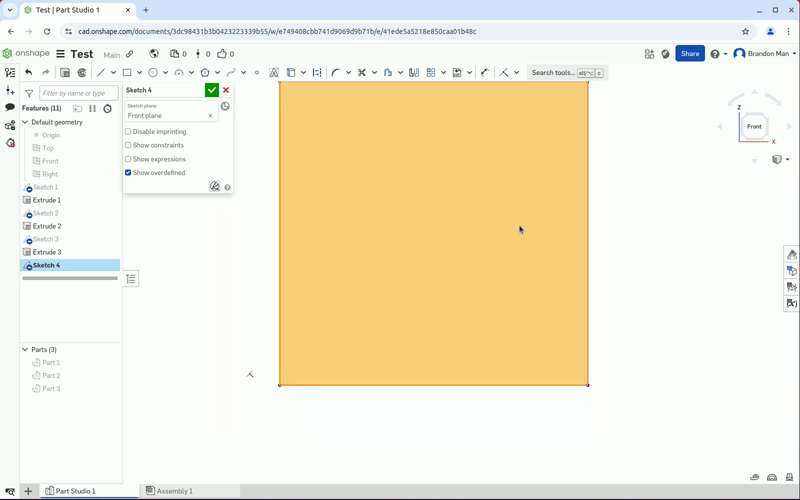
scroll(-6)
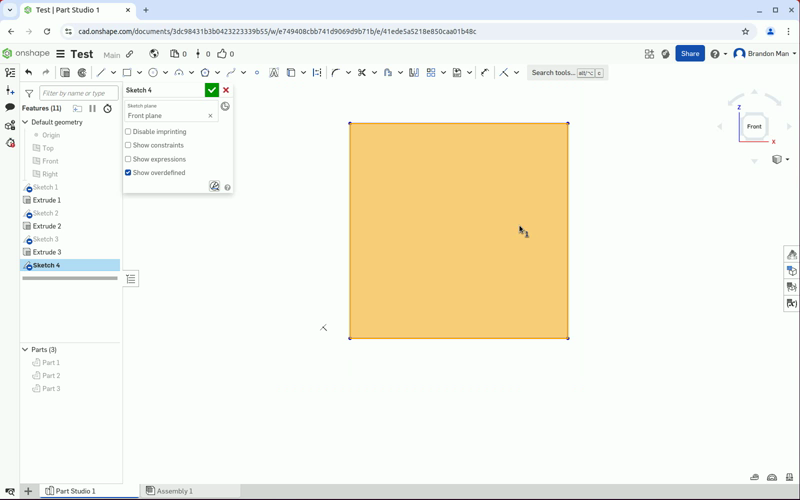
scroll(-6)
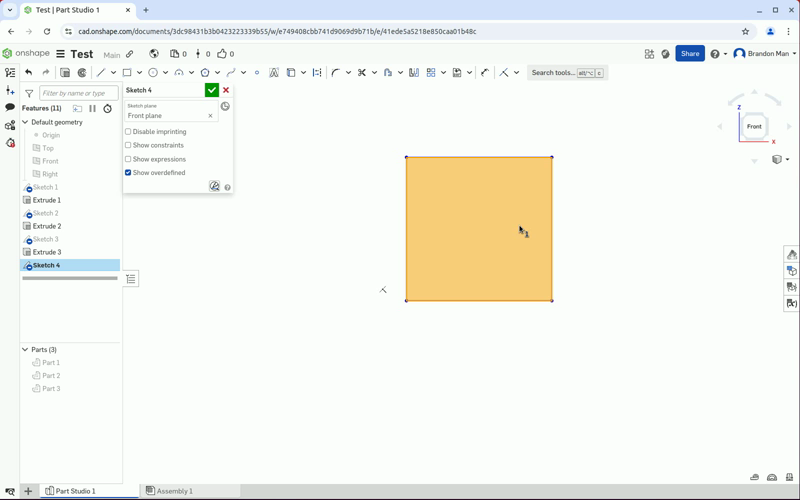
scroll(-6)
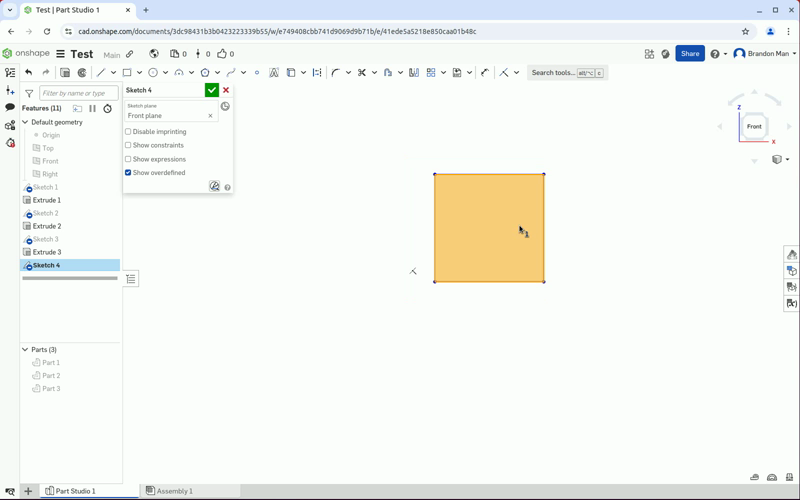
scroll(-6)
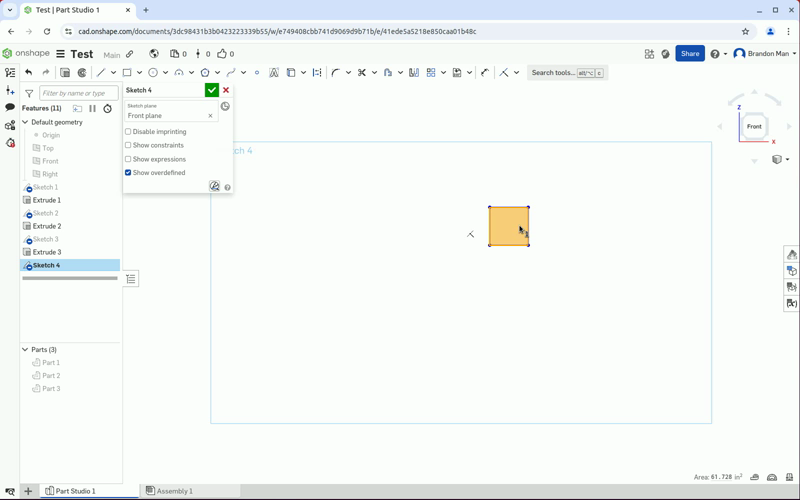
mouse_move(73, 352)
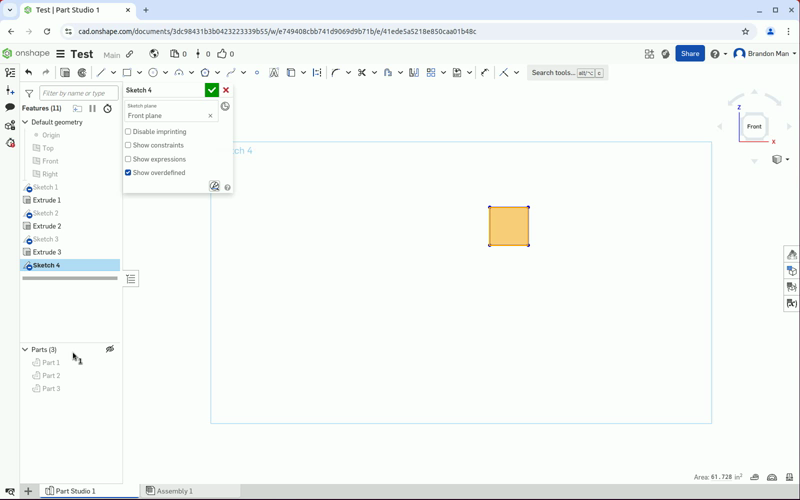
key(shift+y)
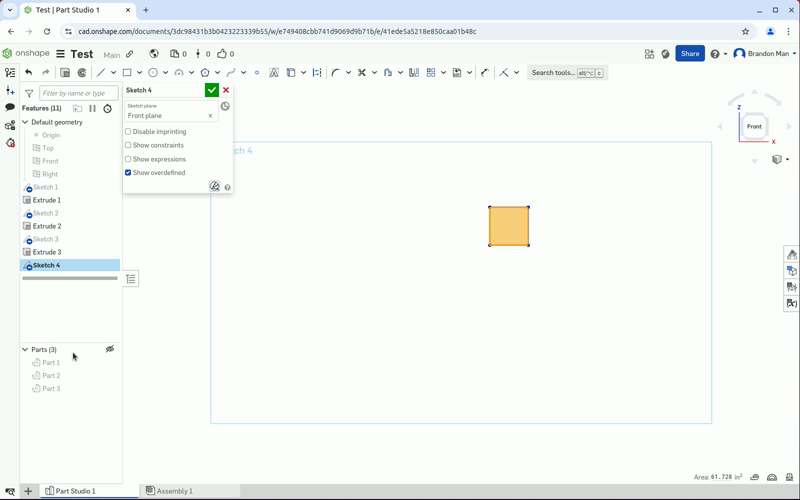
key(shift+e)
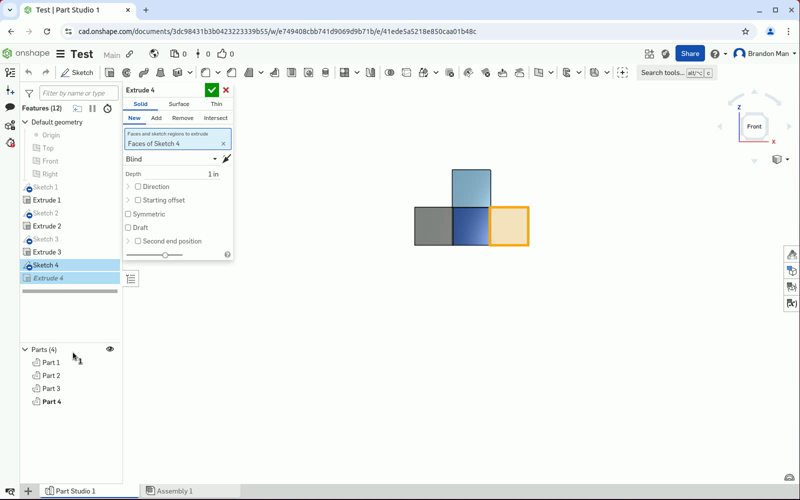
mouse_move(143, 106)
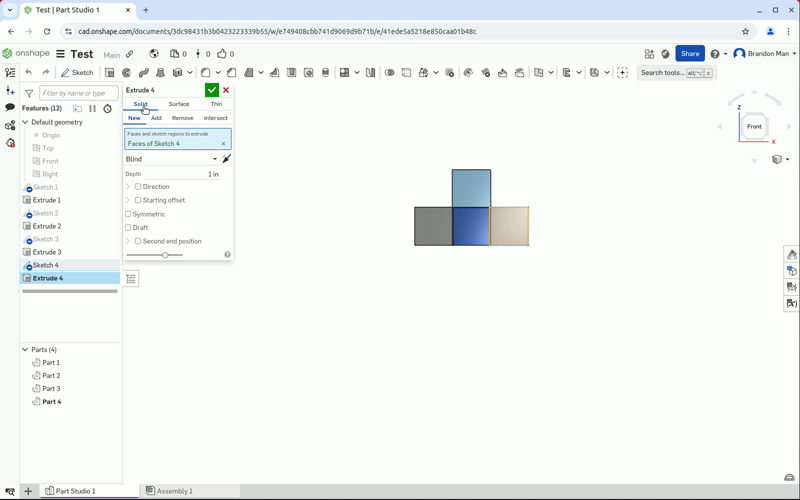
click(143, 106)
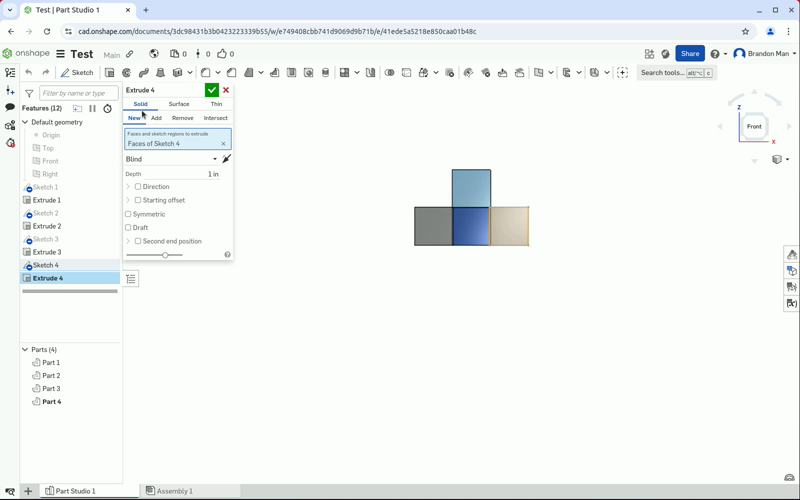
mouse_move(137, 120)
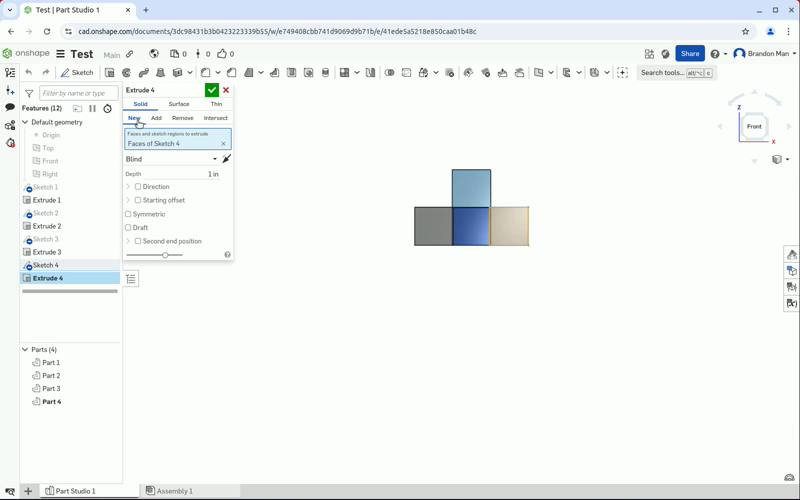
click(137, 120)
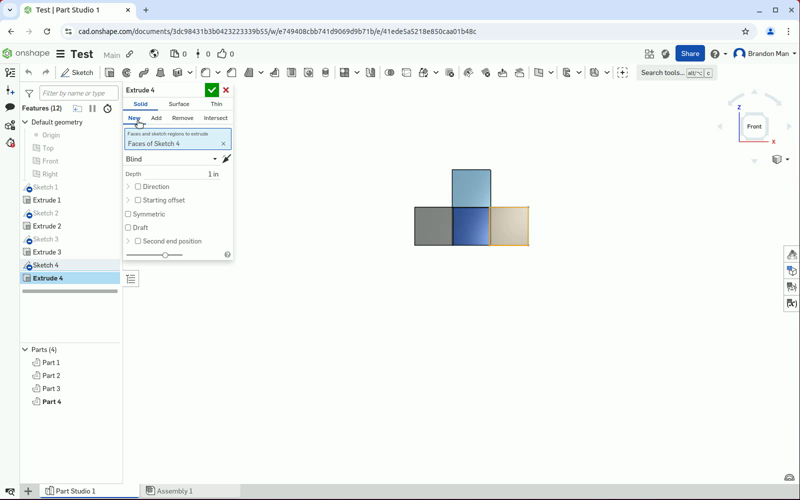
key(tab, 4)
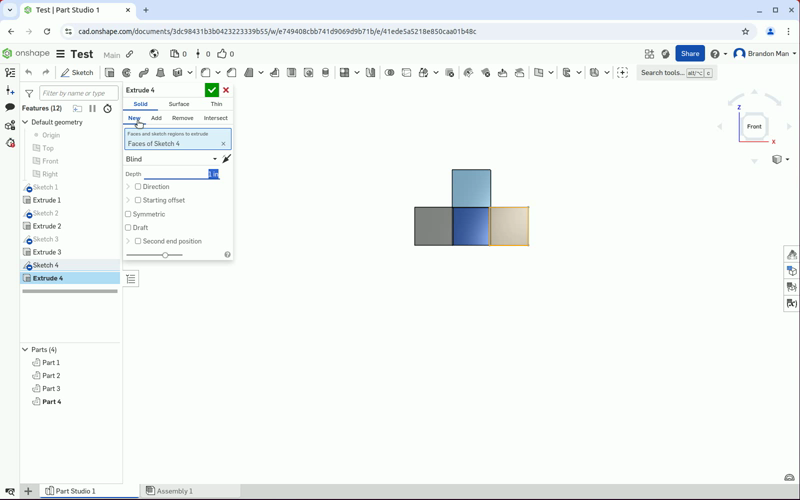
text(7.703)
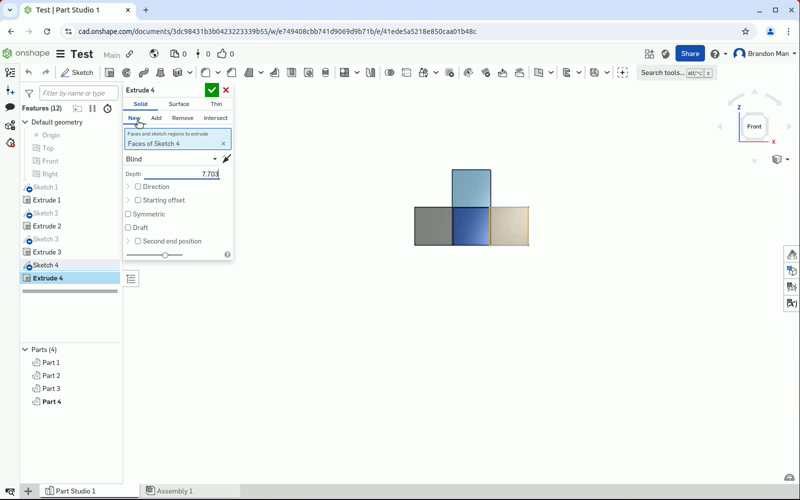
key(enter)
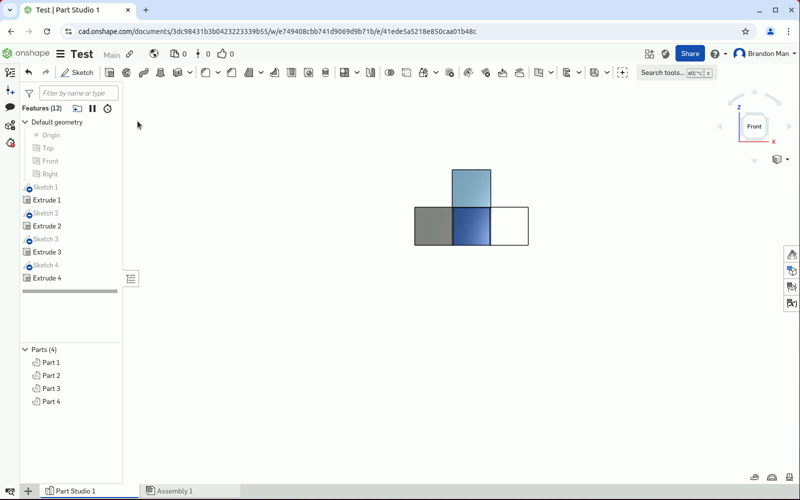
key(shift+h)
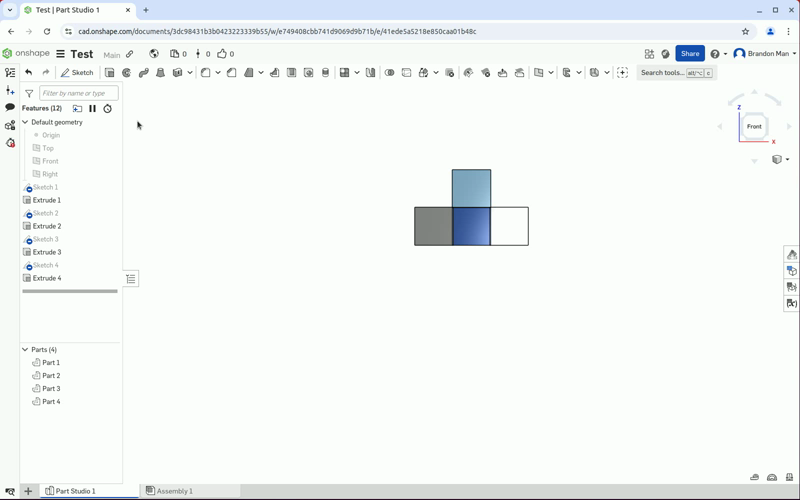
key(shift+h)
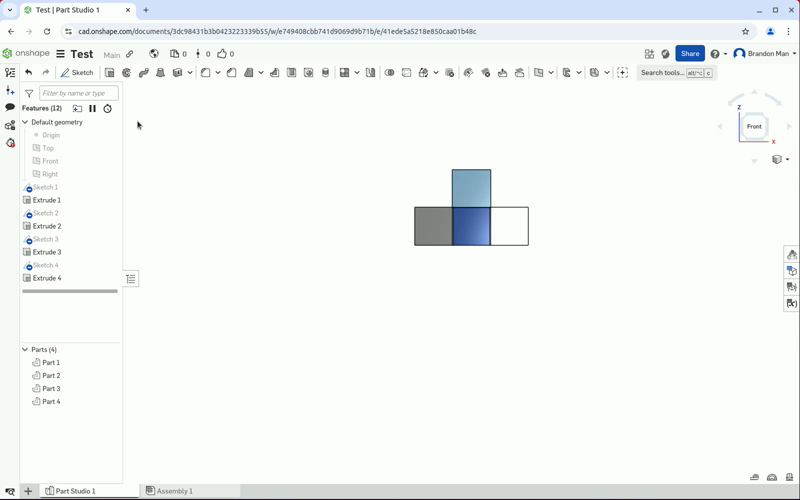
mouse_move(73, 189)
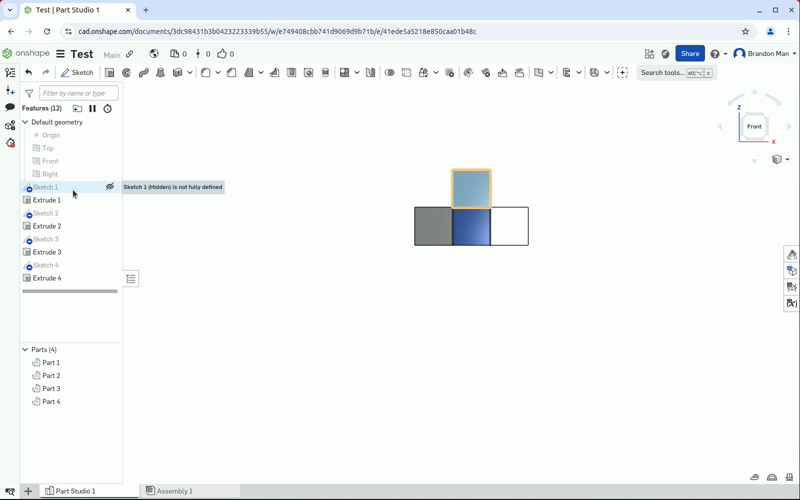
click(73, 189)
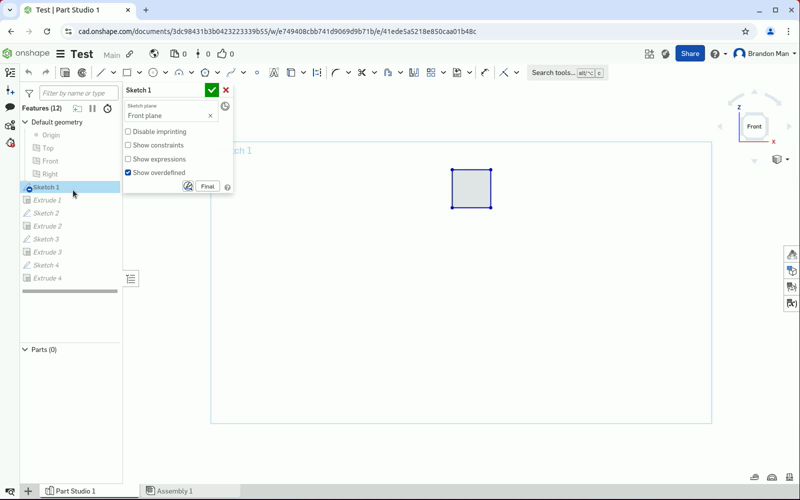
mouse_move(229, 92)
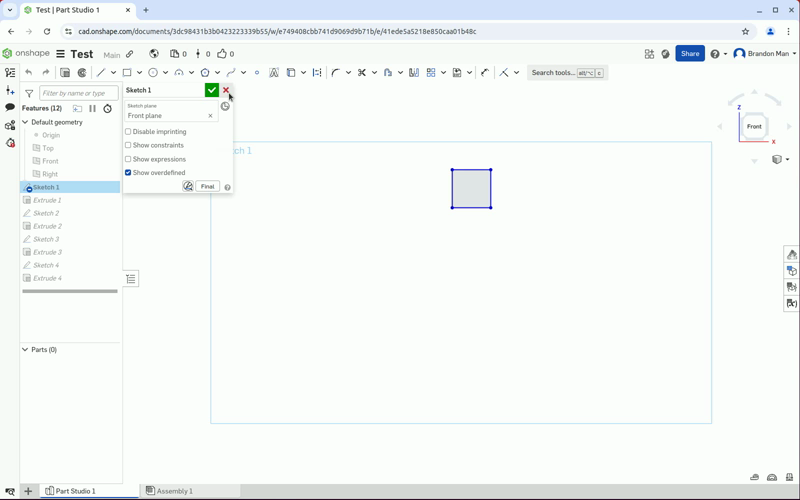
click(229, 92)
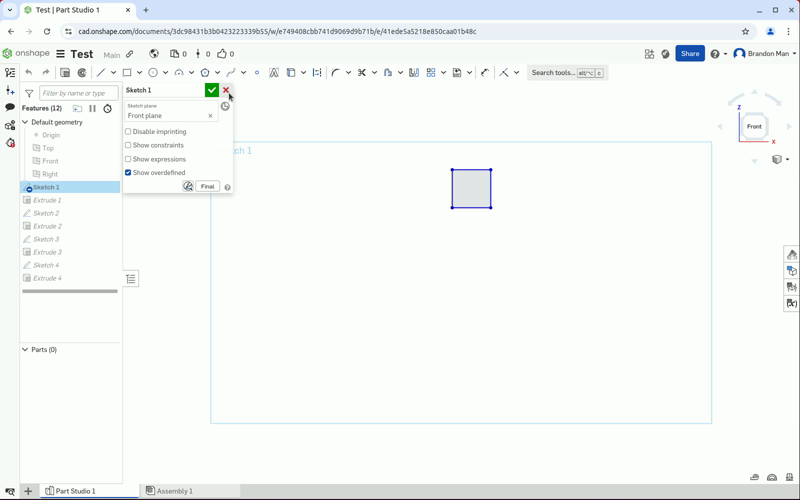
key(shift+s)
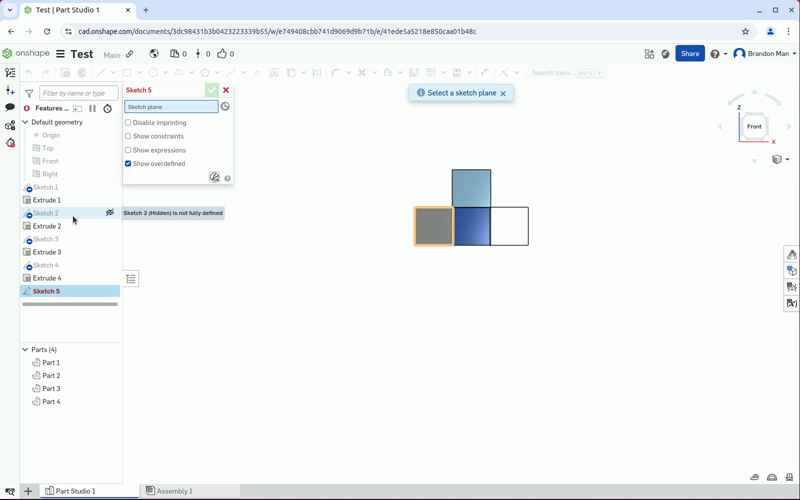
scroll(3)
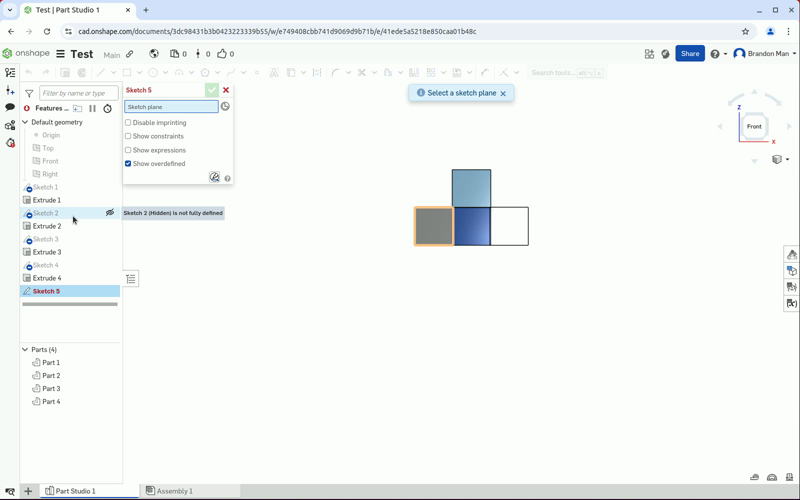
mouse_move(73, 163)
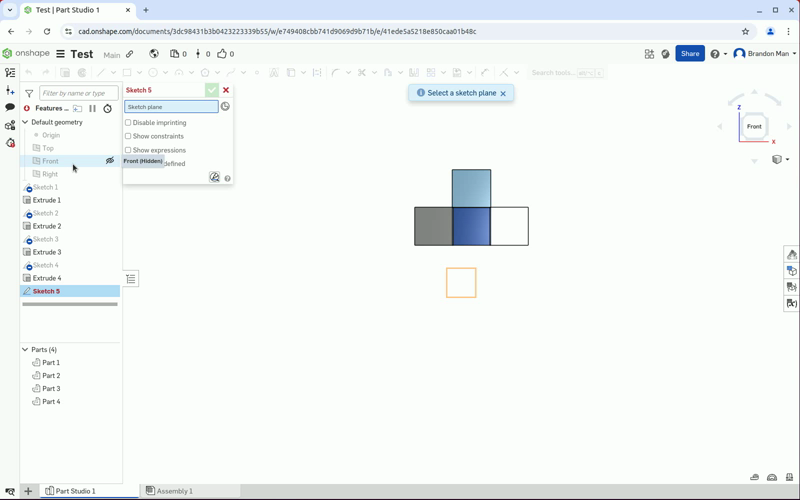
click(73, 163)
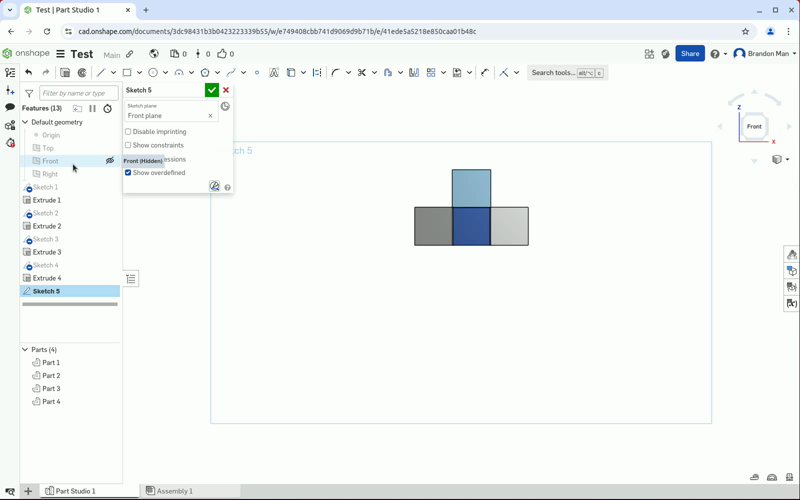
mouse_move(73, 352)
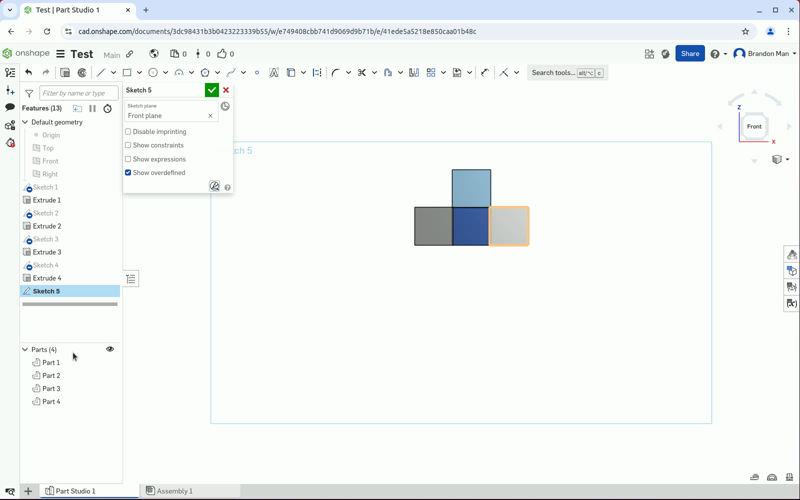
key(y)
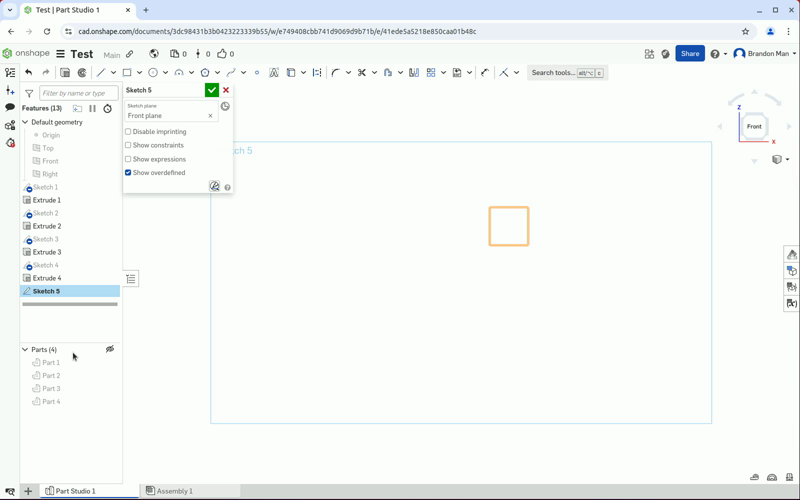
key(l)
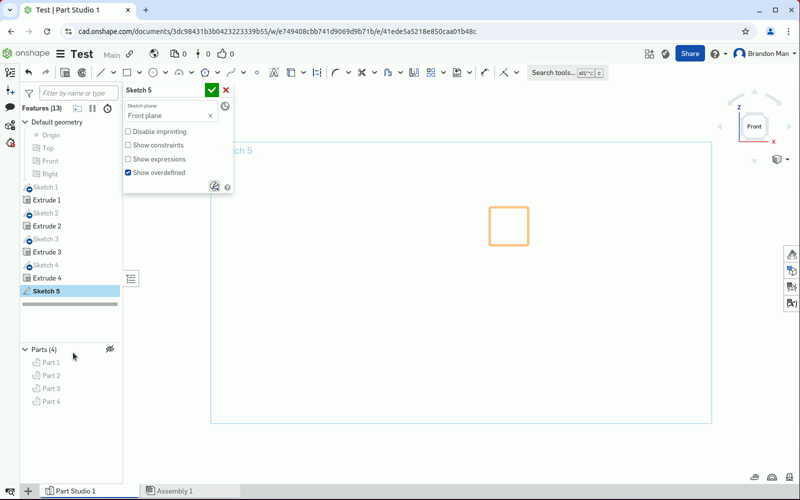
key_down(shift)
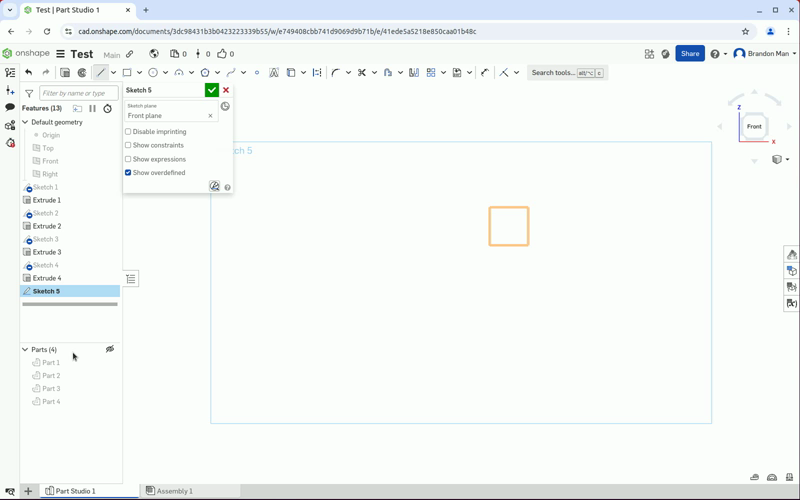
mouse_move(452, 282)
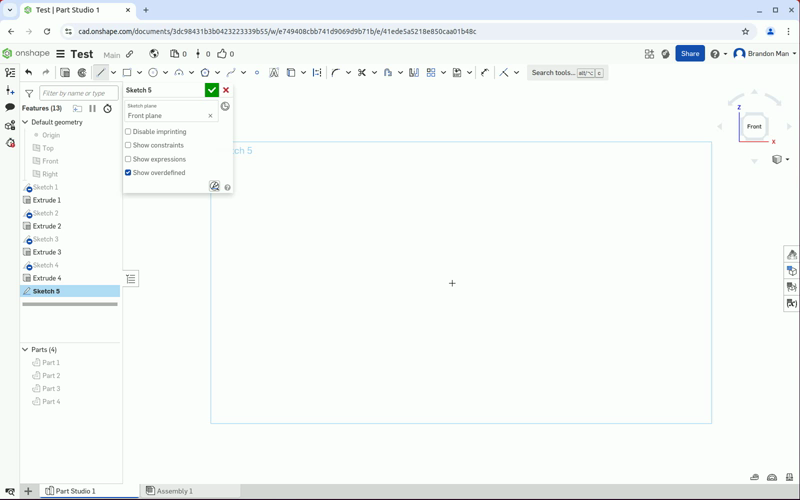
click(452, 282)
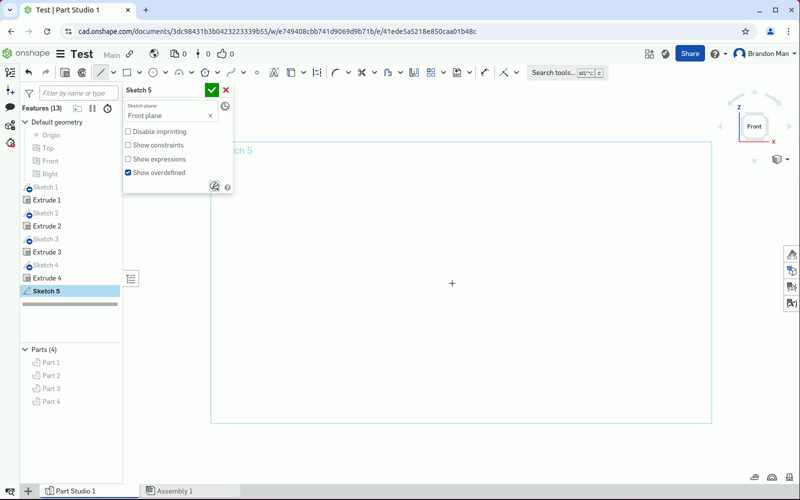
key_up(shift)
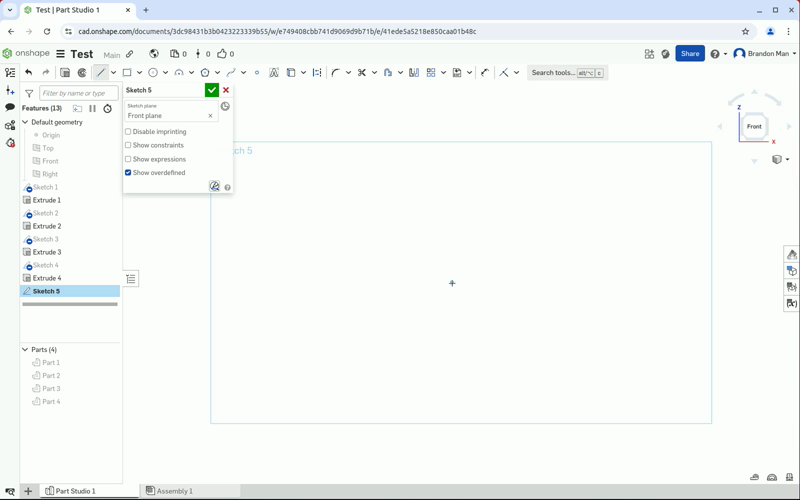
key_down(shift)
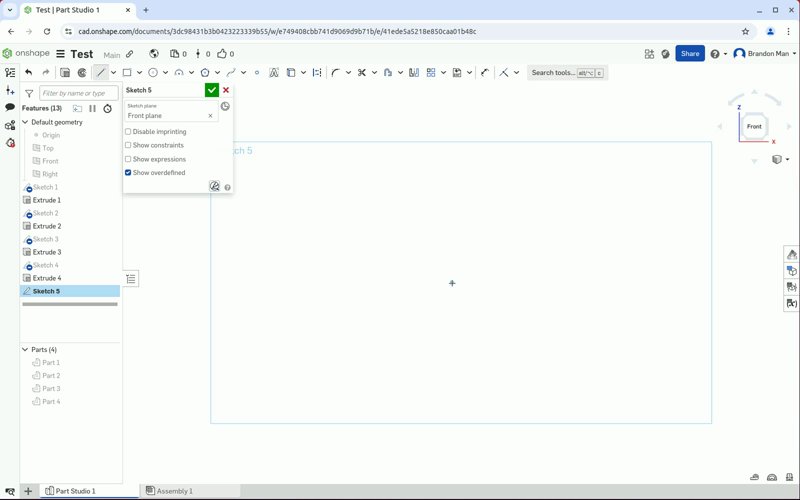
mouse_move(482, 282)
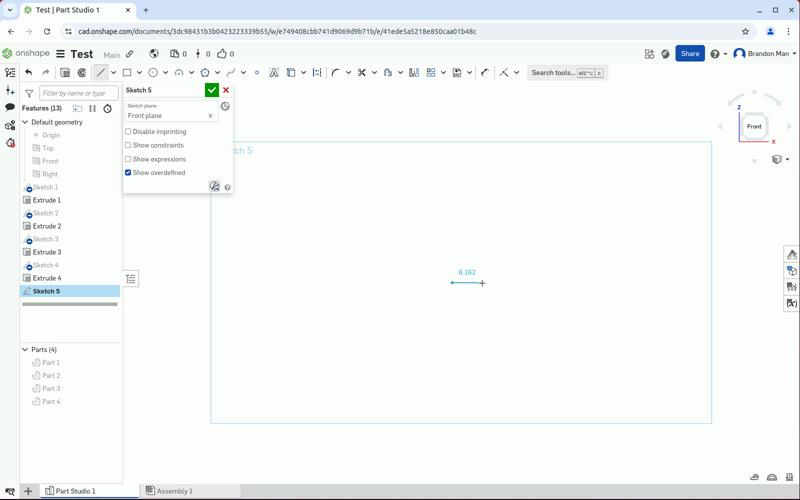
mouse_move(490, 282)
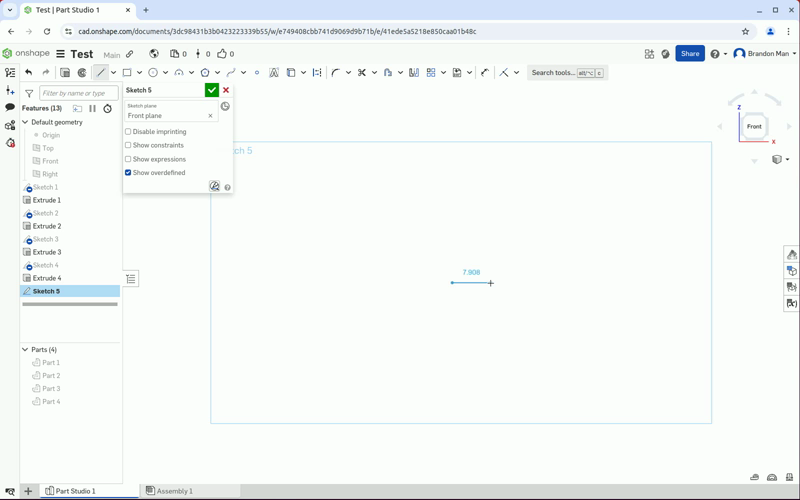
click(490, 282)
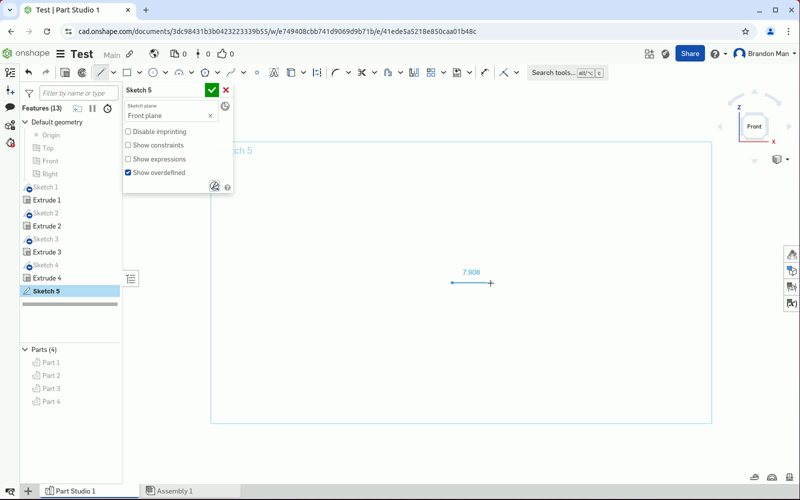
key_up(shift)
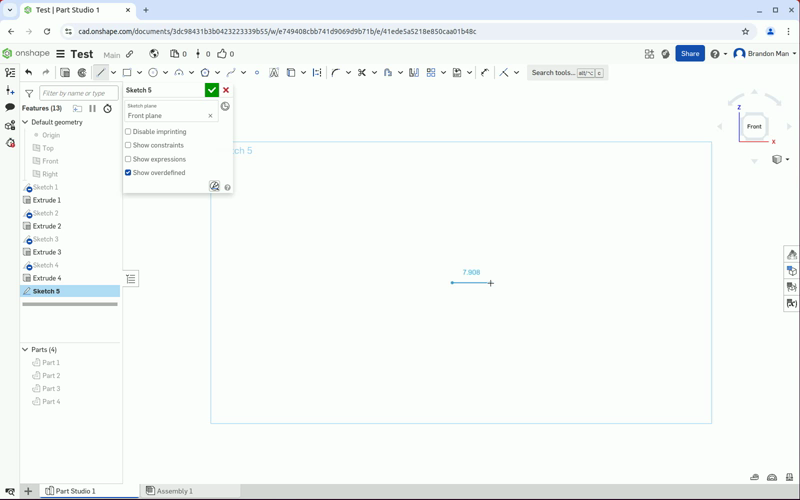
key_down(shift)
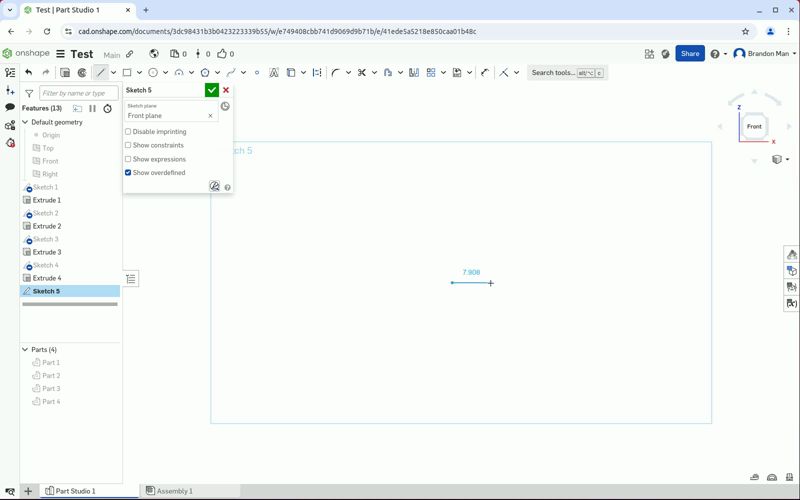
mouse_move(520, 282)
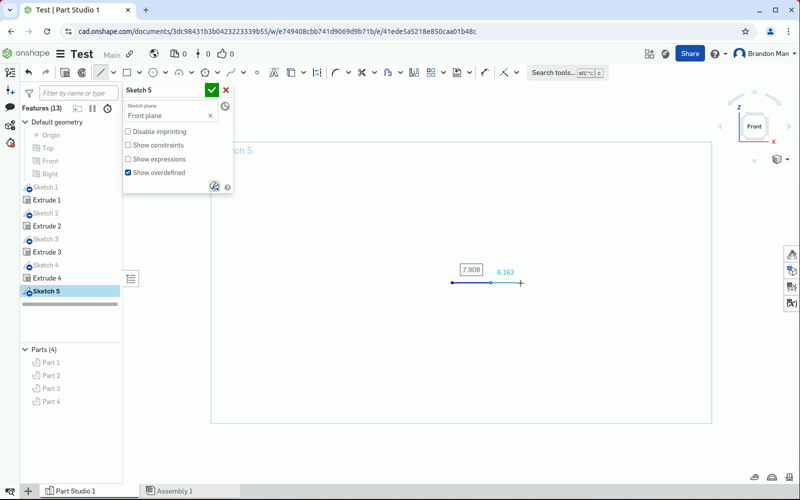
mouse_move(490, 244)
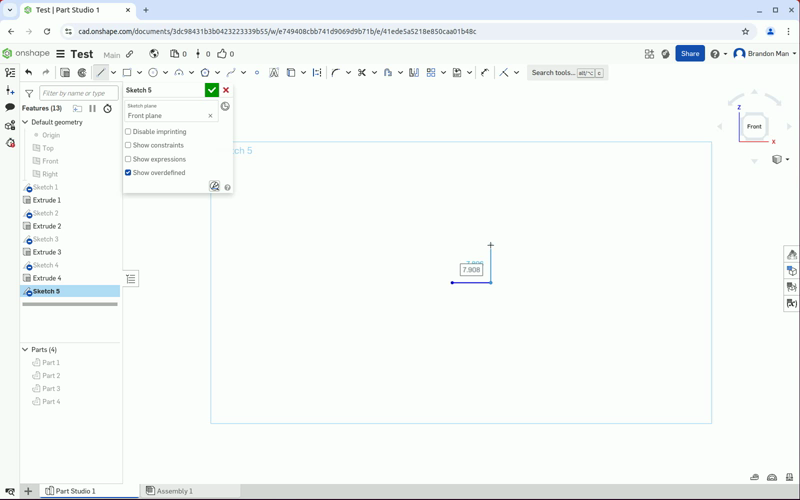
click(490, 244)
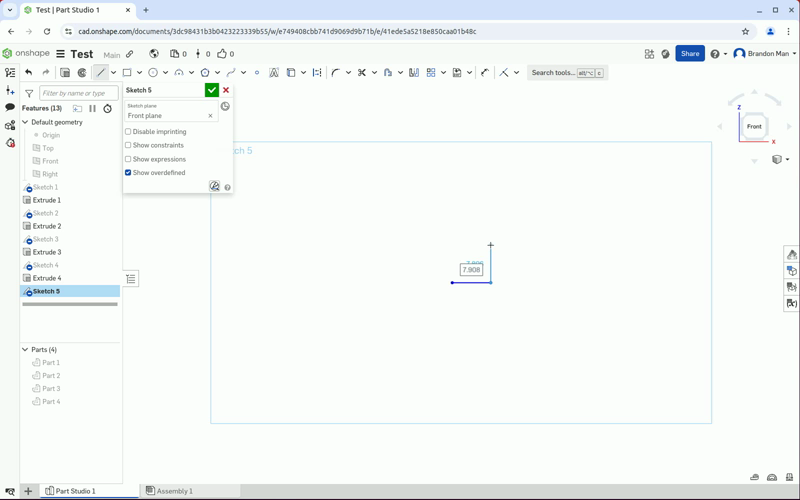
key_up(shift)
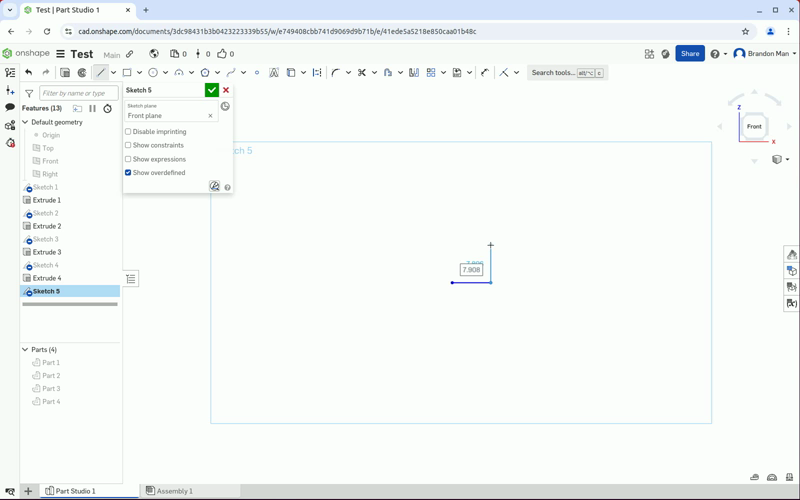
key_down(shift)
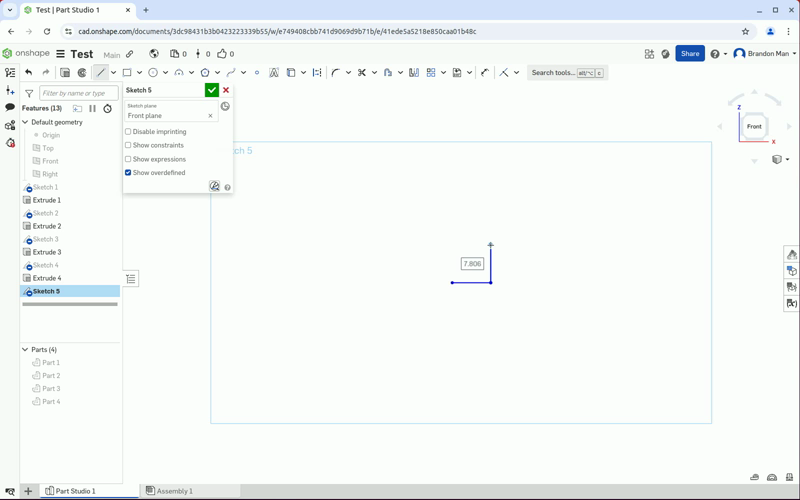
mouse_move(520, 244)
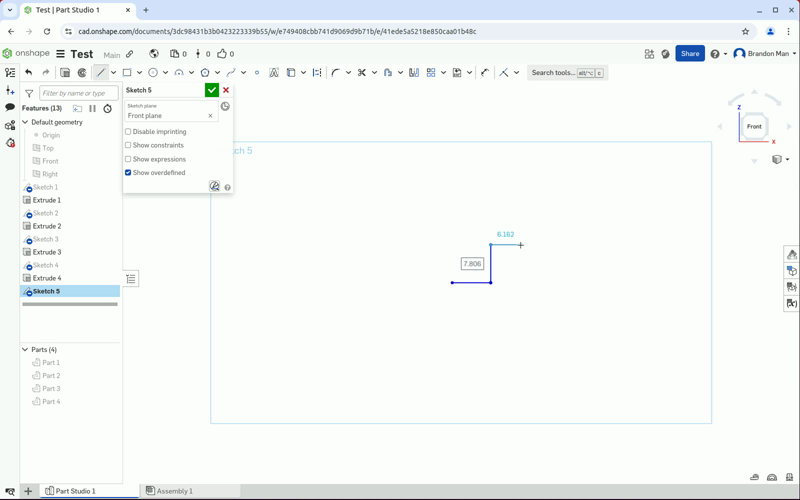
mouse_move(452, 244)
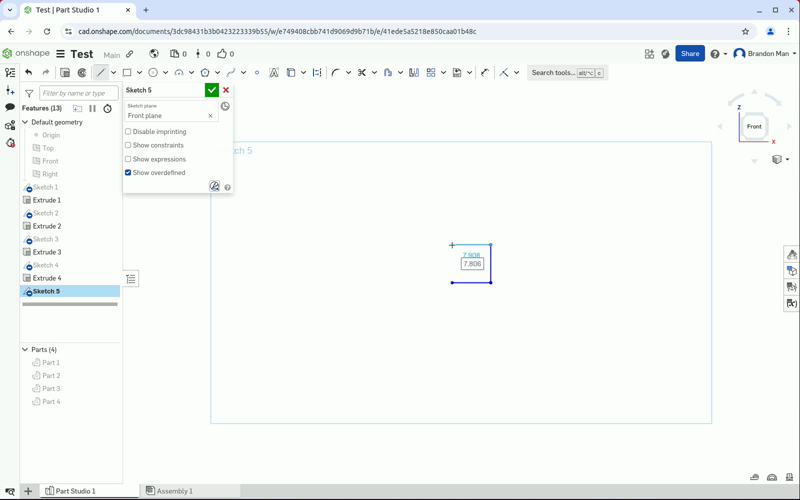
click(452, 244)
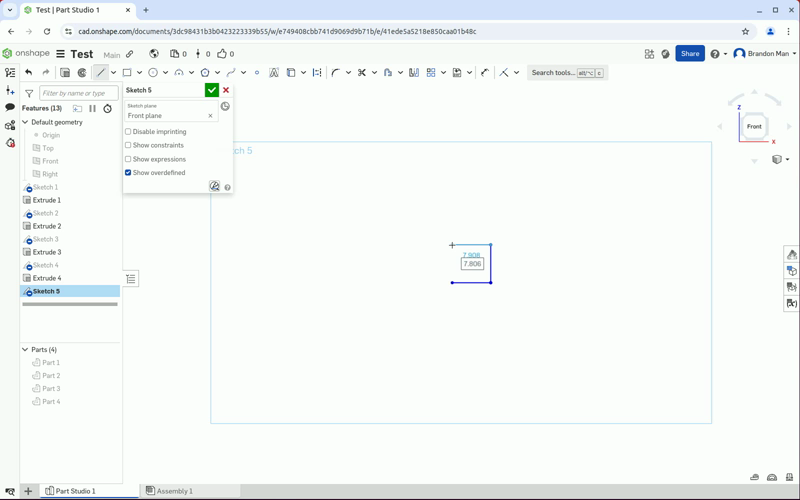
key_up(shift)
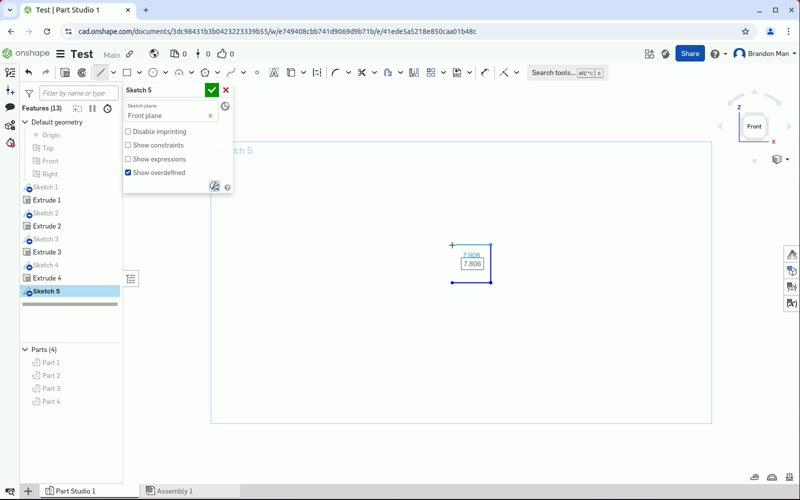
mouse_move(482, 244)
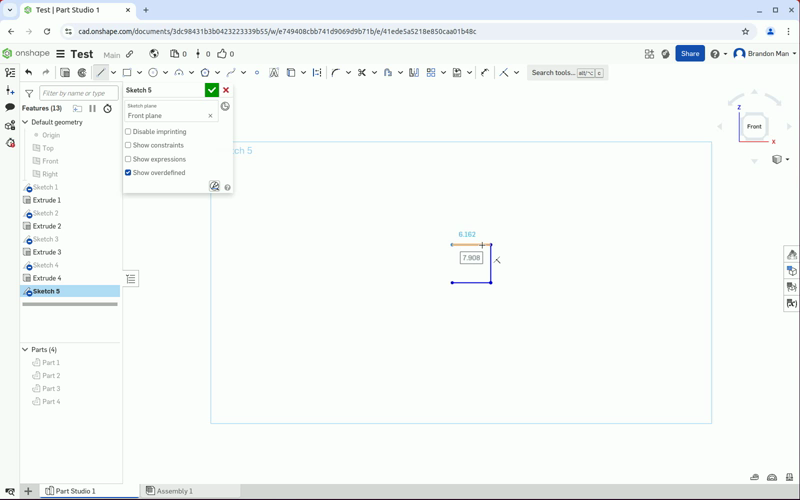
key_down(shift)
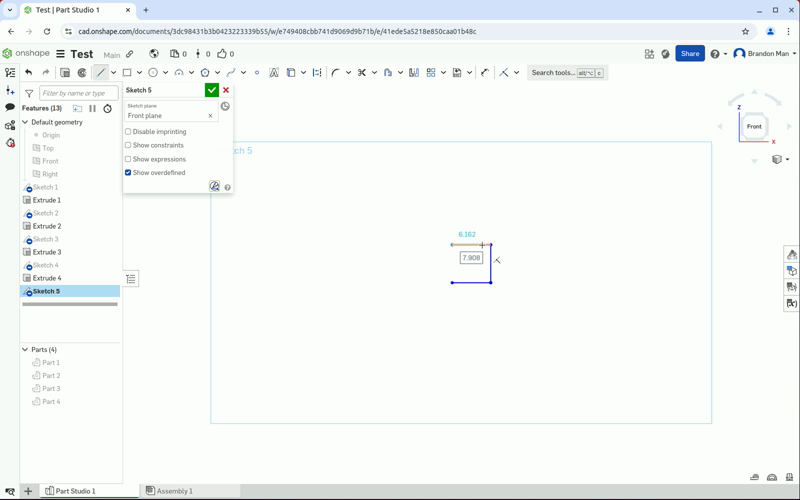
mouse_move(452, 282)
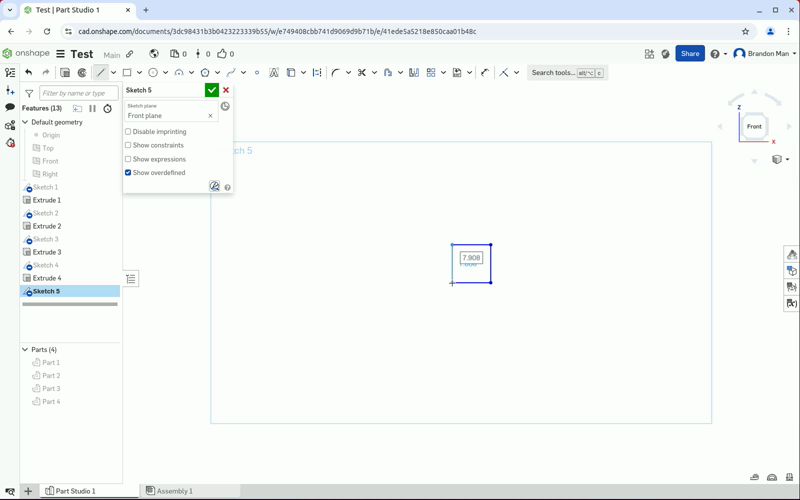
key_up(shift)
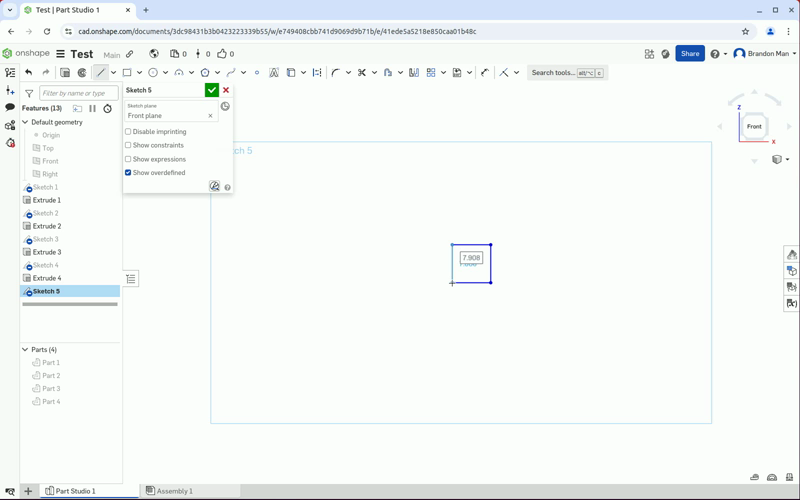
click(452, 282)
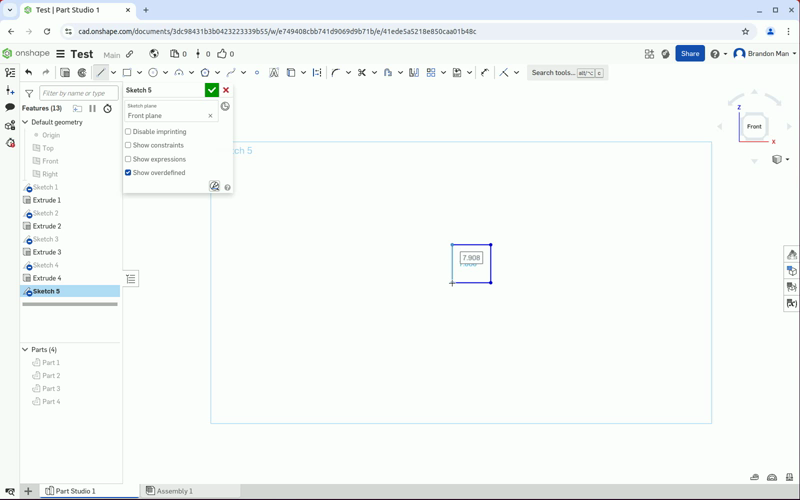
key(esc)
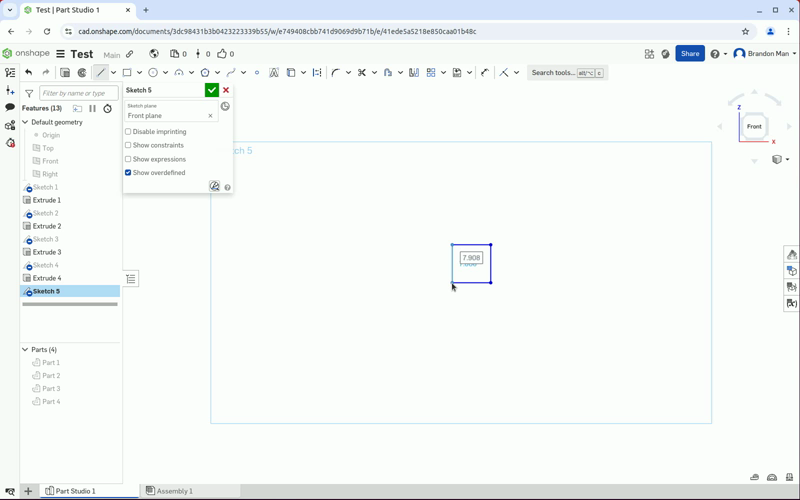
mouse_move(463, 268)
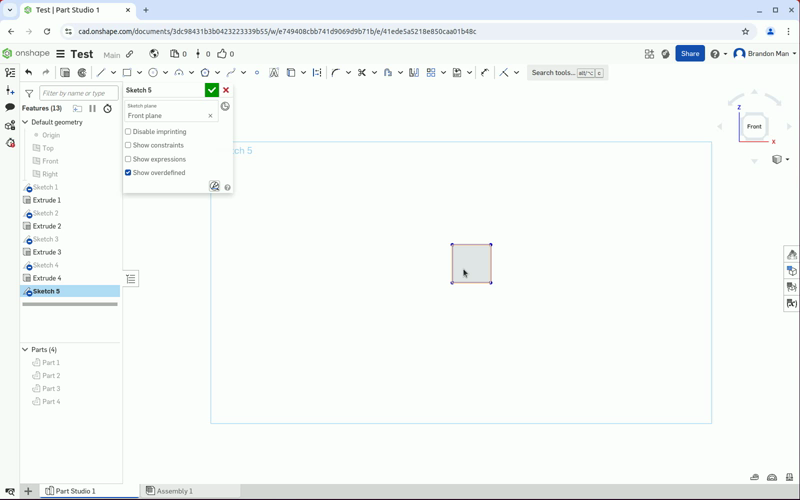
scroll(6)
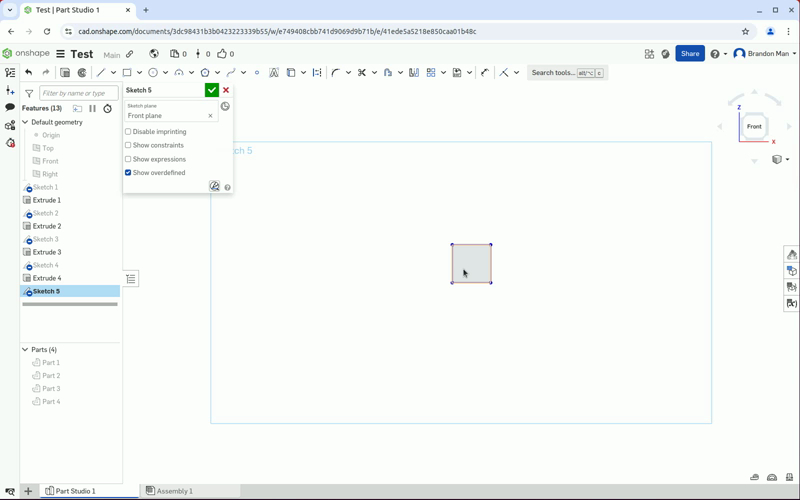
scroll(6)
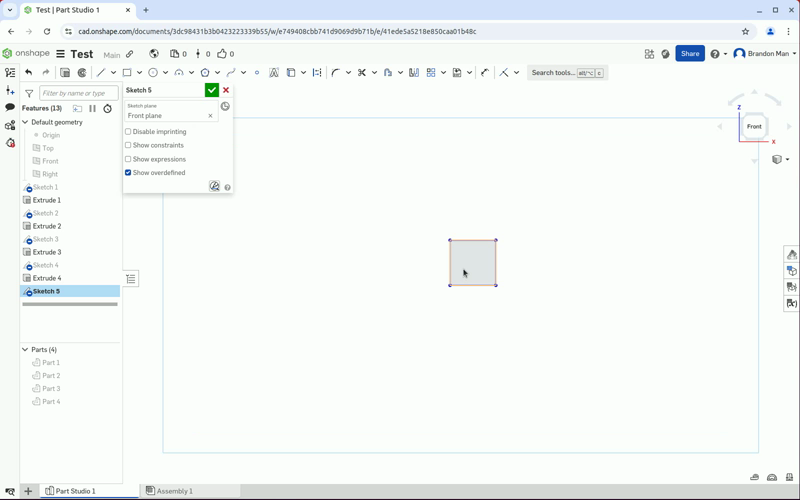
scroll(6)
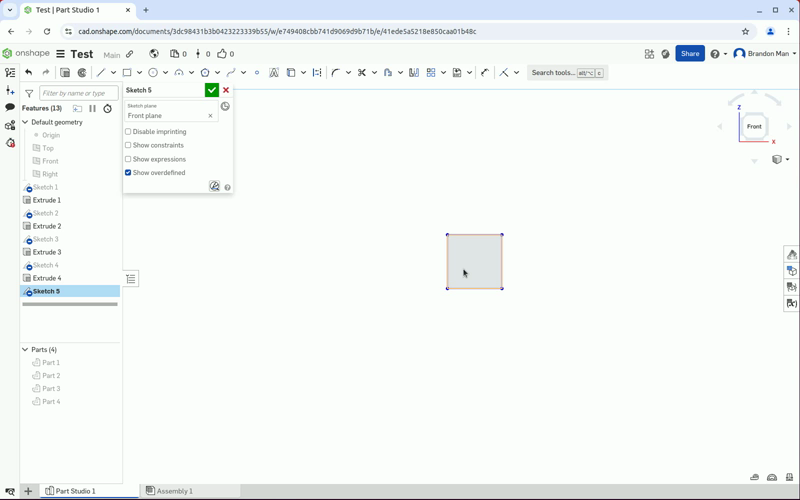
scroll(6)
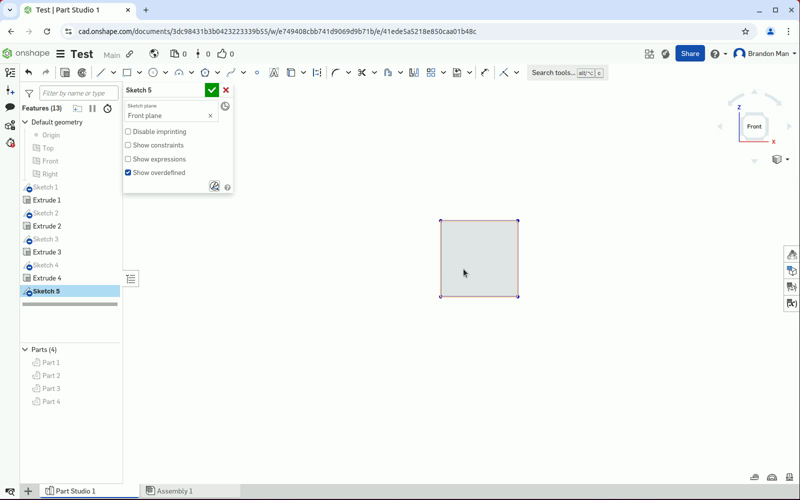
scroll(6)
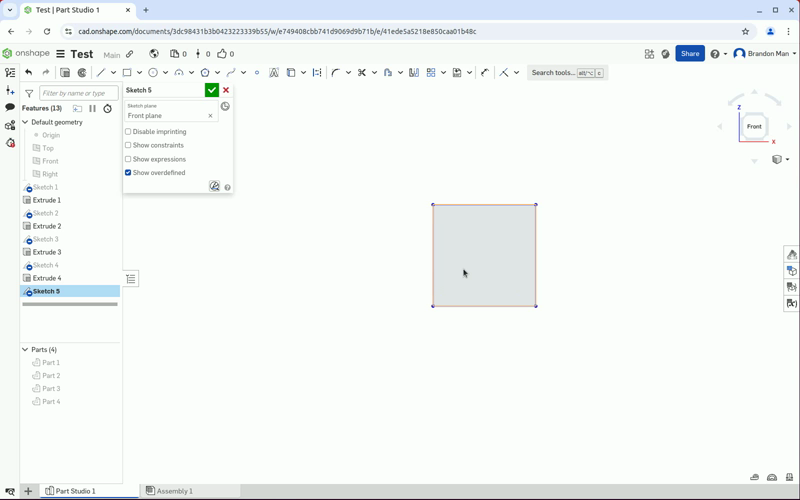
scroll(6)
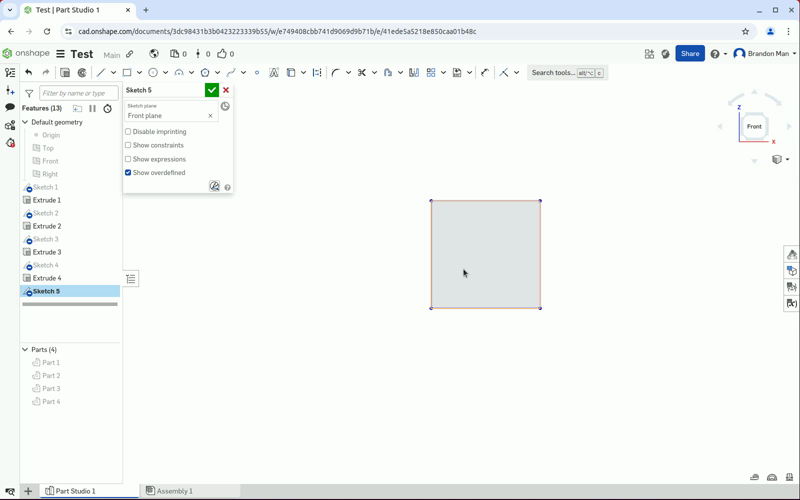
scroll(6)
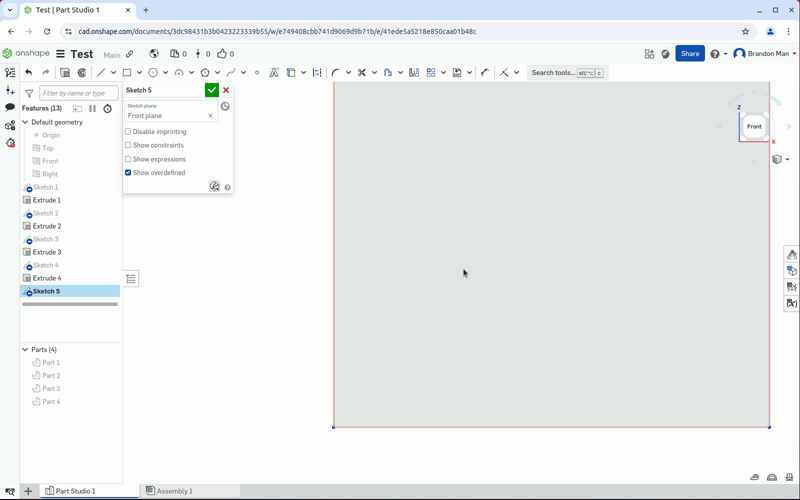
click(463, 268)
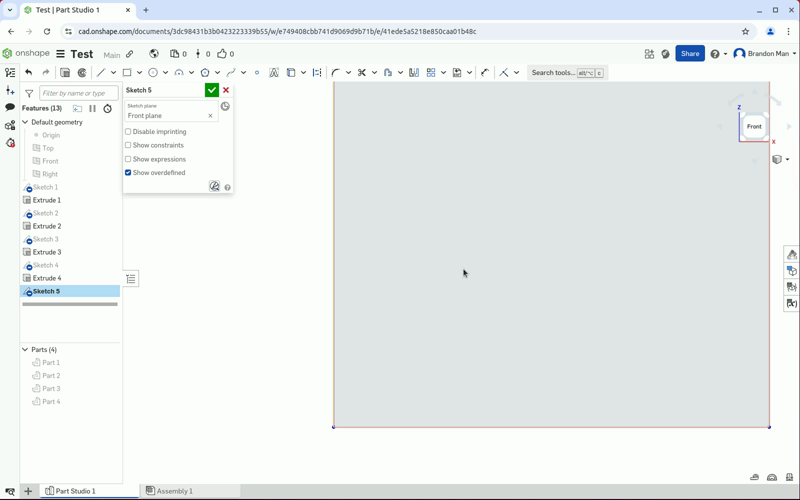
scroll(-6)
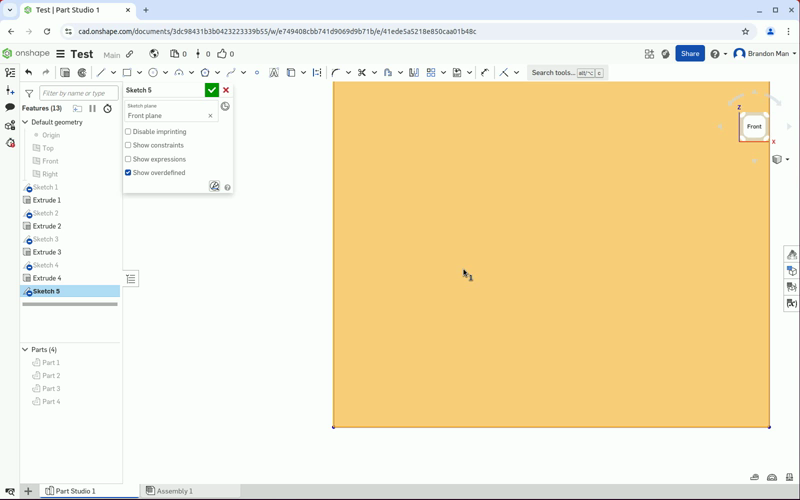
scroll(-6)
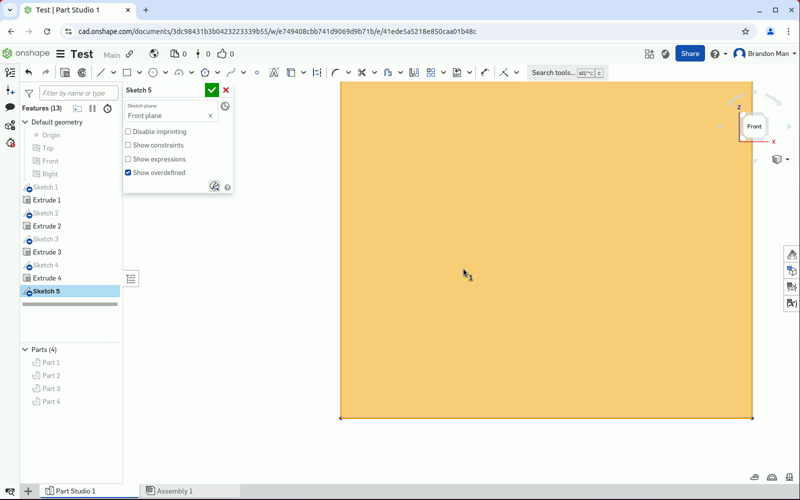
scroll(-6)
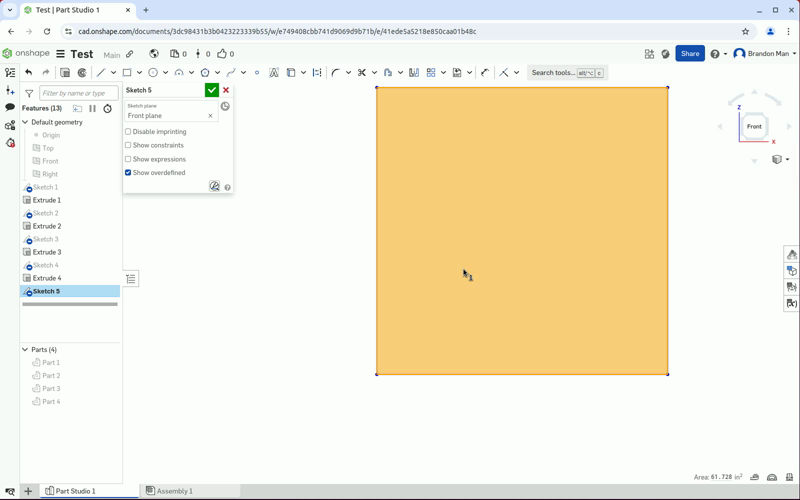
scroll(-6)
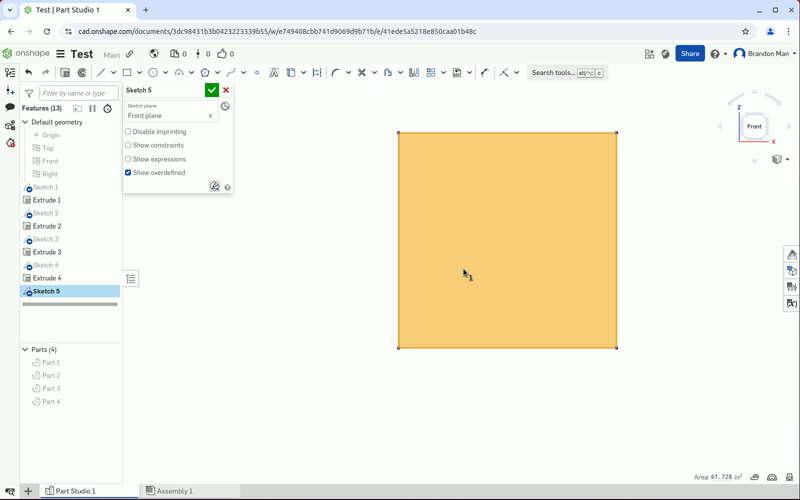
scroll(-6)
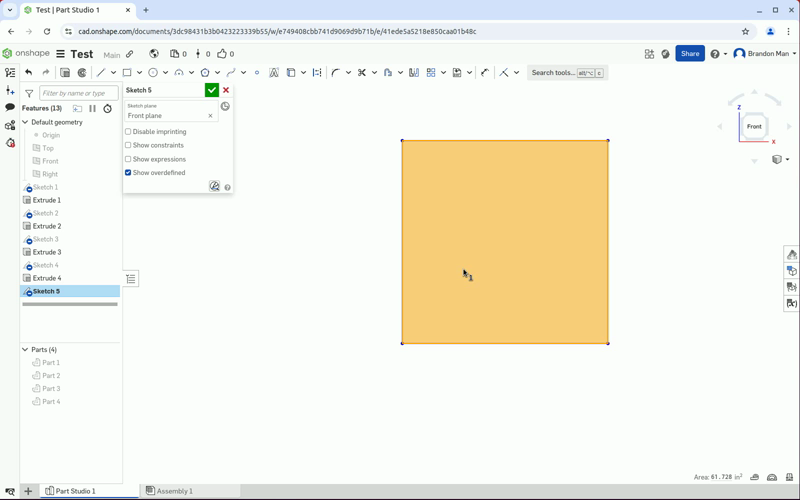
scroll(-6)
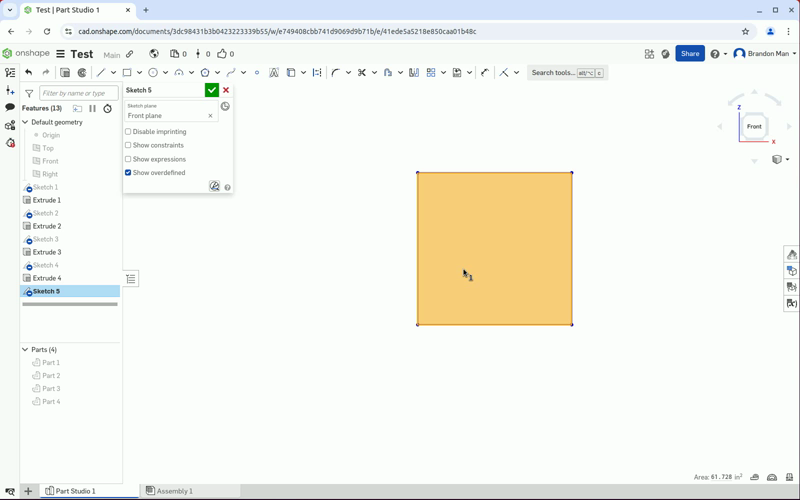
scroll(-6)
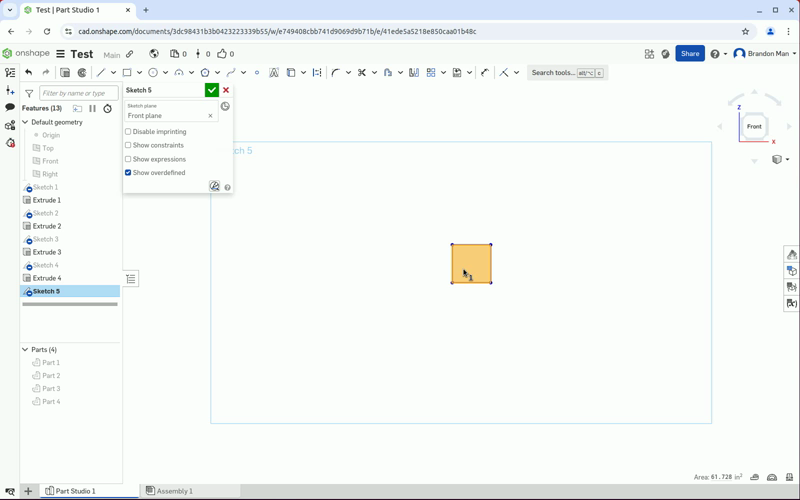
mouse_move(73, 352)
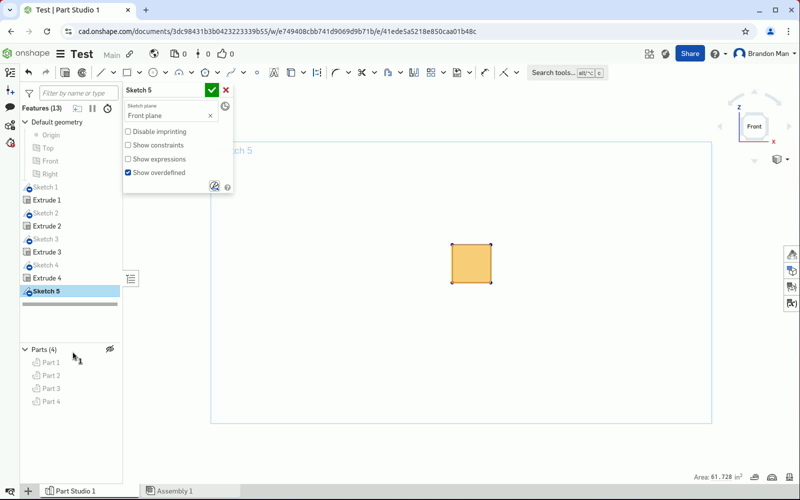
key(shift+y)
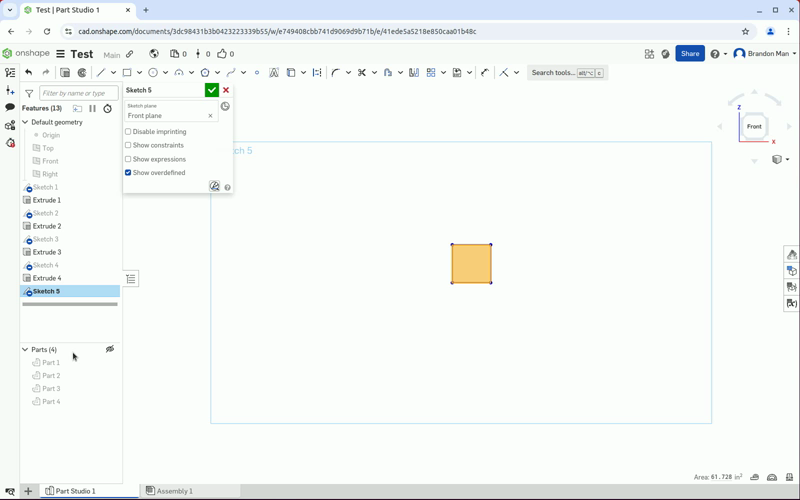
key(shift+e)
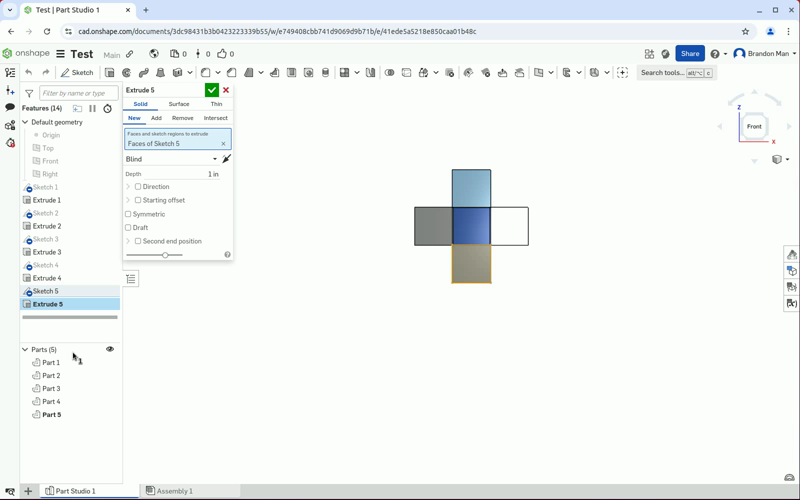
mouse_move(143, 106)
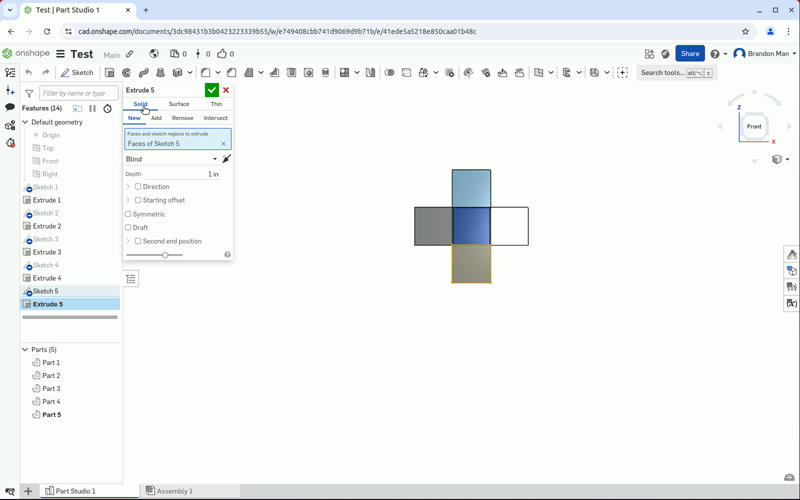
click(143, 106)
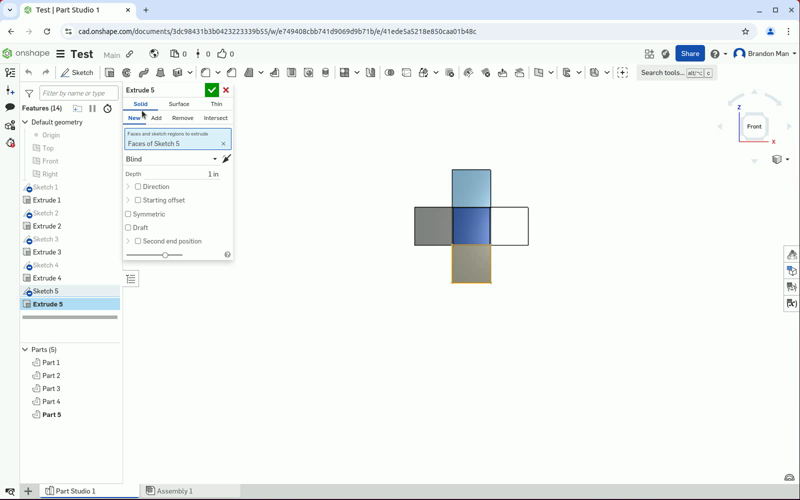
mouse_move(137, 120)
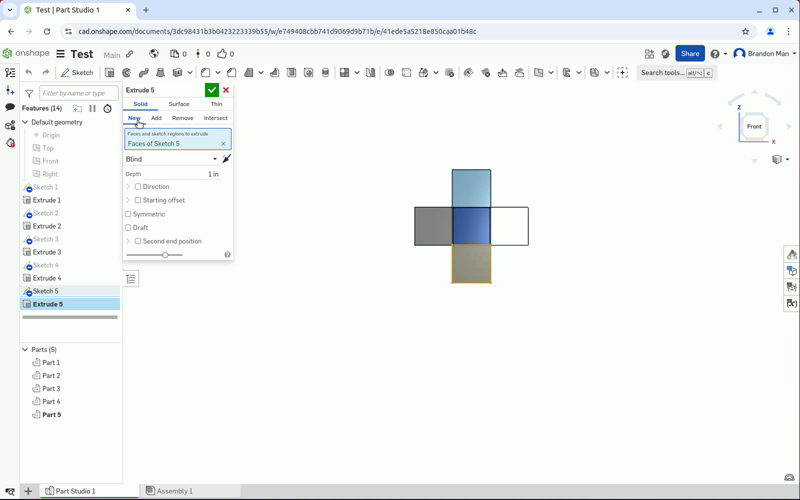
click(137, 120)
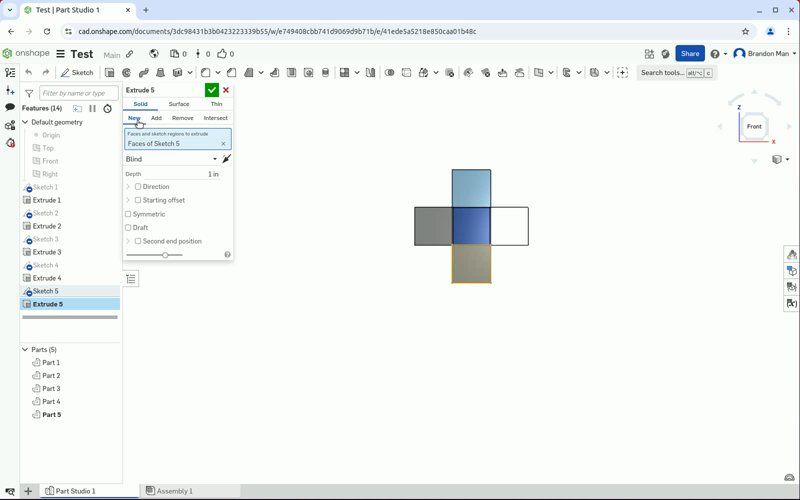
key(tab, 4)
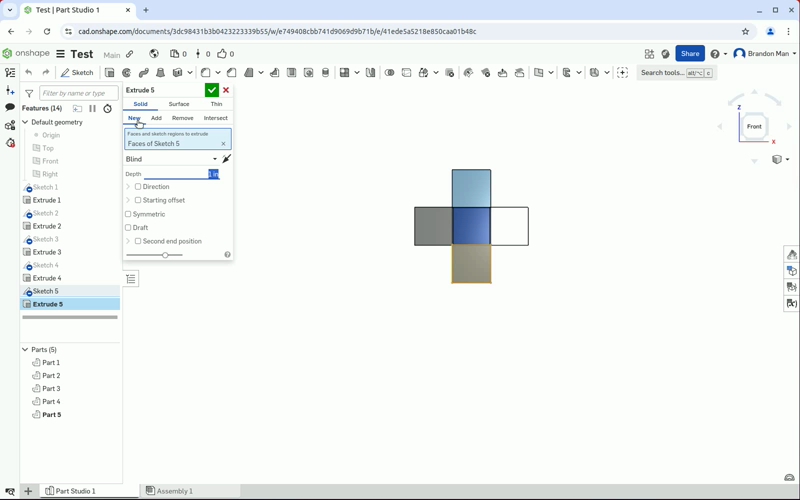
text(7.703)
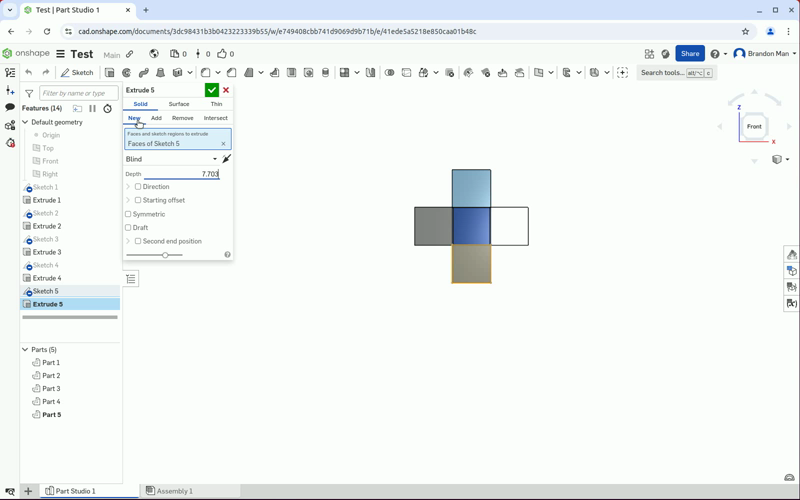
key(enter)
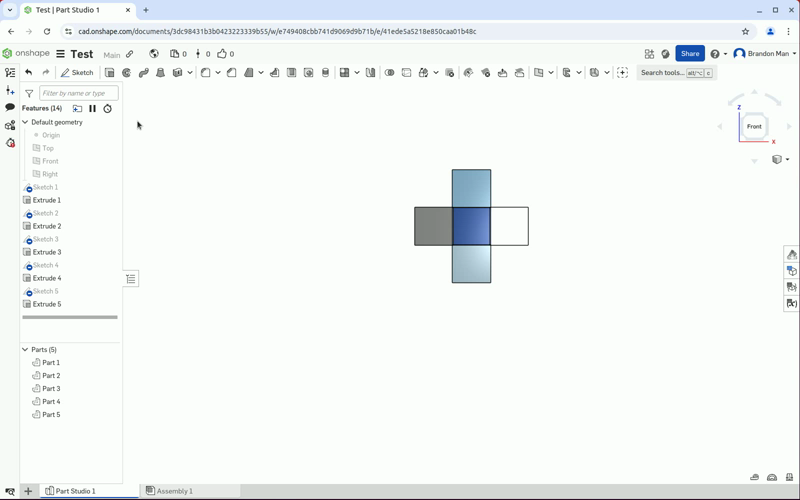
key(shift+h)
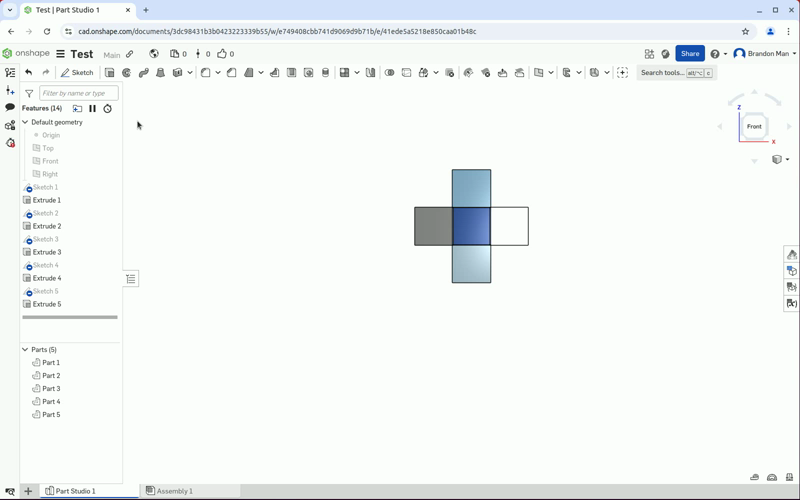
key(shift+h)
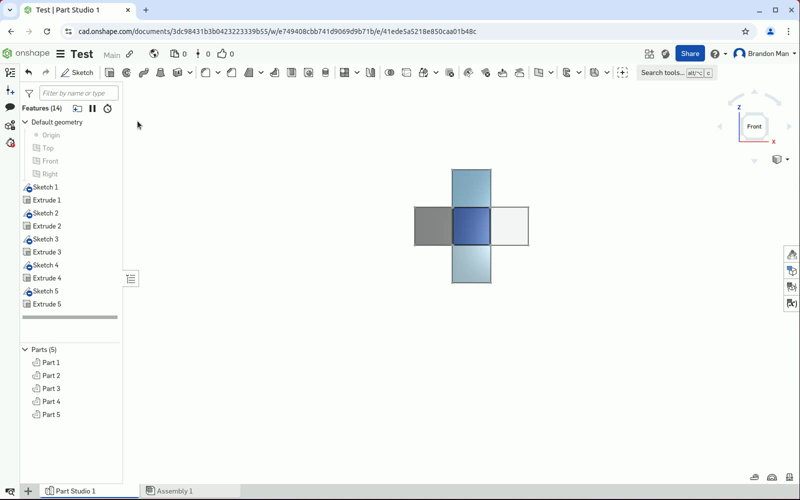
key(shift+7)
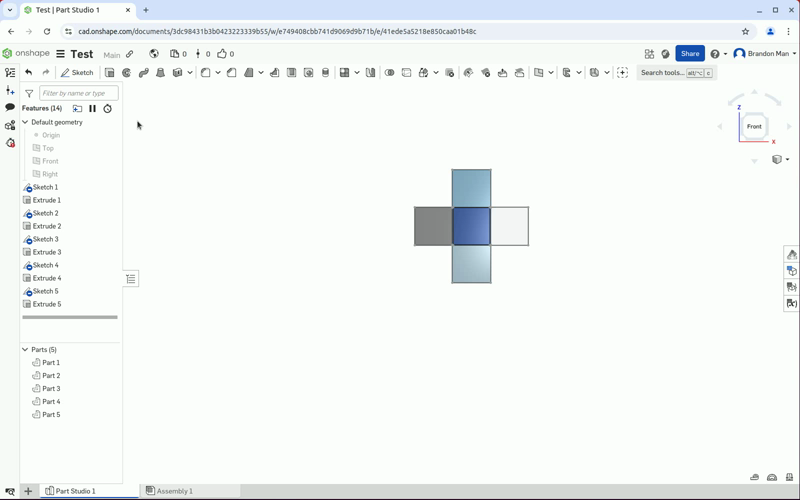
key(left, 2)
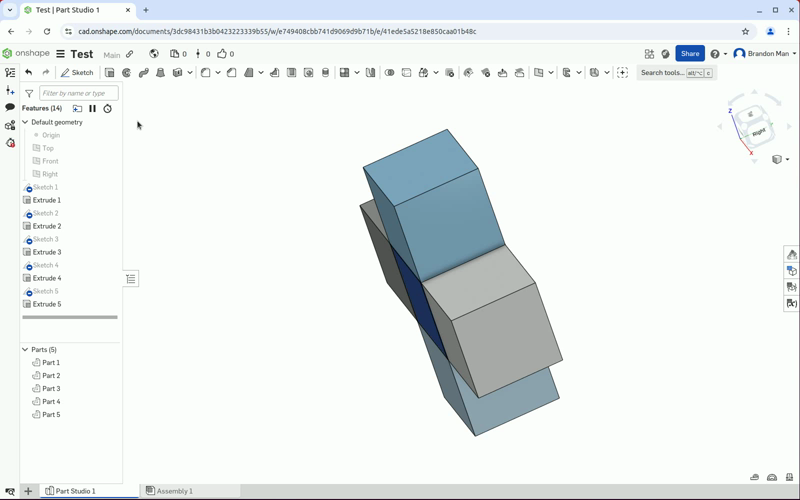
key(down, 2)
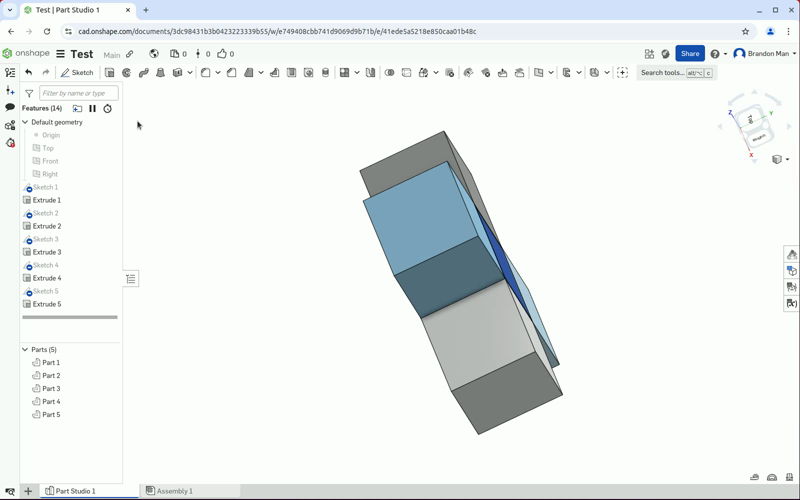
key(up, 2)
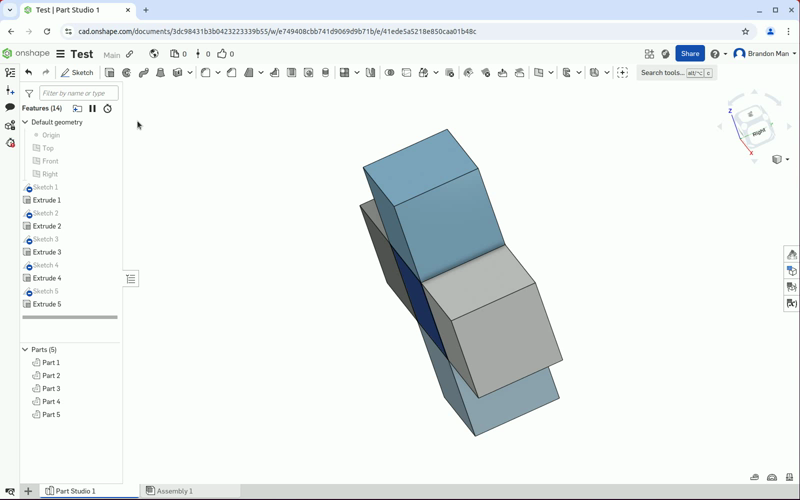
key(right, 2)
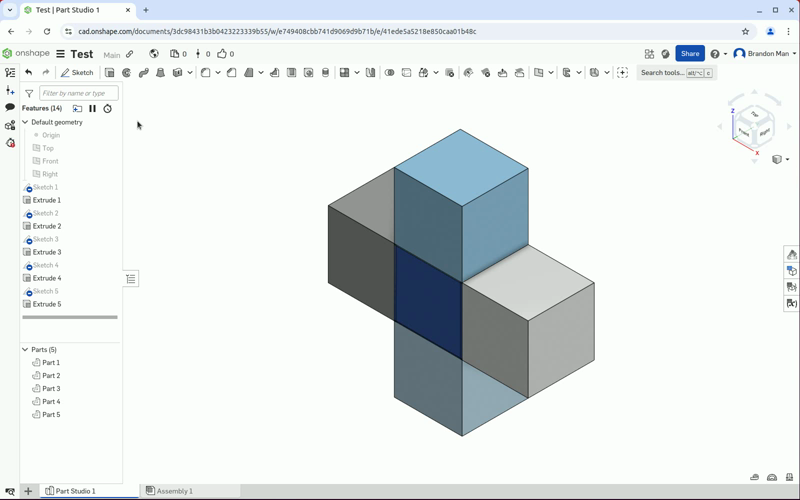
mouse_move(73, 189)
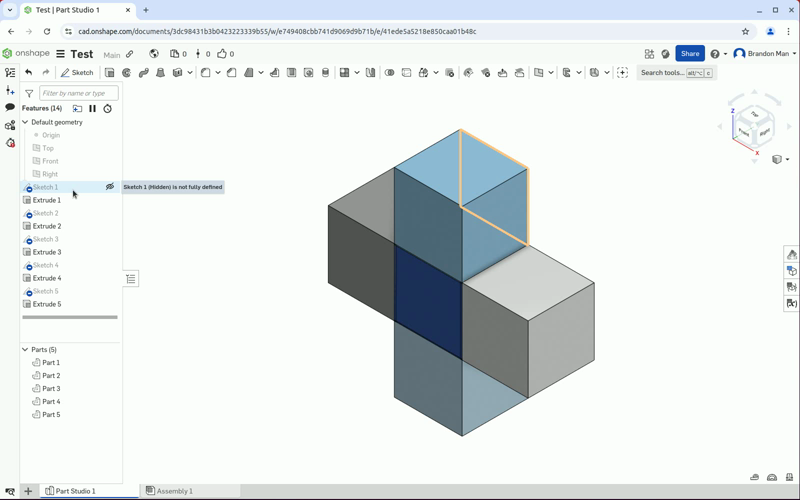
click(73, 189)